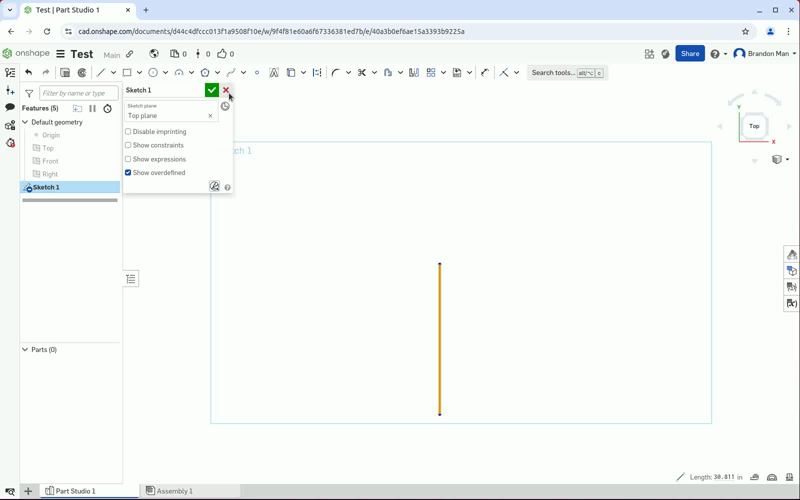
key(shift+h)
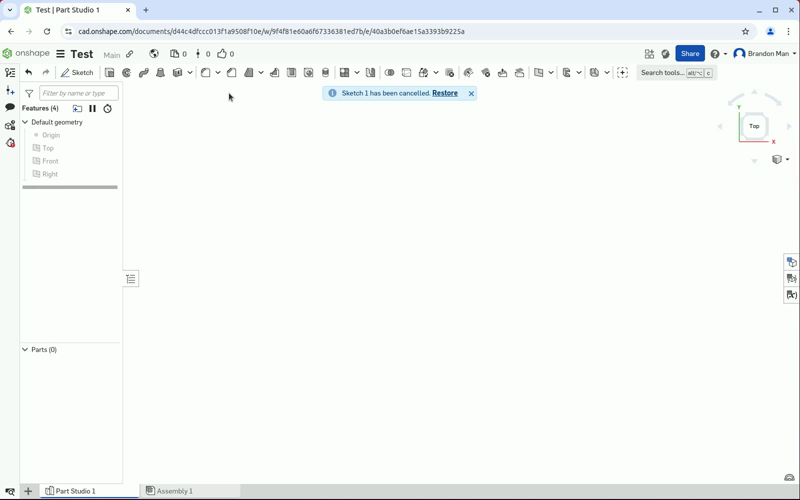
mouse_move(73, 352)
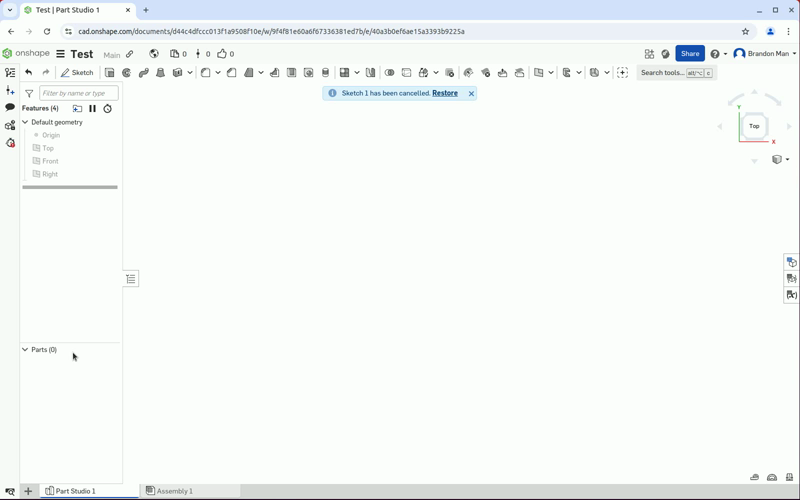
key(y)
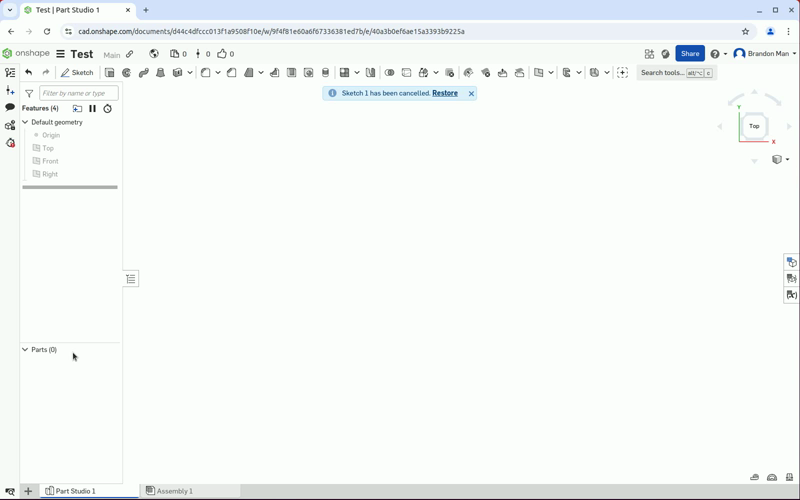
key(shift+p)
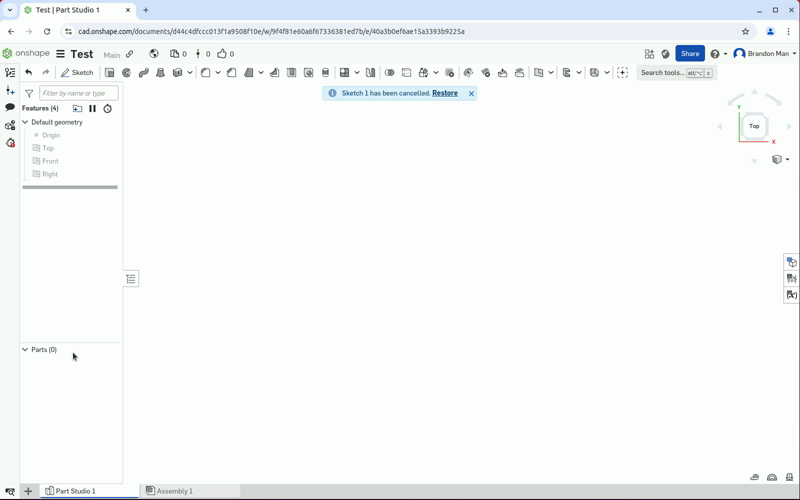
key(space)
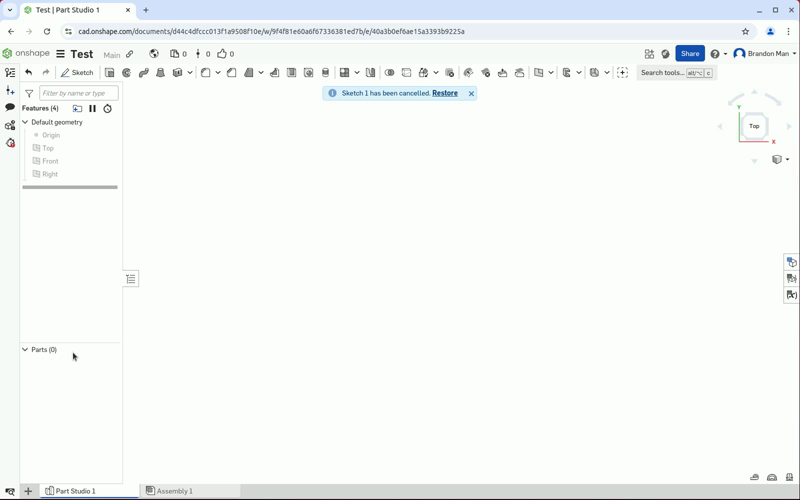
key_down(shift)
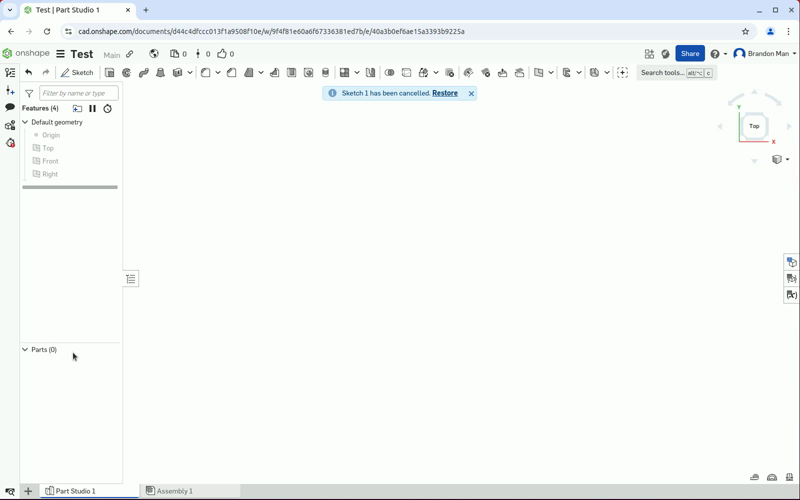
key(up)
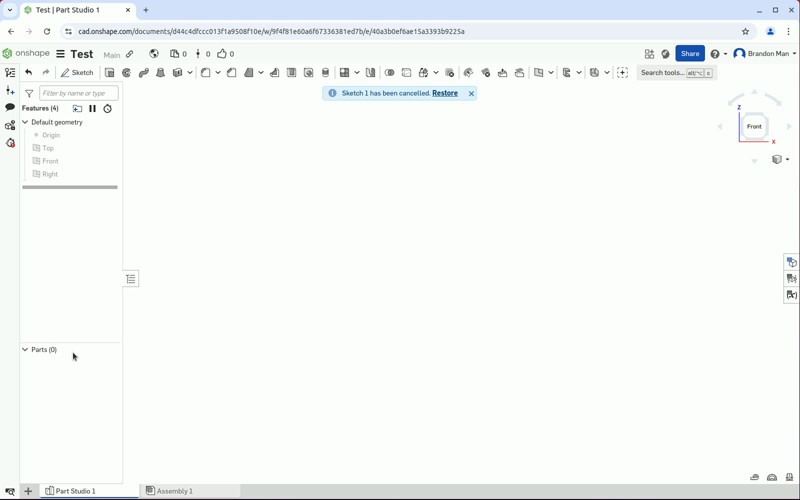
key_up(shift)
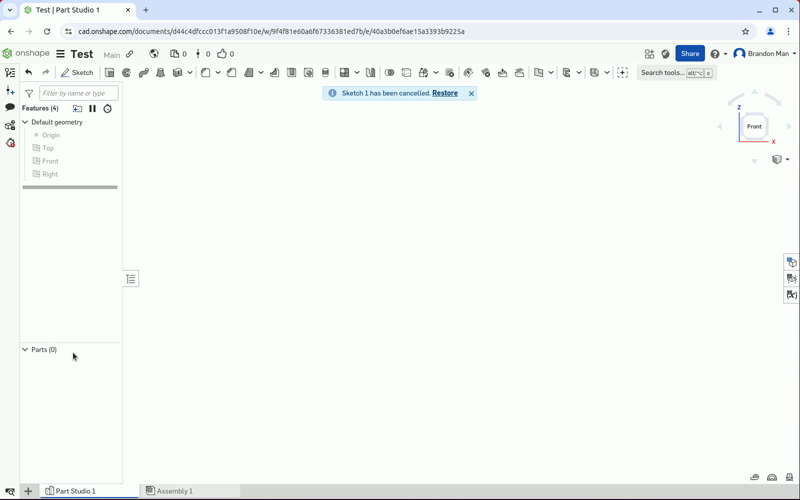
mouse_move(73, 352)
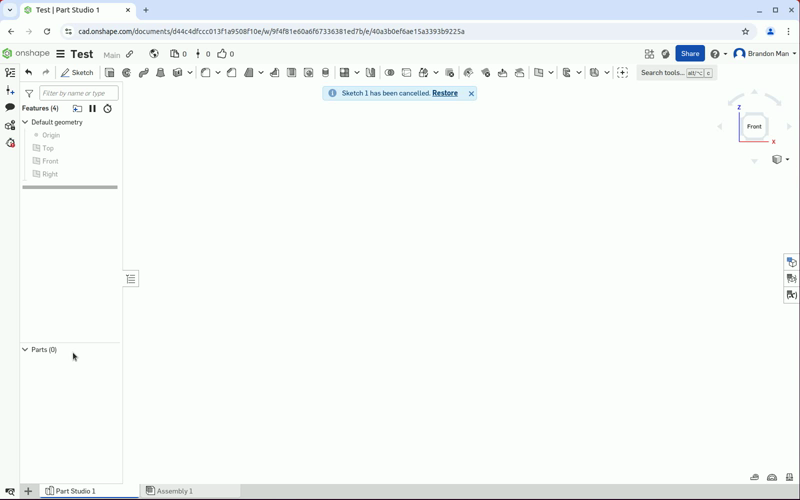
key(shift+y)
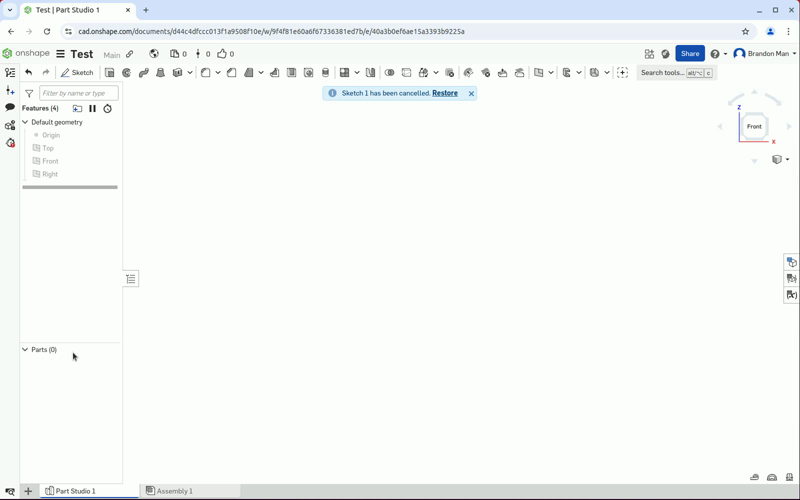
key(shift+s)
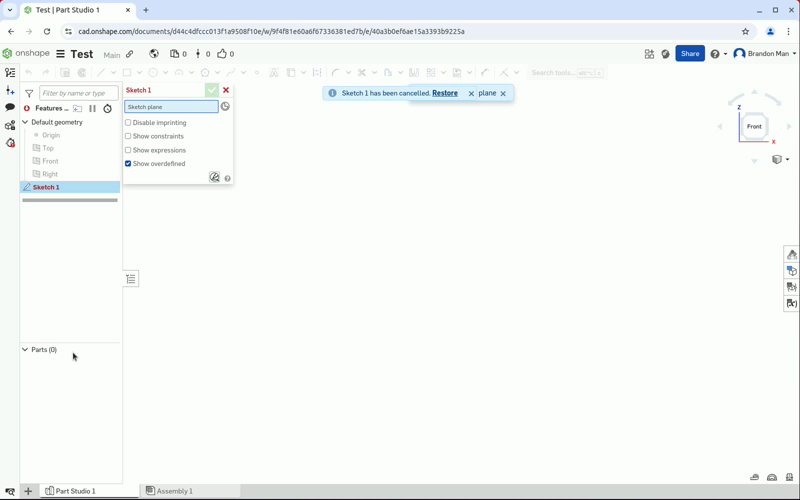
mouse_move(73, 163)
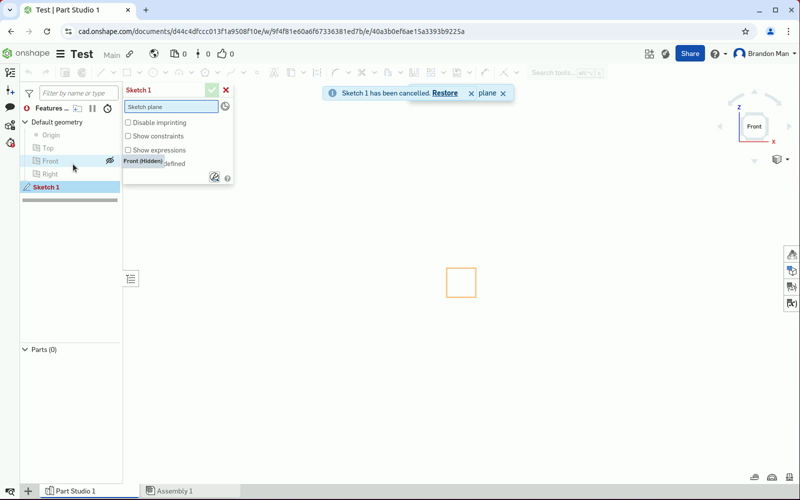
click(73, 163)
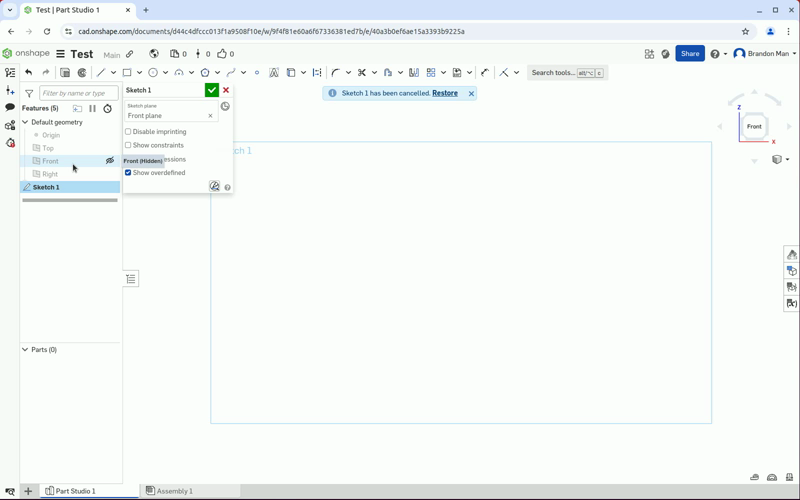
mouse_move(73, 352)
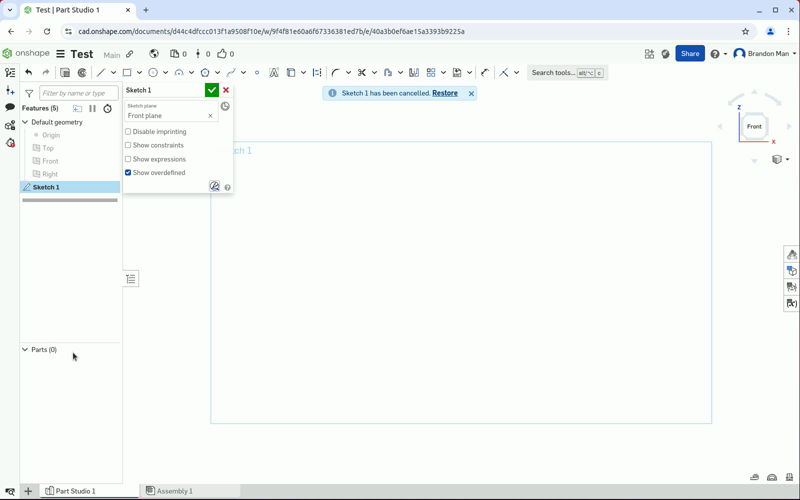
key(y)
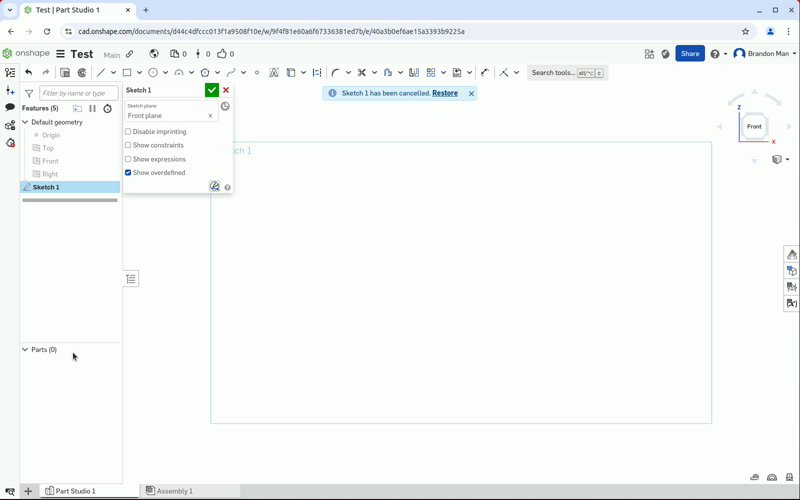
key(c)
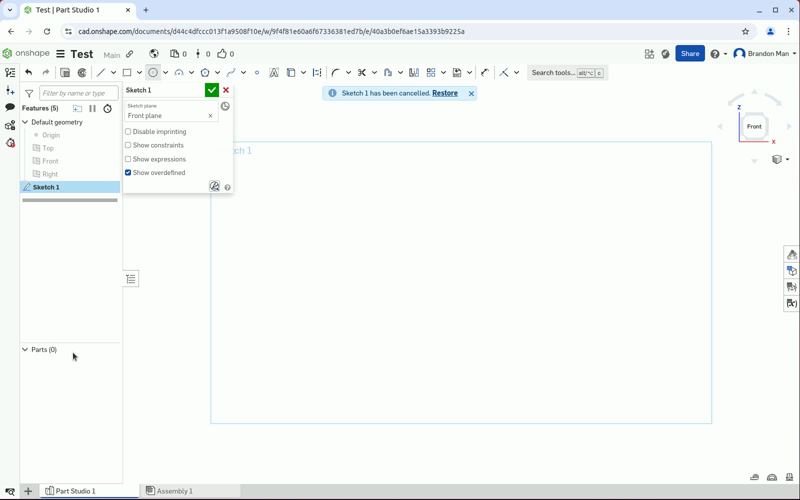
key_down(shift)
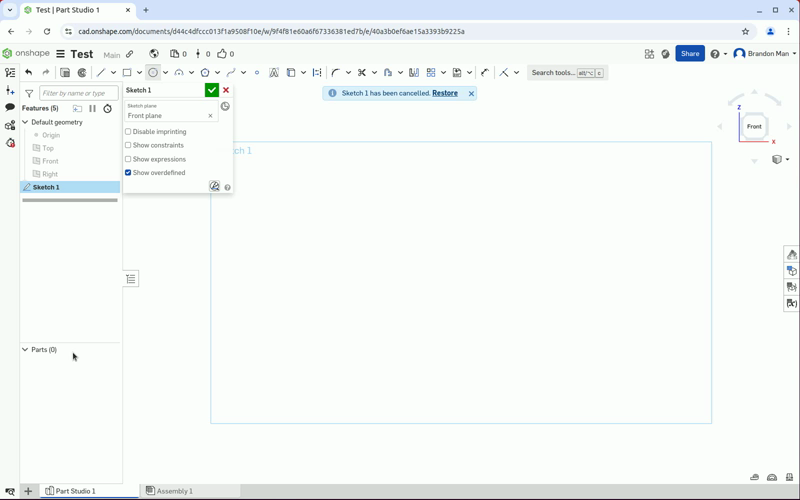
mouse_move(460, 282)
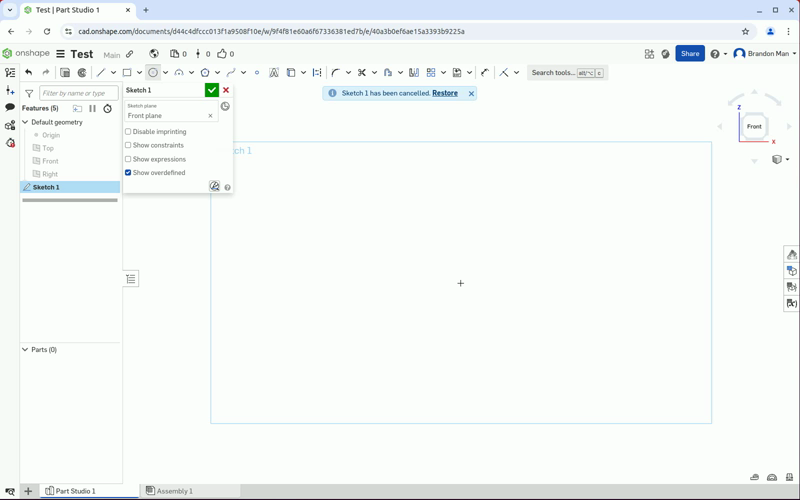
click(460, 282)
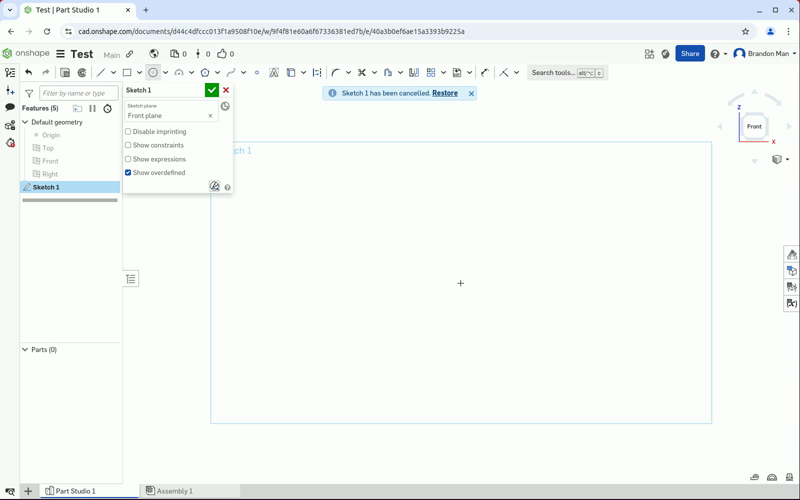
key_up(shift)
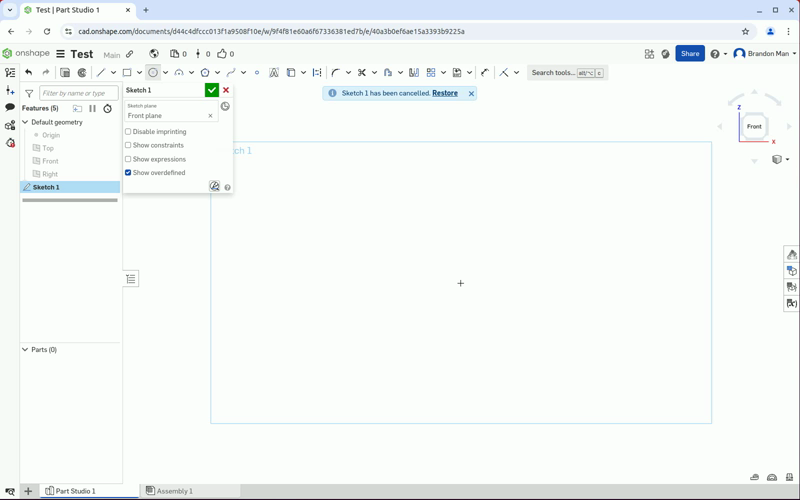
mouse_move(481, 282)
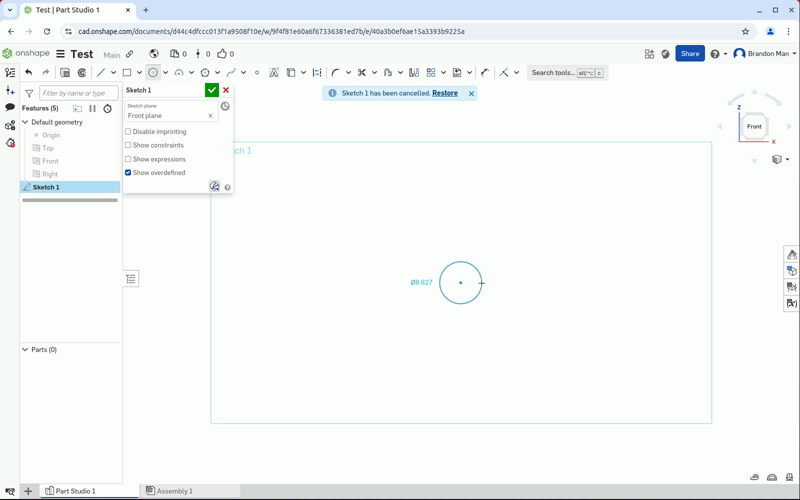
click(481, 282)
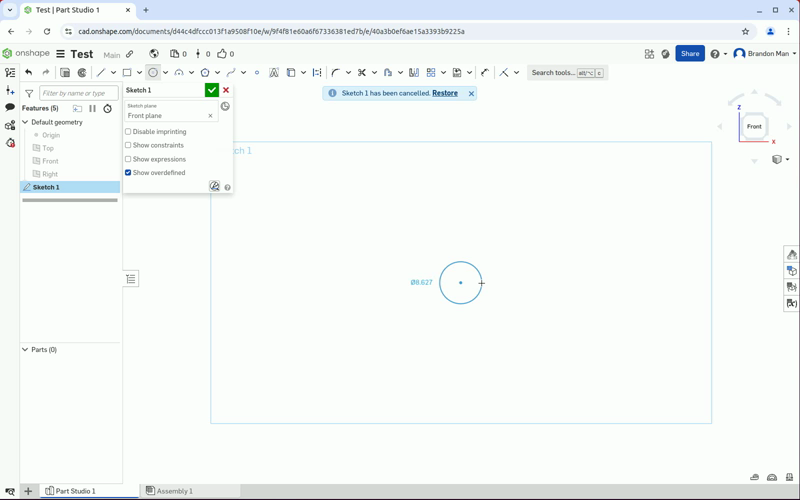
key(esc)
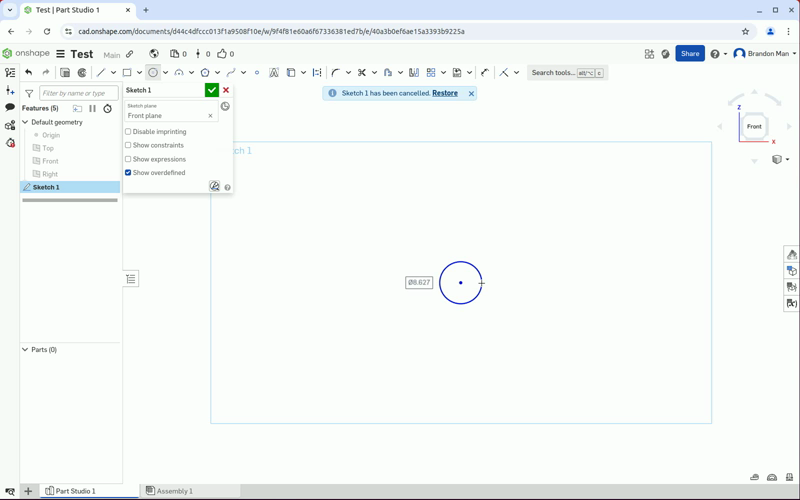
key(c)
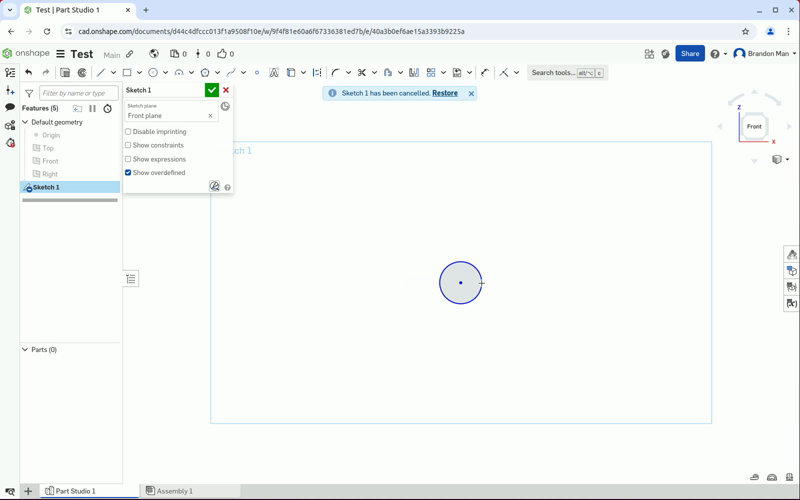
key_down(shift)
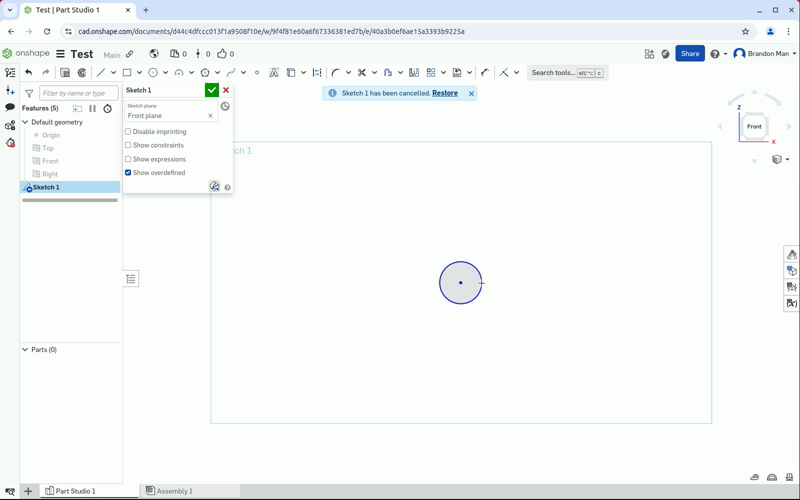
mouse_move(460, 282)
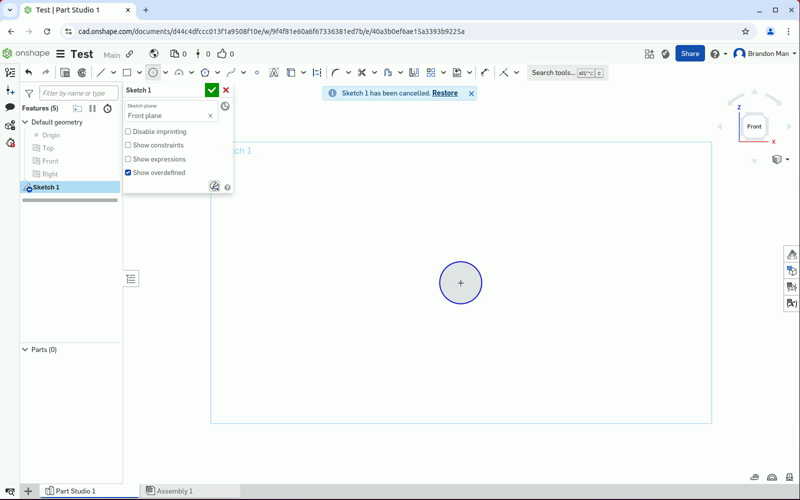
click(460, 282)
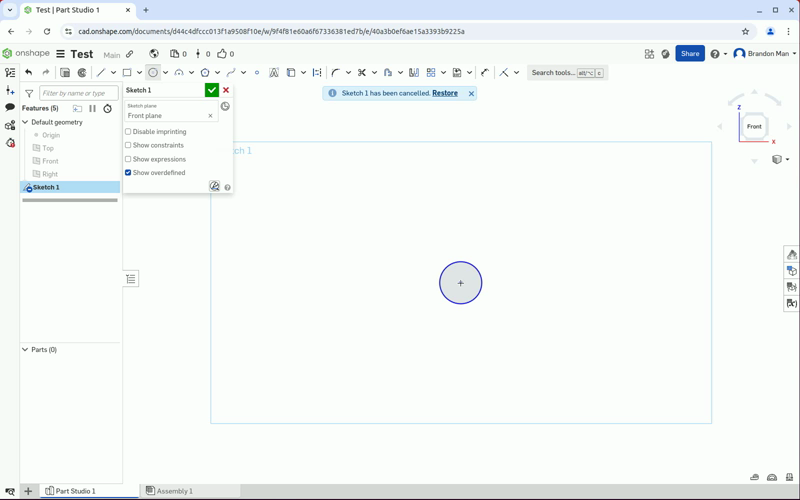
key_up(shift)
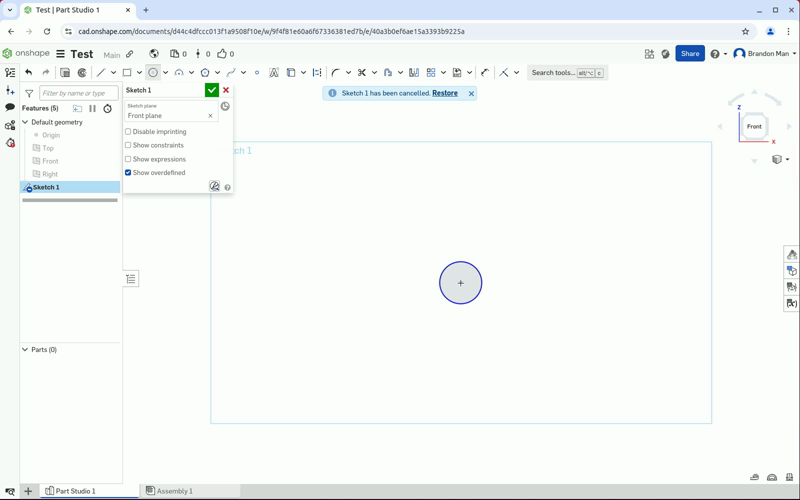
mouse_move(471, 282)
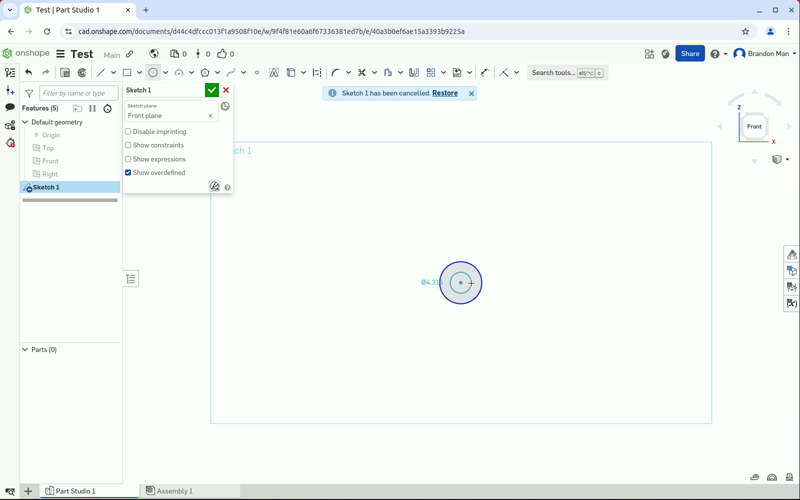
click(471, 282)
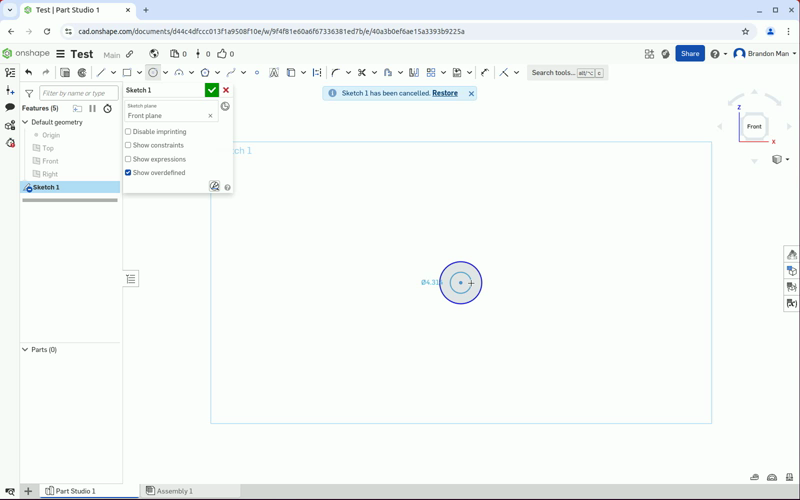
key(esc)
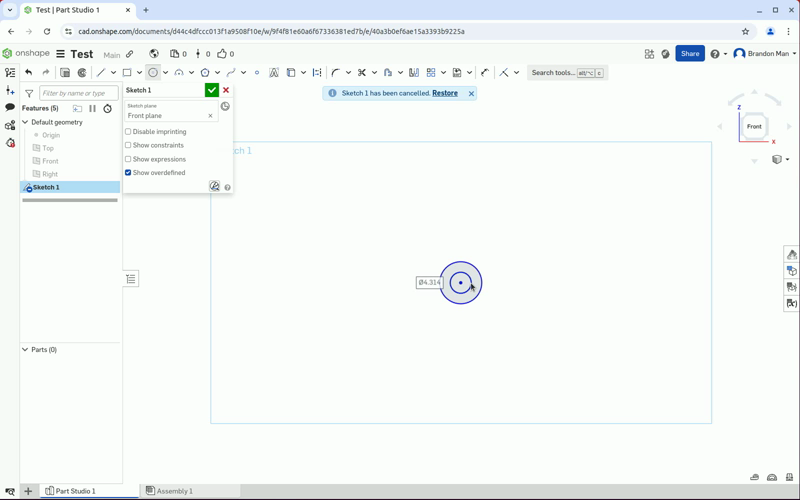
mouse_move(474, 289)
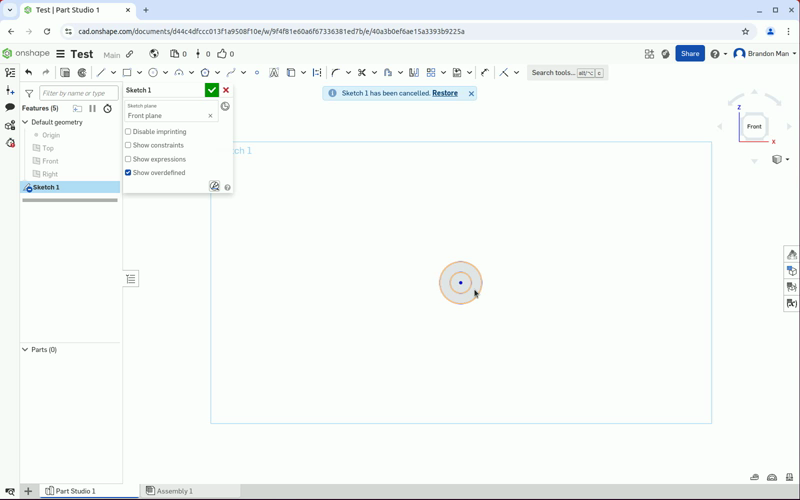
scroll(6)
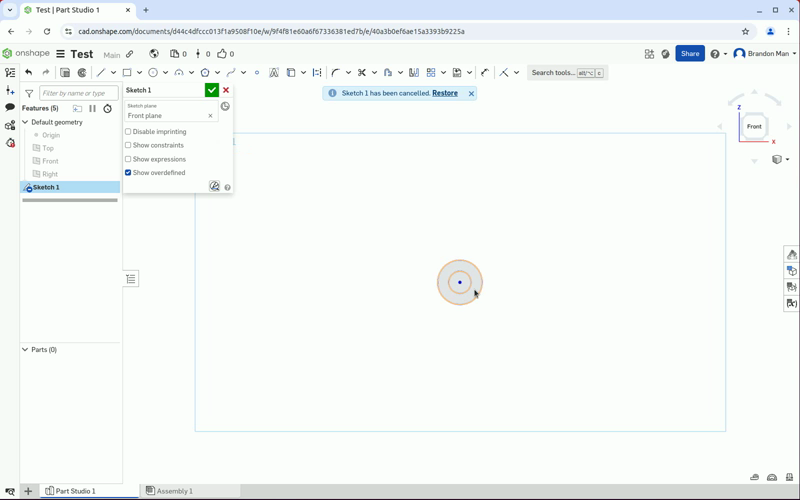
scroll(6)
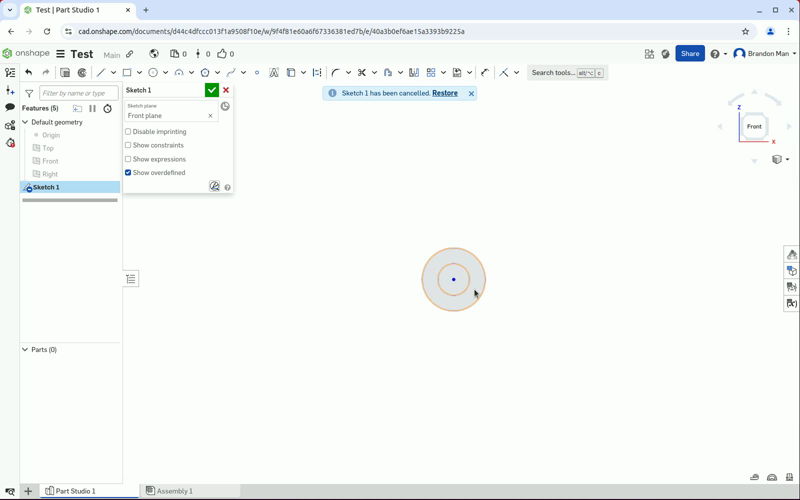
scroll(6)
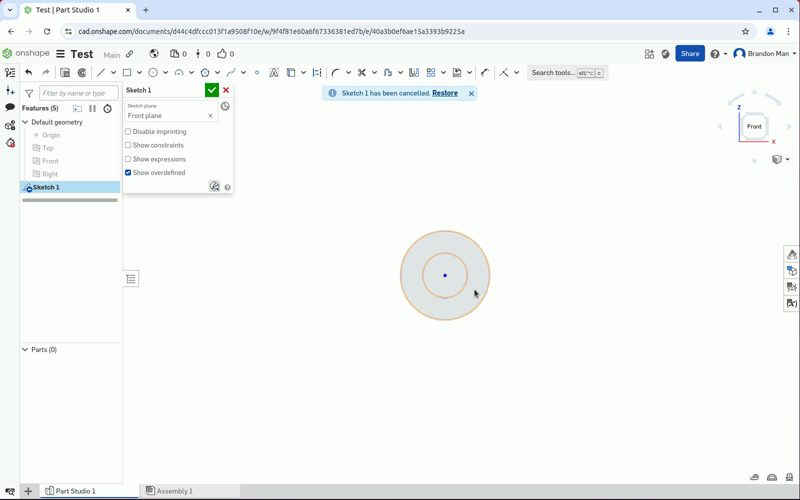
scroll(6)
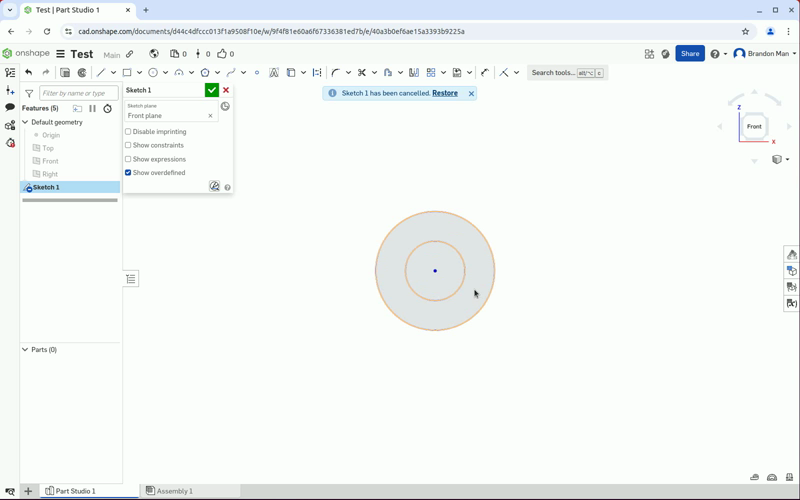
scroll(6)
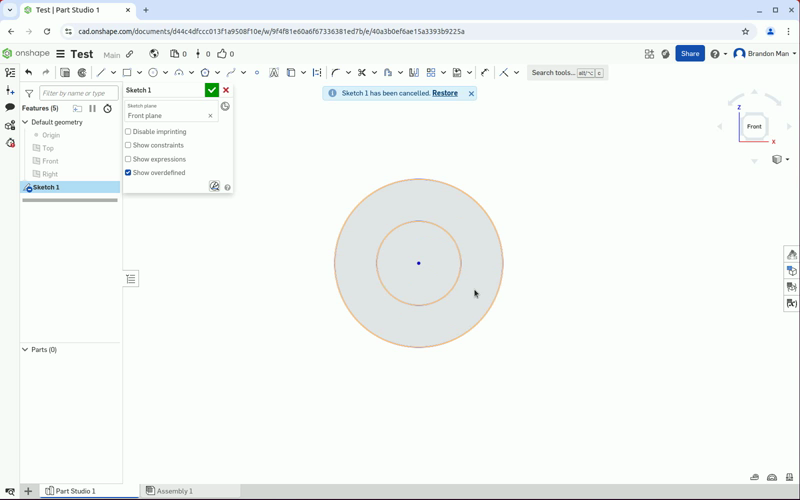
scroll(6)
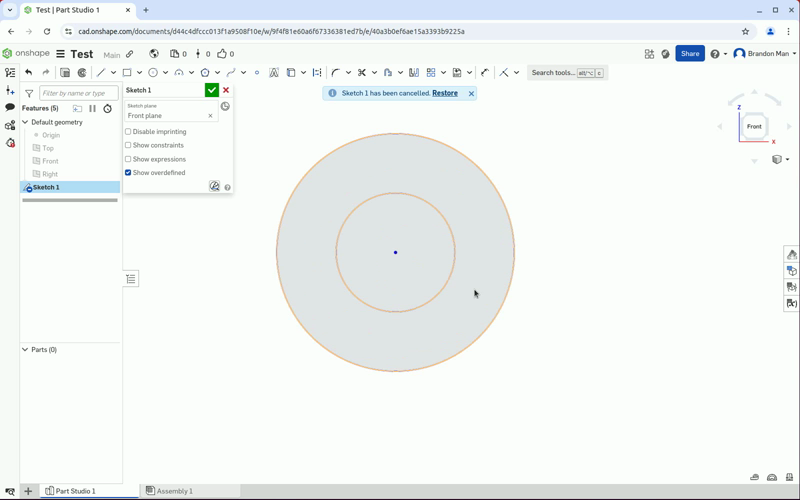
scroll(6)
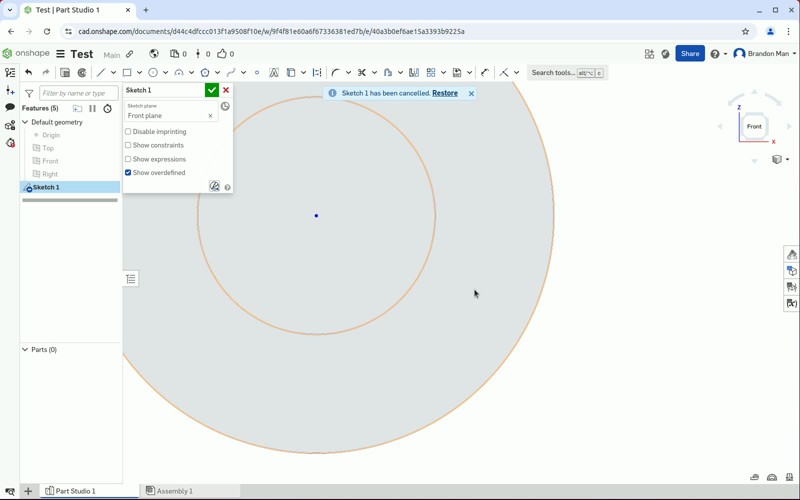
click(474, 289)
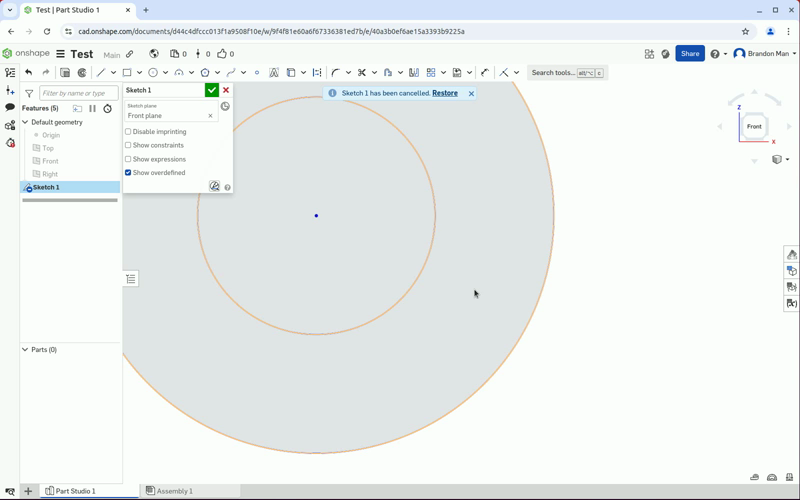
scroll(-6)
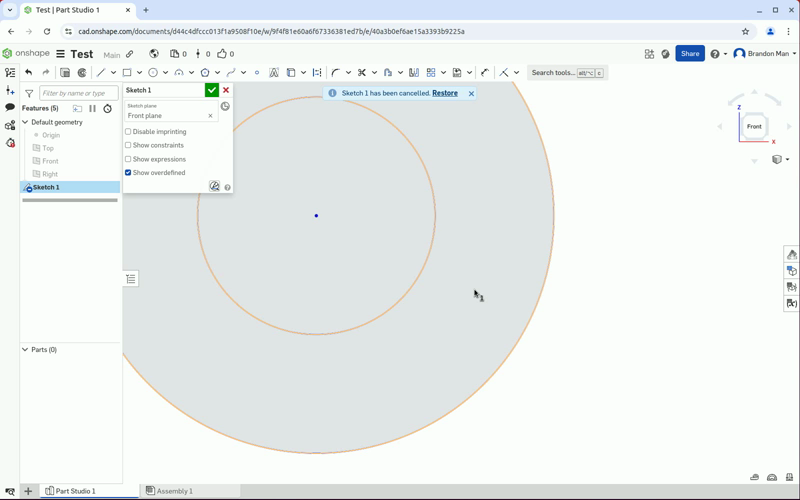
scroll(-6)
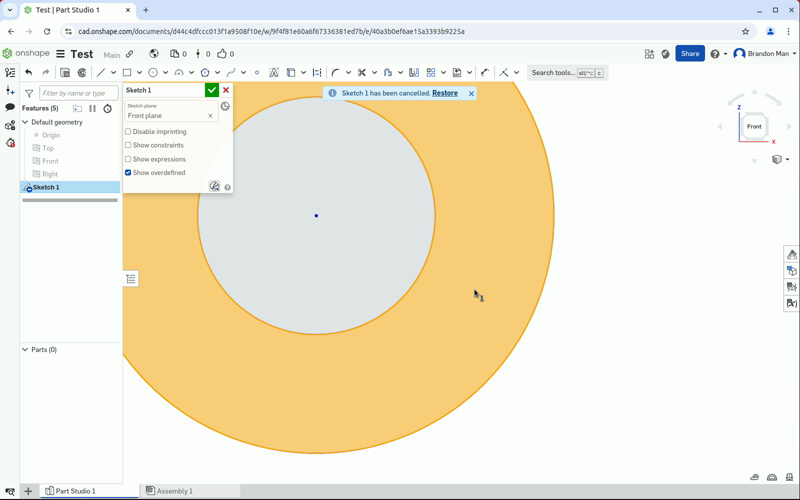
scroll(-6)
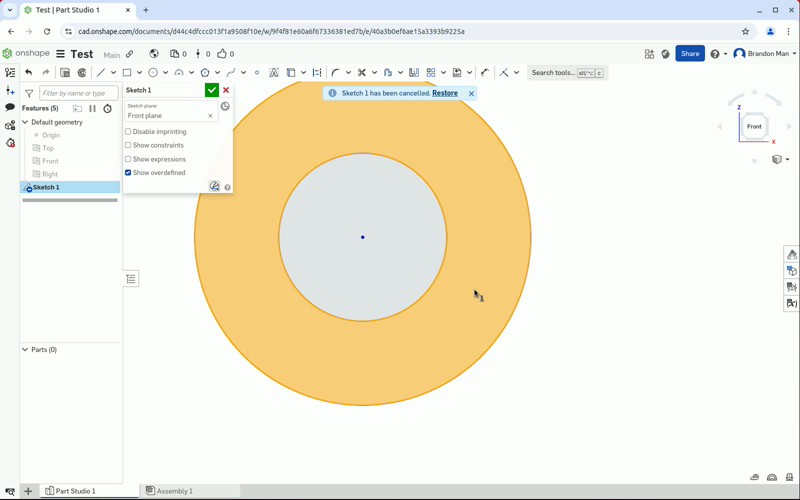
scroll(-6)
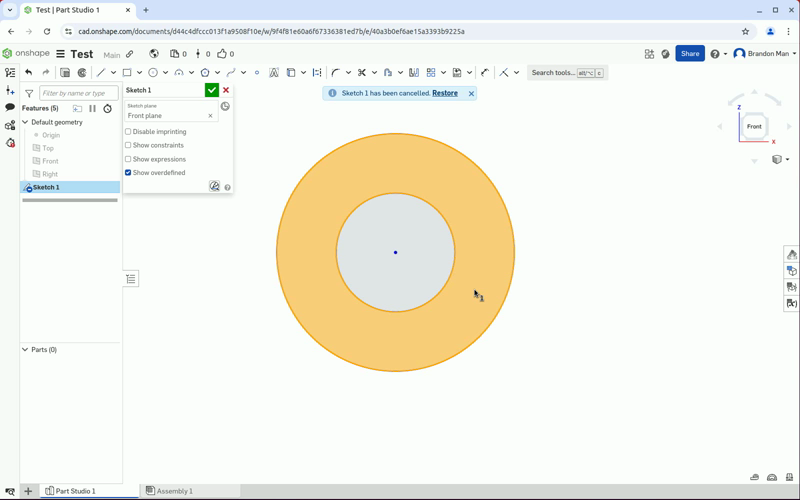
scroll(-6)
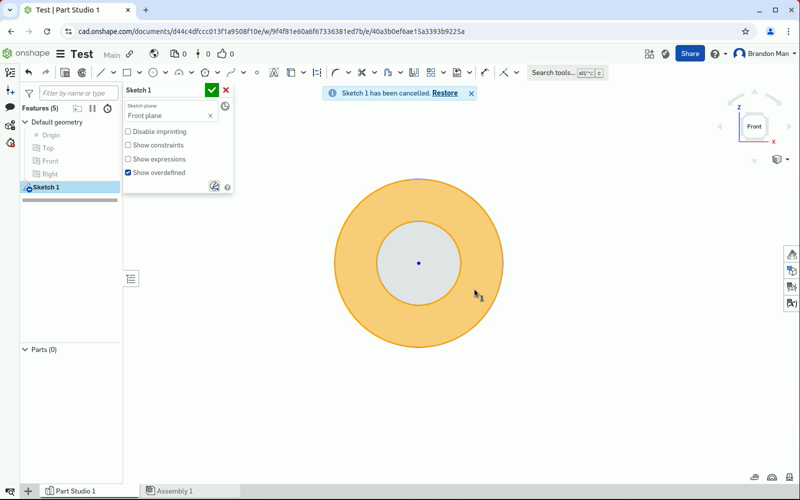
scroll(-6)
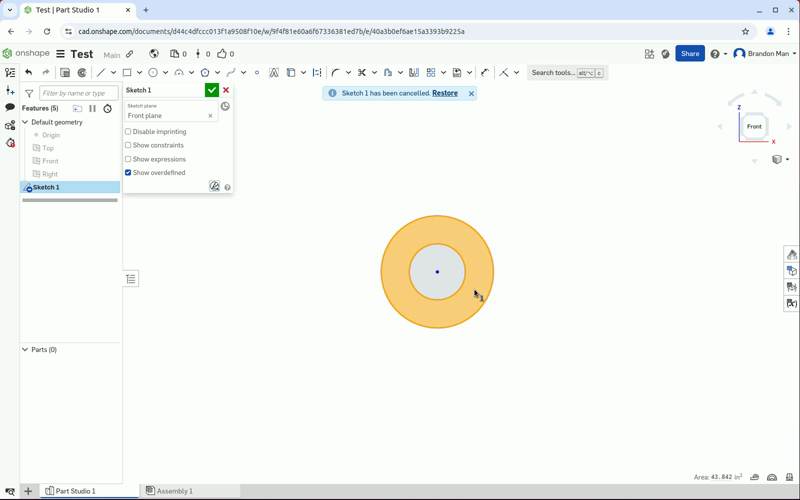
scroll(-6)
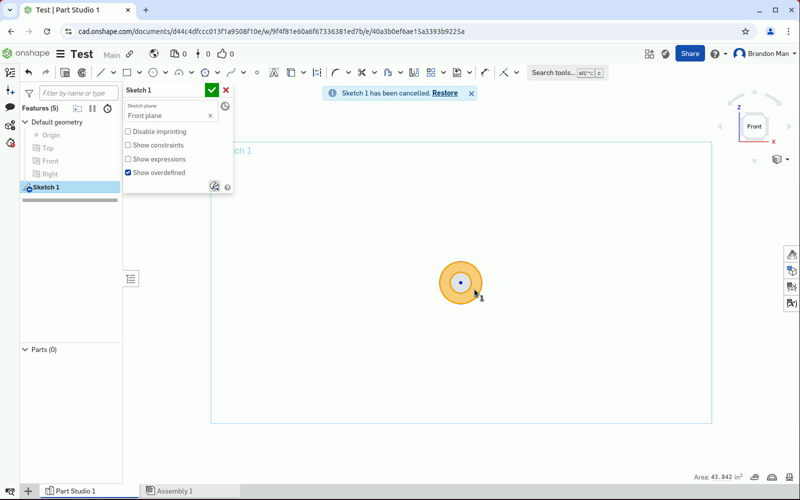
mouse_move(73, 352)
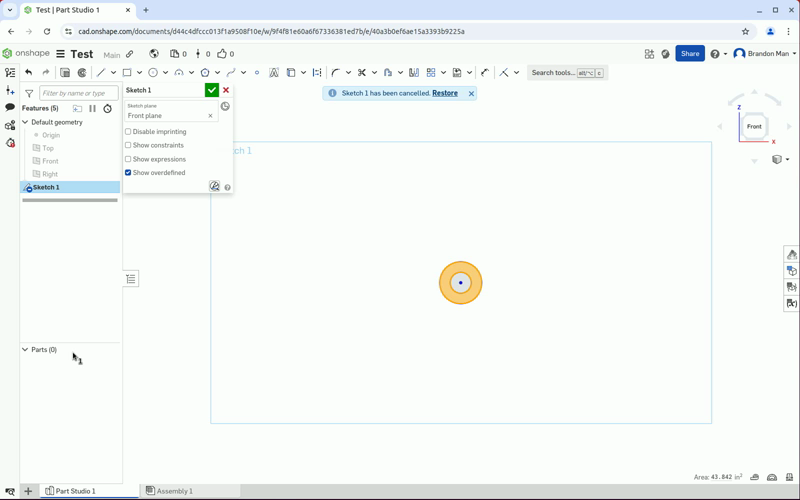
key(shift+y)
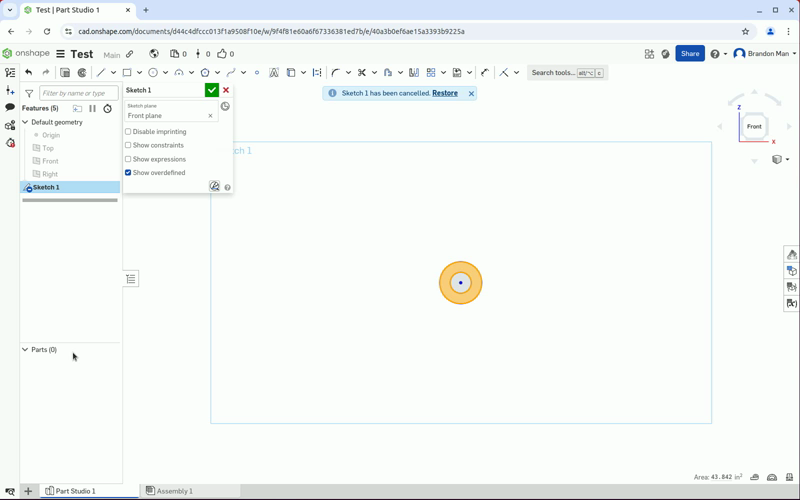
key(shift+e)
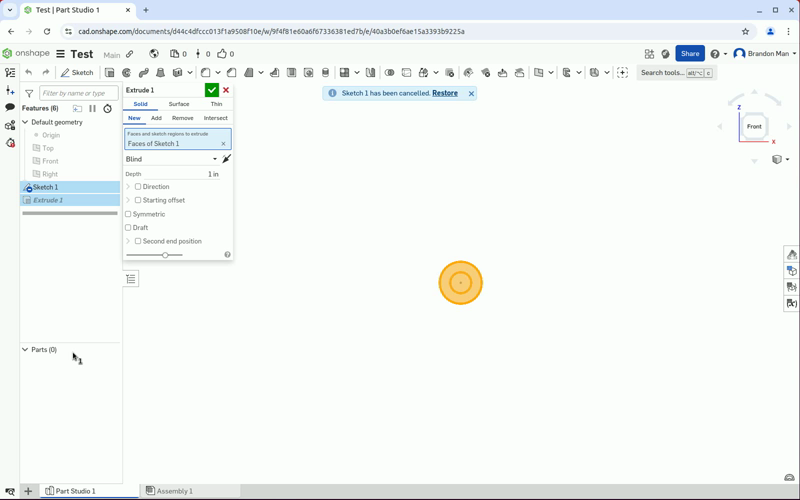
mouse_move(143, 106)
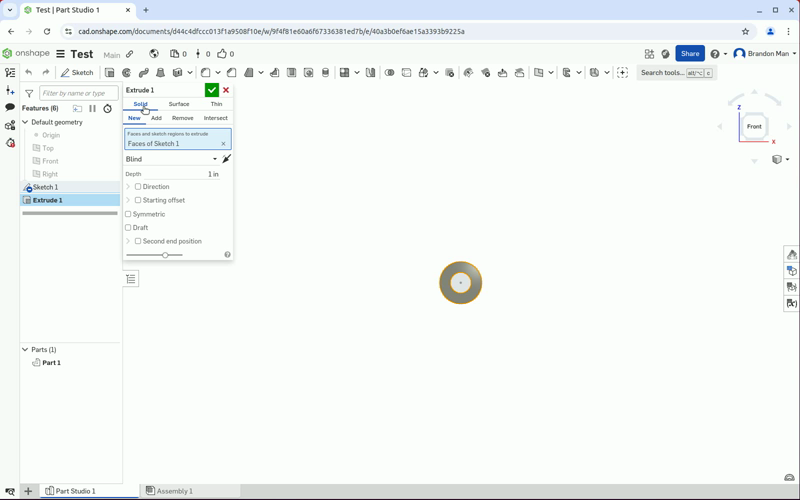
click(143, 106)
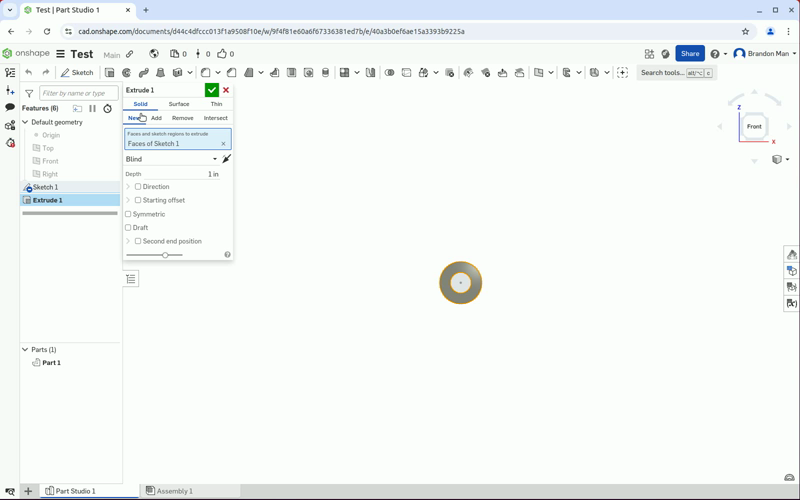
mouse_move(137, 120)
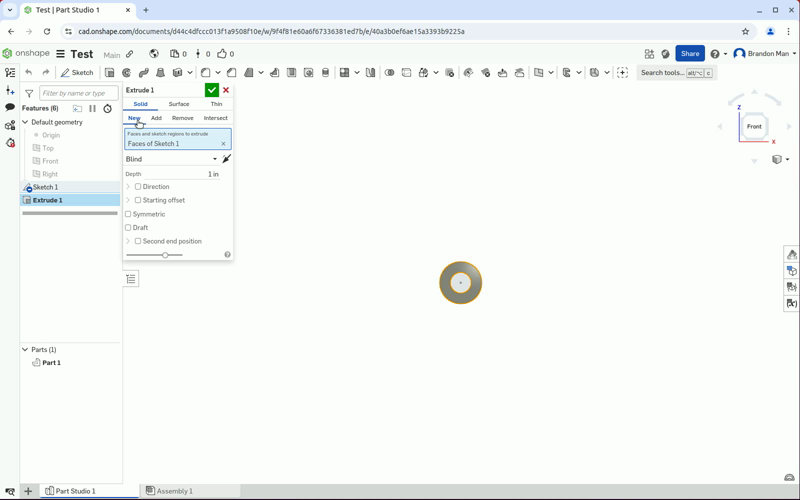
click(137, 120)
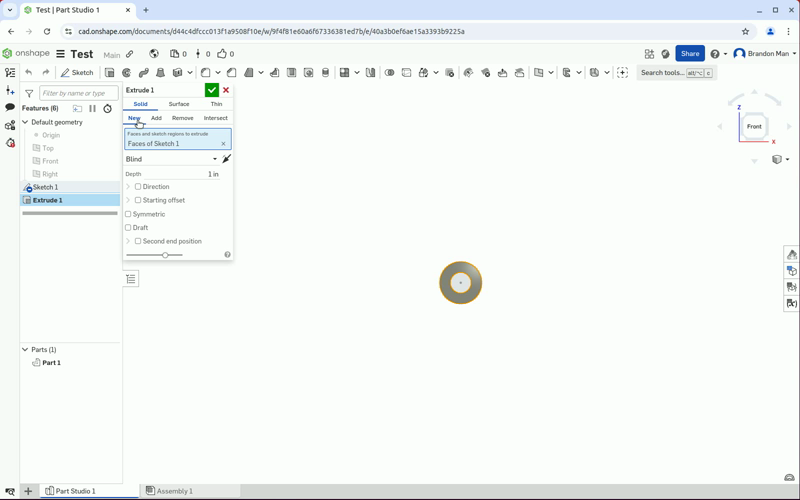
key(tab, 4)
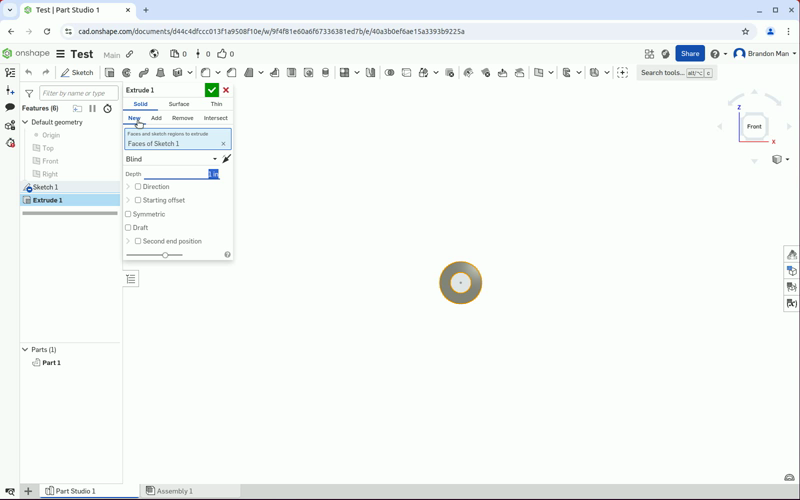
text(4.333)
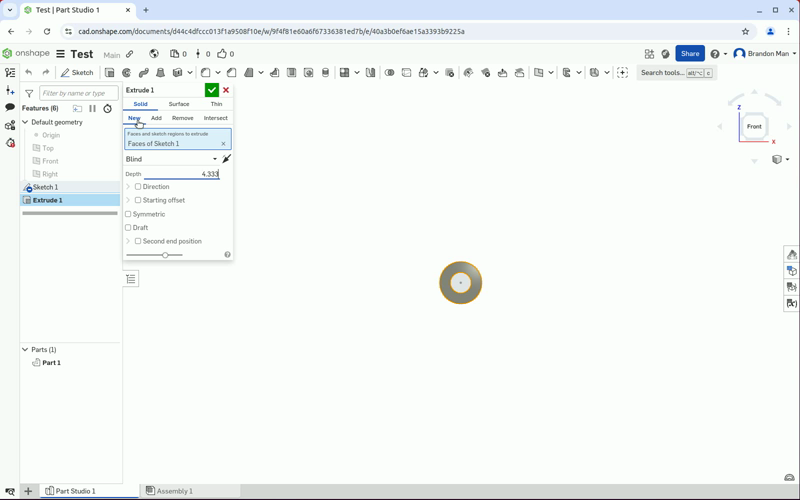
key(enter)
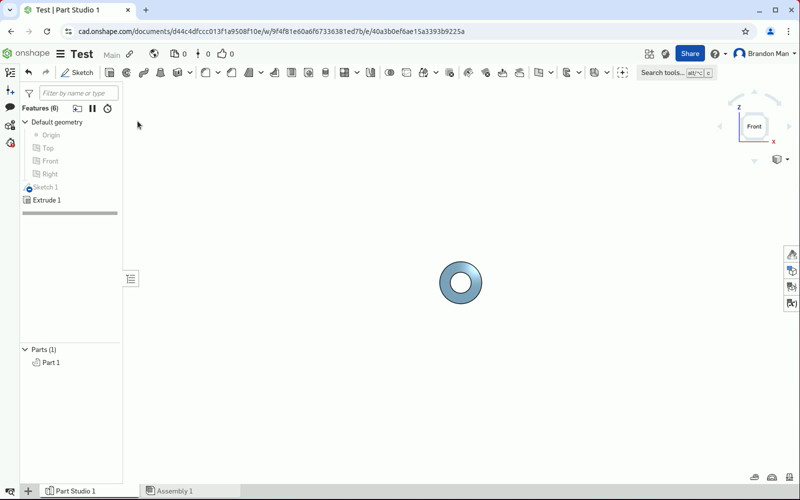
key(shift+h)
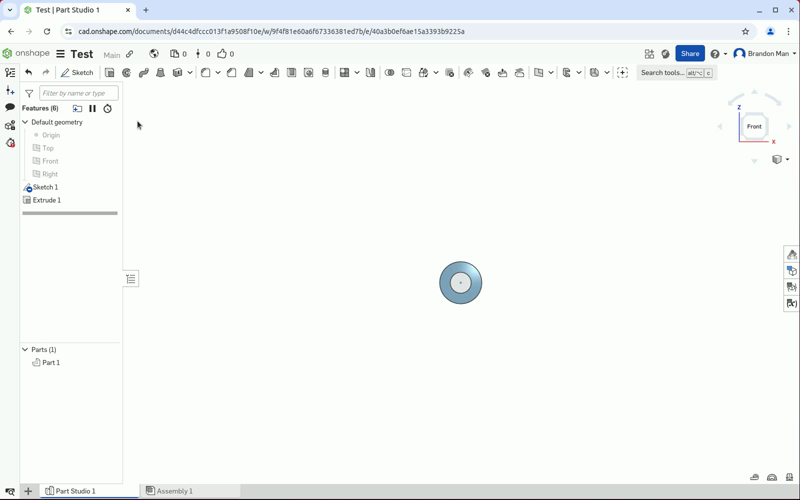
key(shift+h)
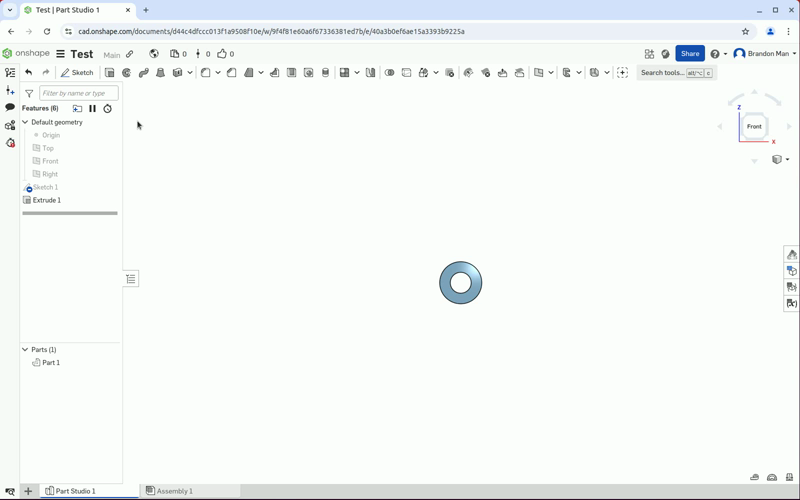
mouse_move(73, 189)
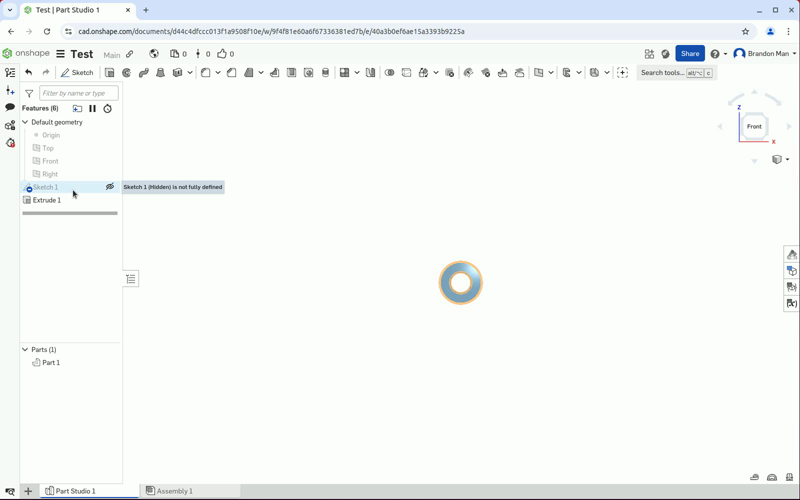
click(73, 189)
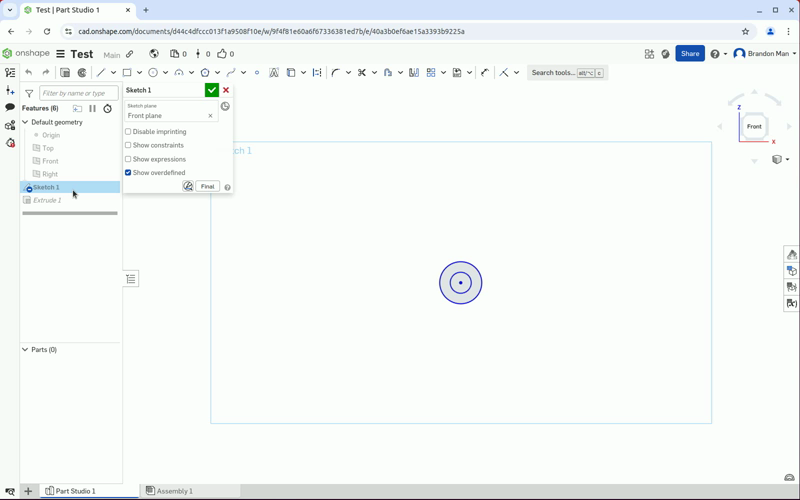
mouse_move(229, 92)
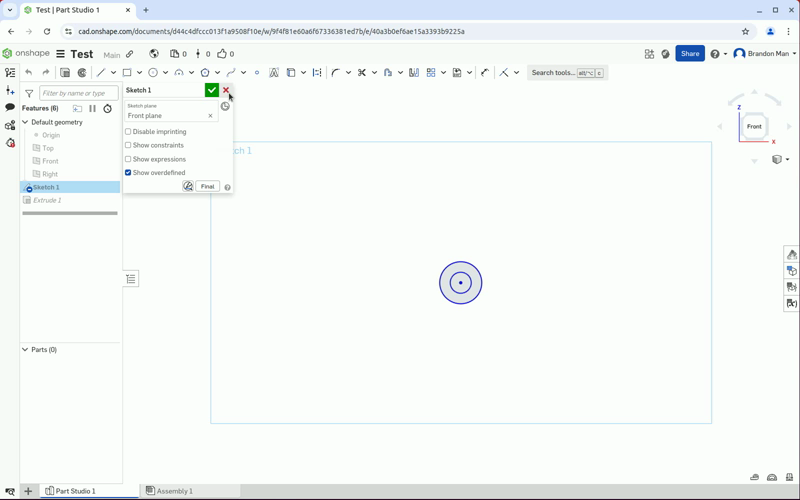
click(229, 92)
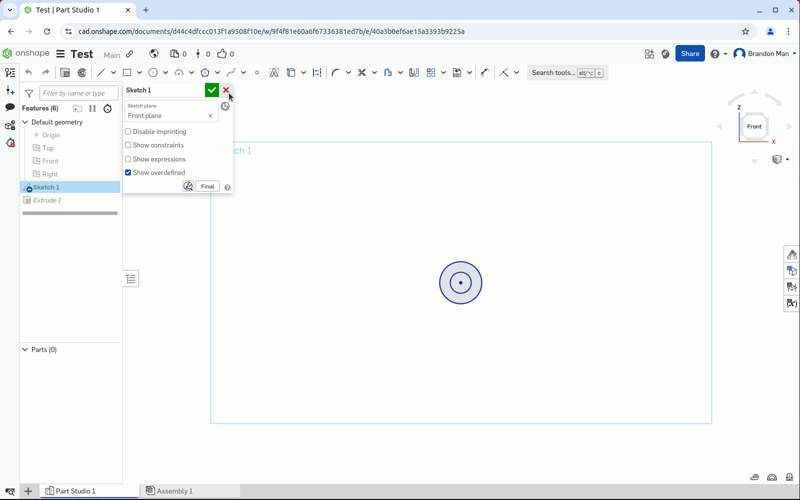
key(shift+s)
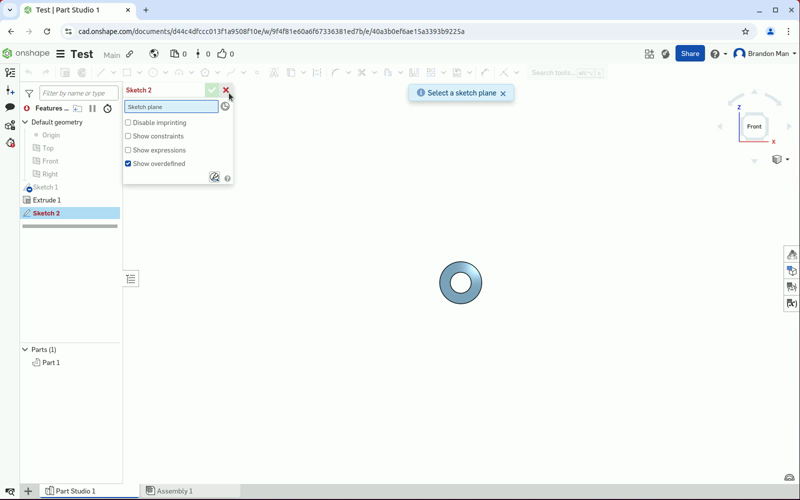
mouse_move(73, 163)
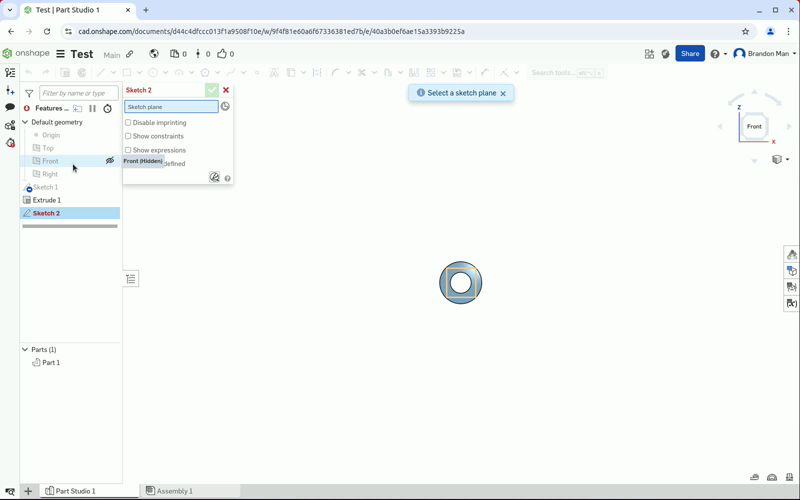
click(73, 163)
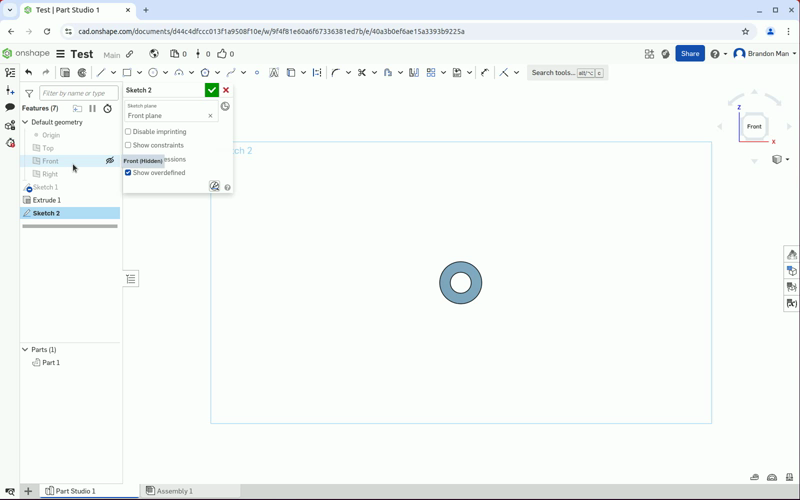
mouse_move(73, 352)
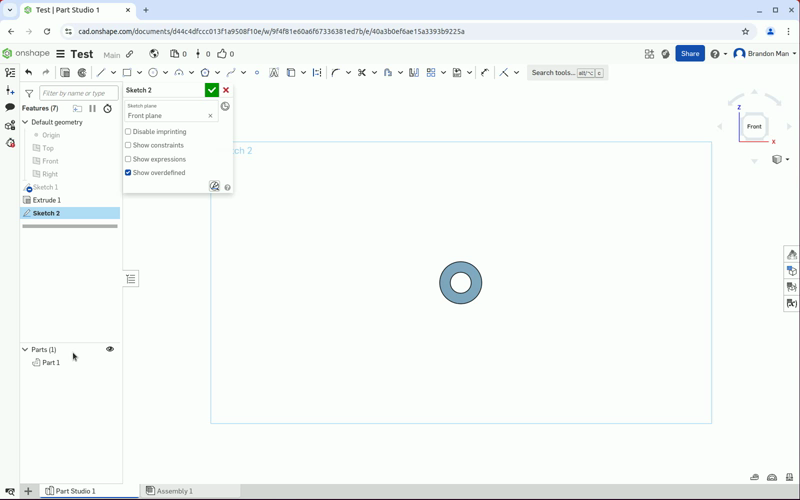
key(y)
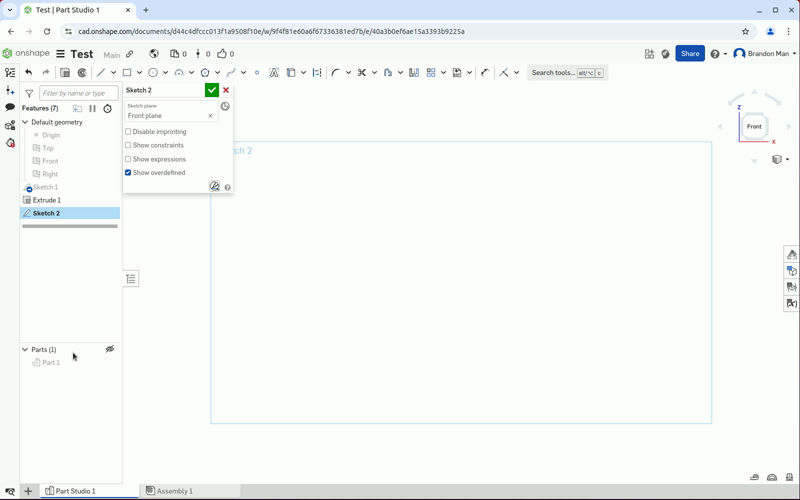
key(a)
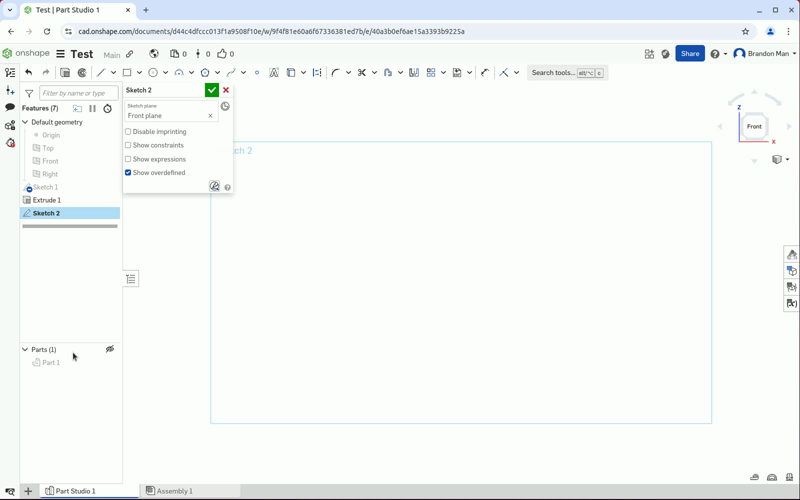
key_down(shift)
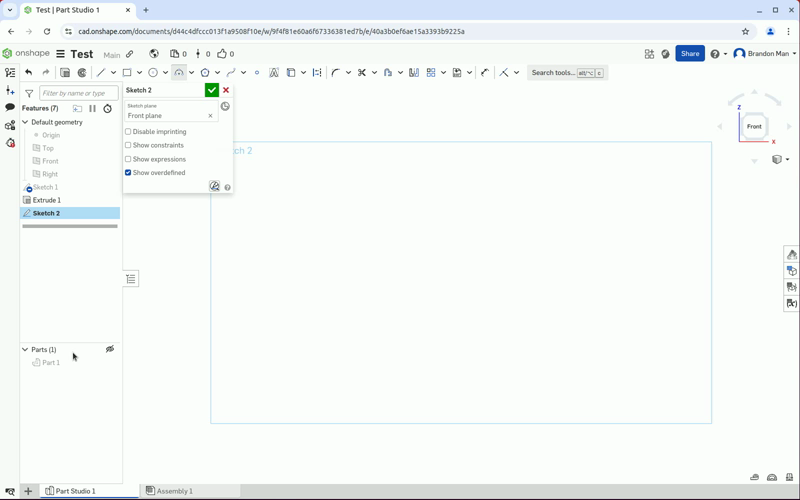
mouse_move(430, 356)
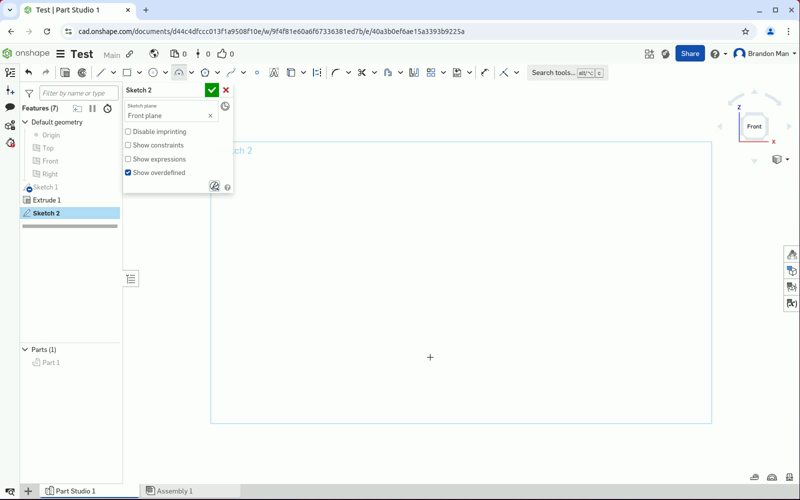
click(430, 356)
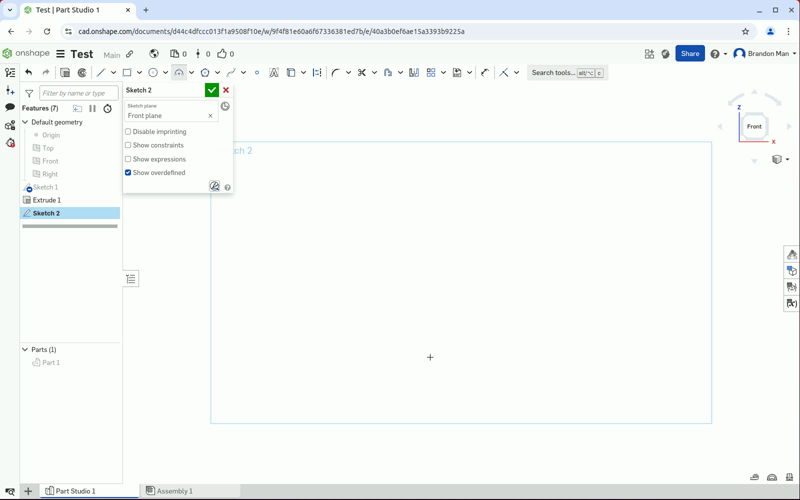
key_up(shift)
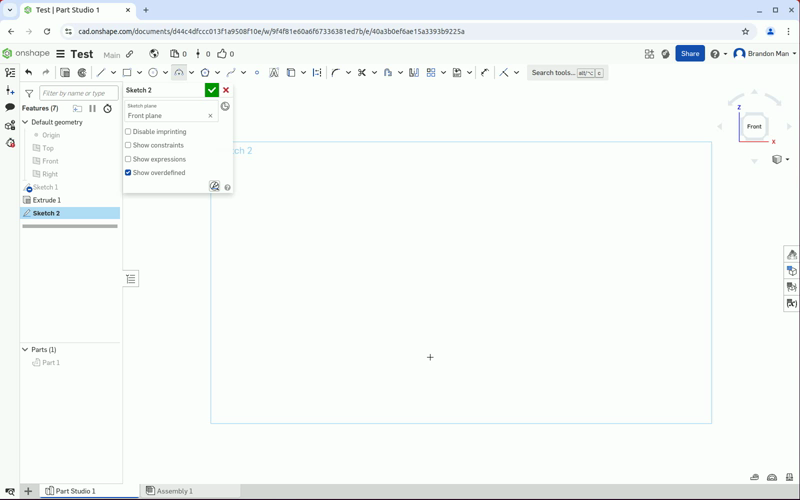
key_down(shift)
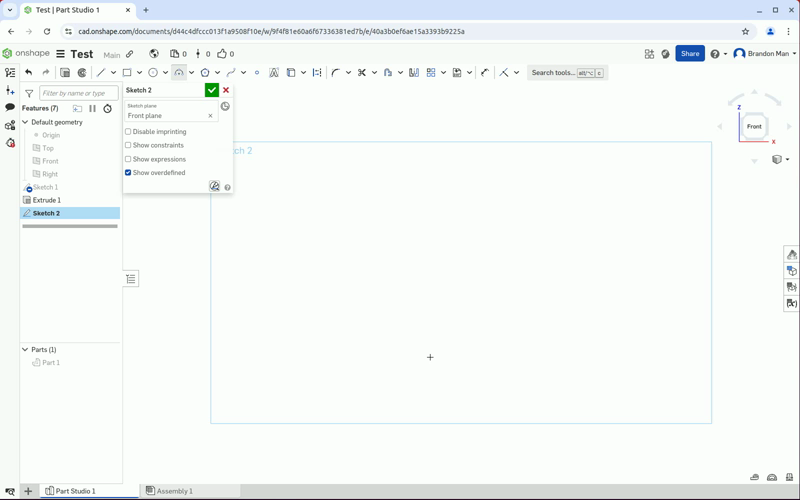
mouse_move(490, 356)
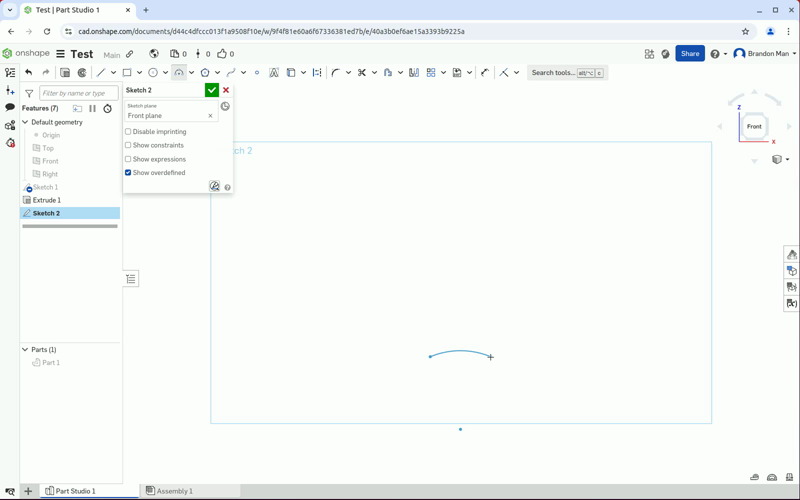
click(490, 356)
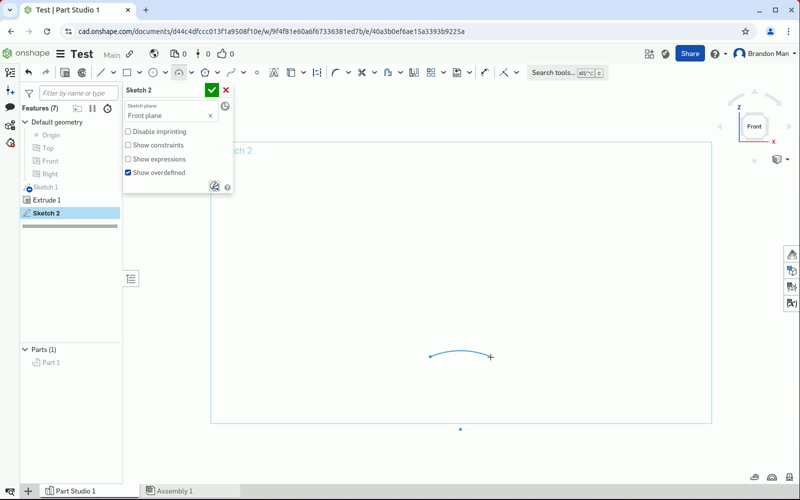
mouse_move(460, 333)
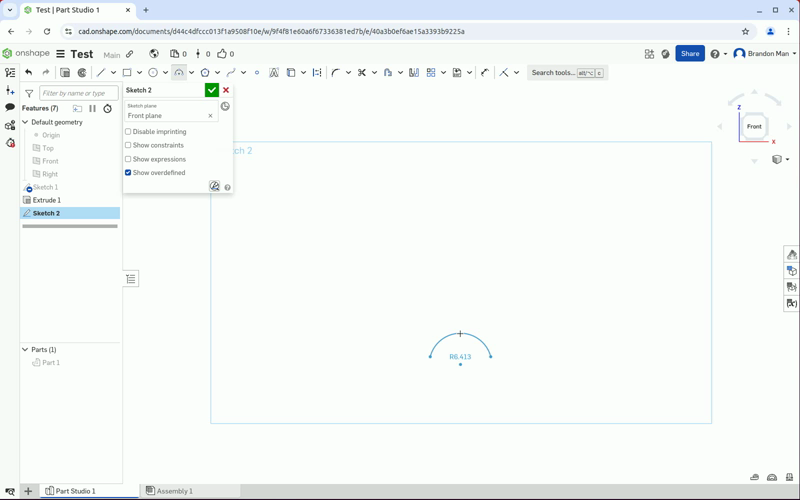
click(460, 333)
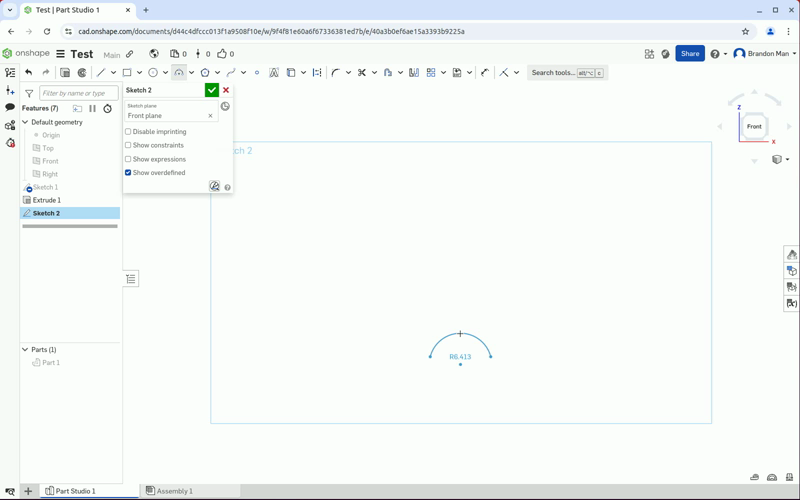
key_up(shift)
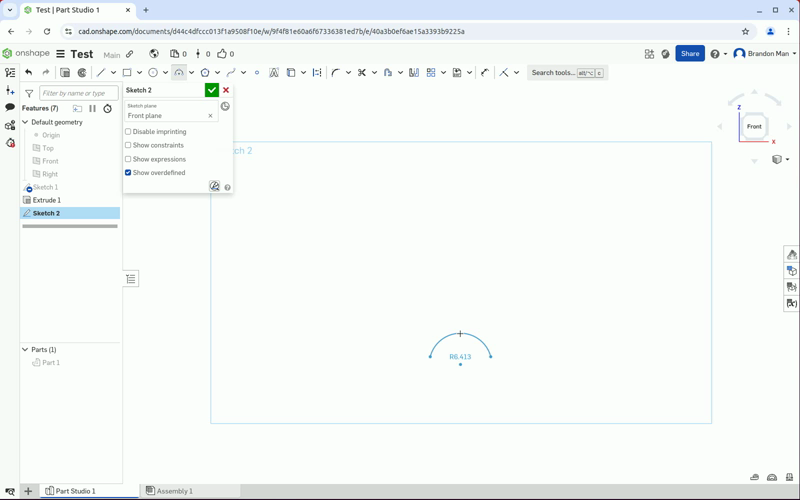
key(esc)
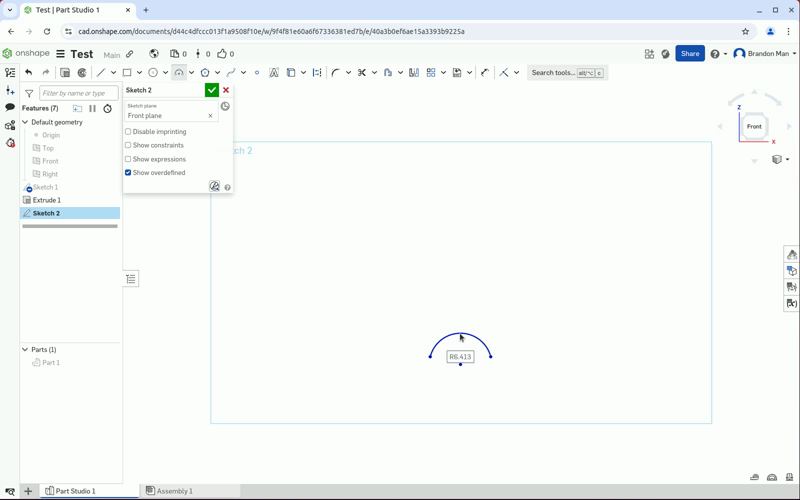
key(l)
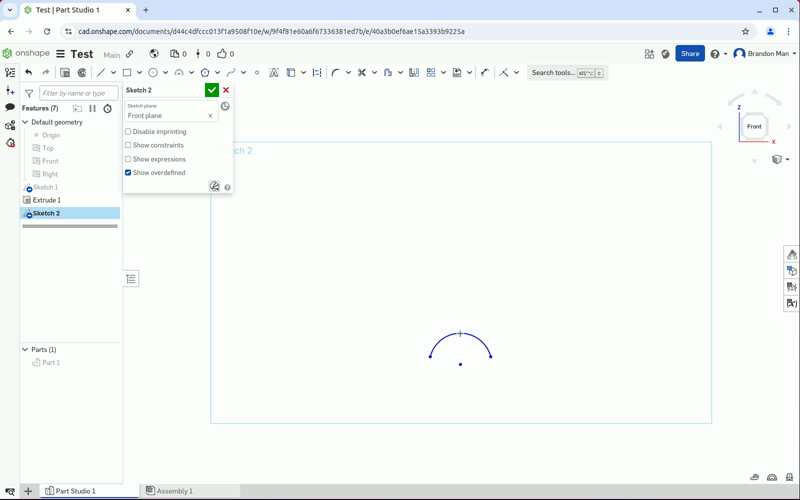
mouse_move(490, 356)
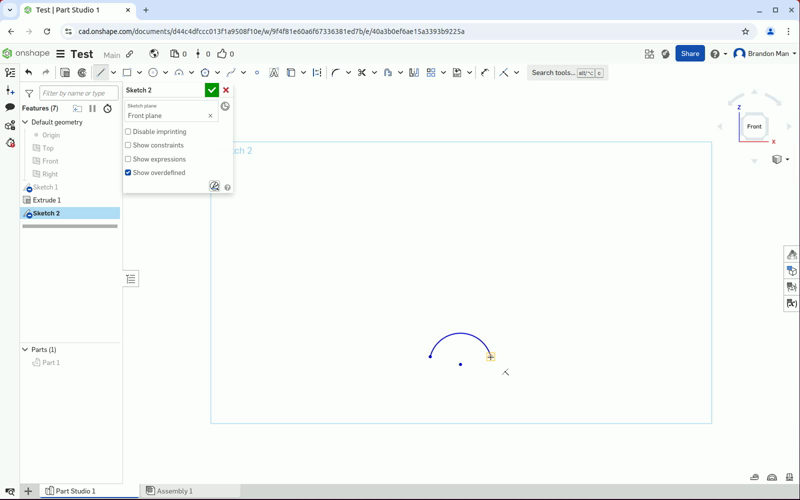
click(490, 356)
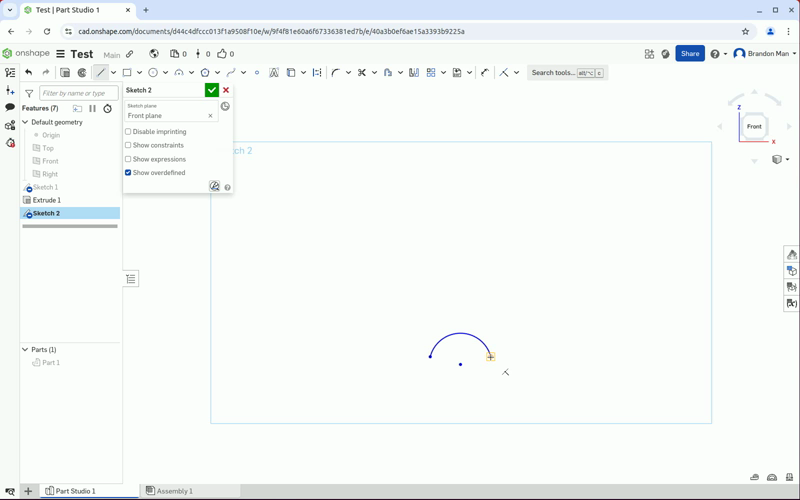
key_down(shift)
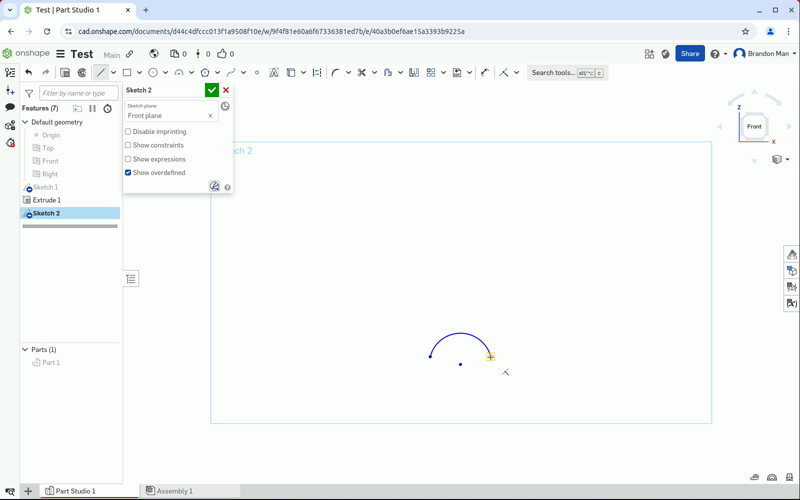
mouse_move(481, 282)
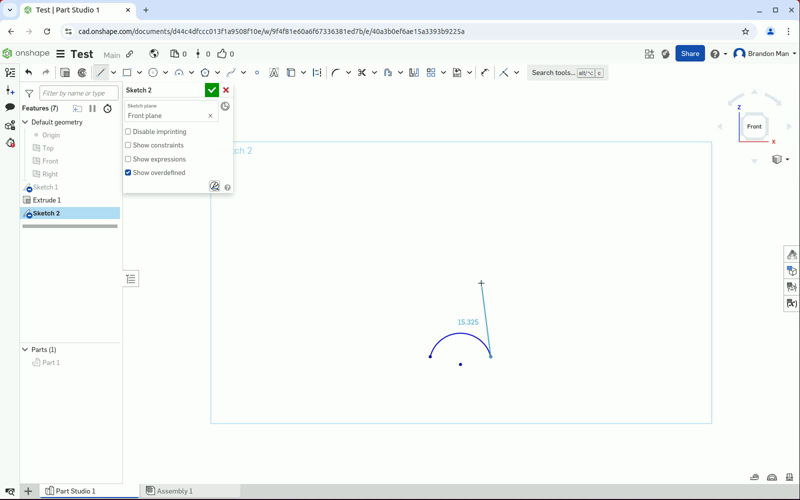
click(481, 282)
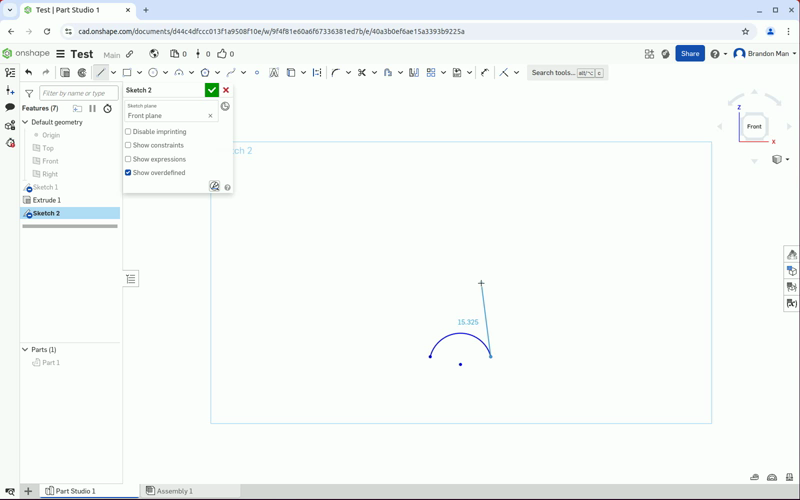
key_up(shift)
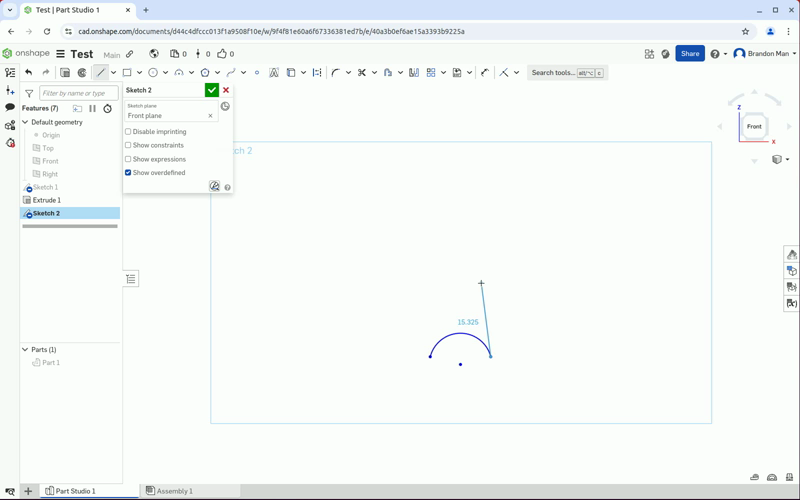
key(esc)
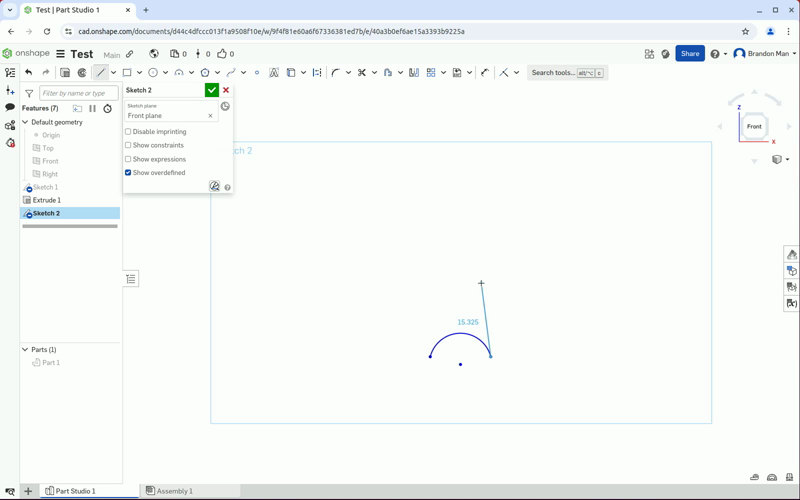
key(a)
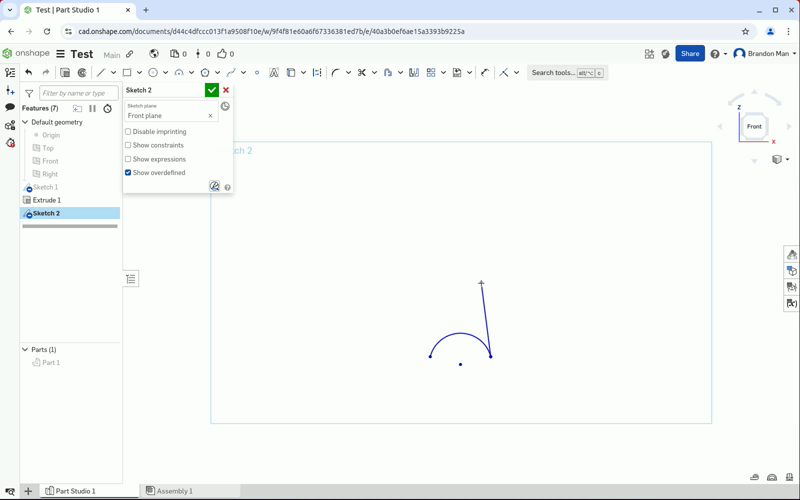
mouse_move(481, 282)
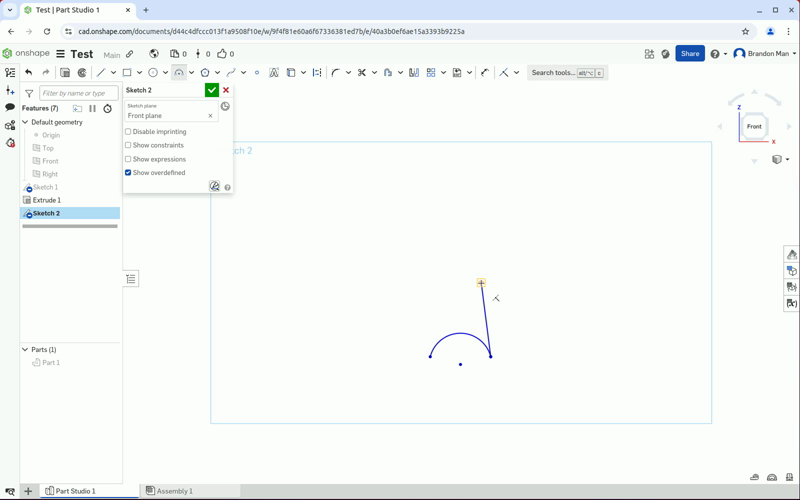
click(481, 282)
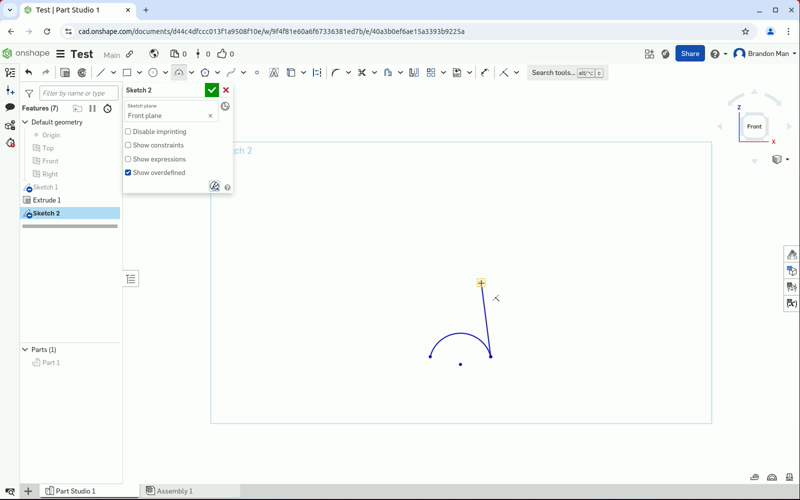
key_down(shift)
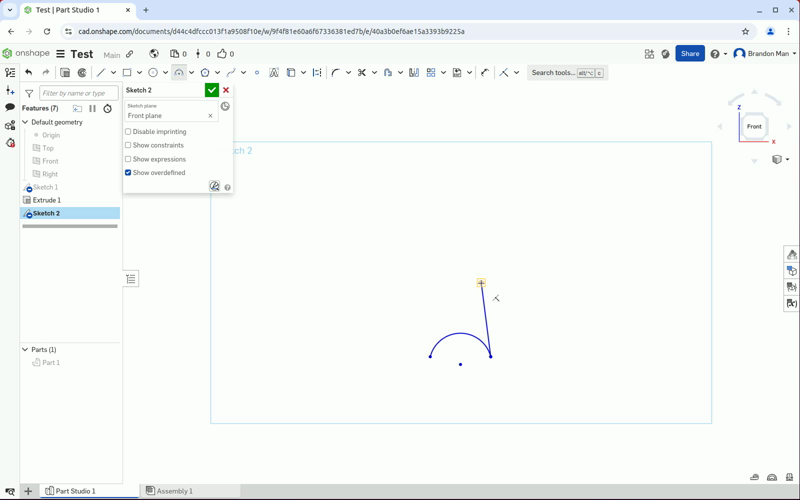
mouse_move(439, 282)
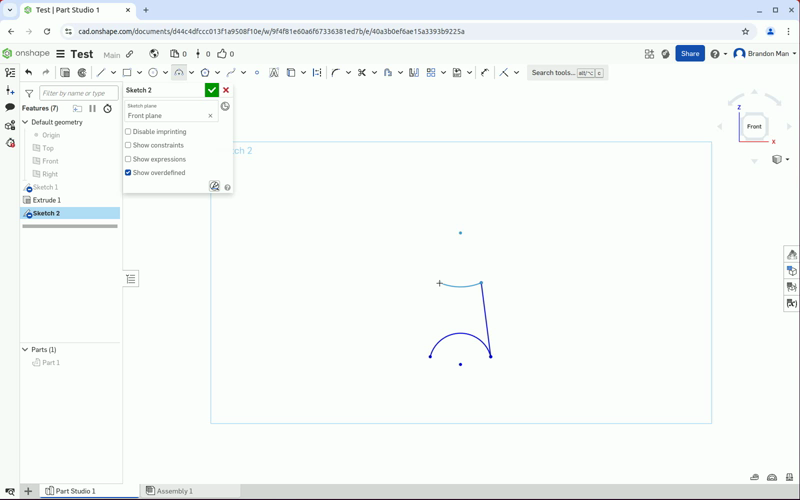
click(439, 282)
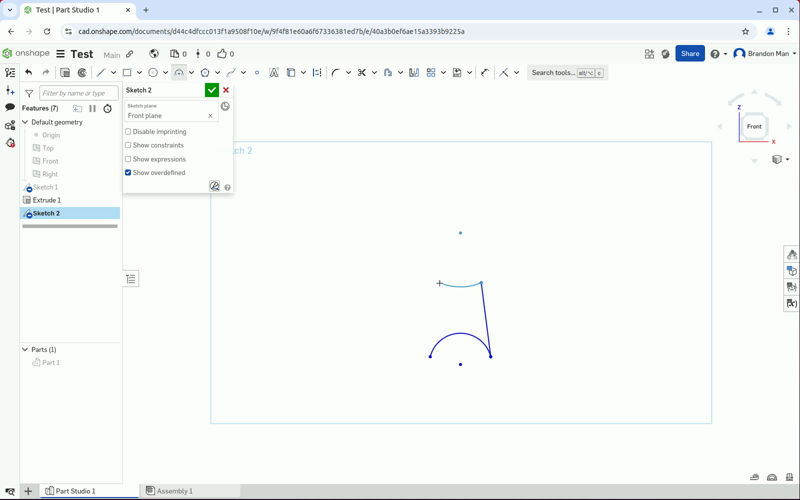
mouse_move(460, 303)
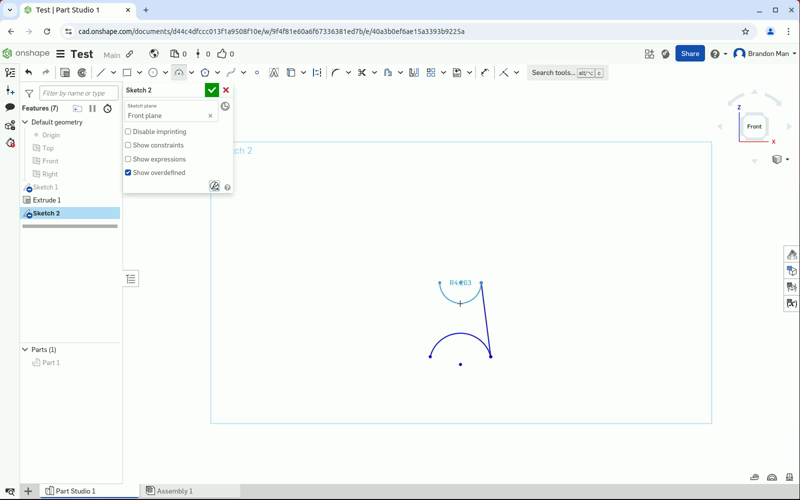
click(460, 303)
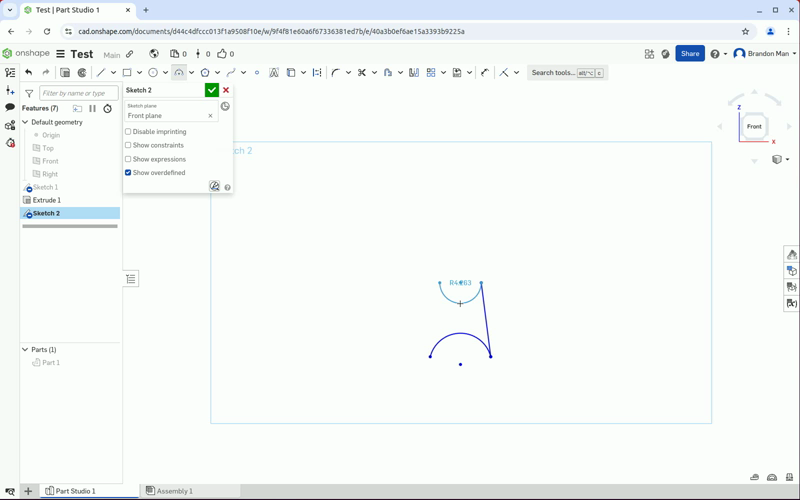
key_up(shift)
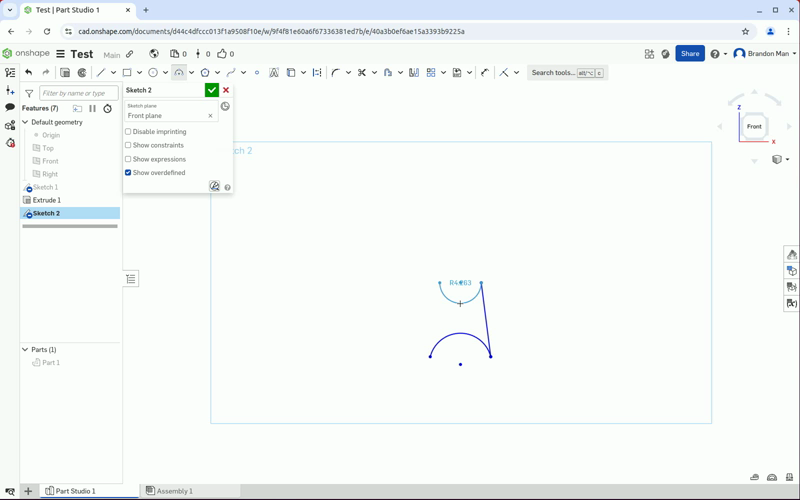
key(esc)
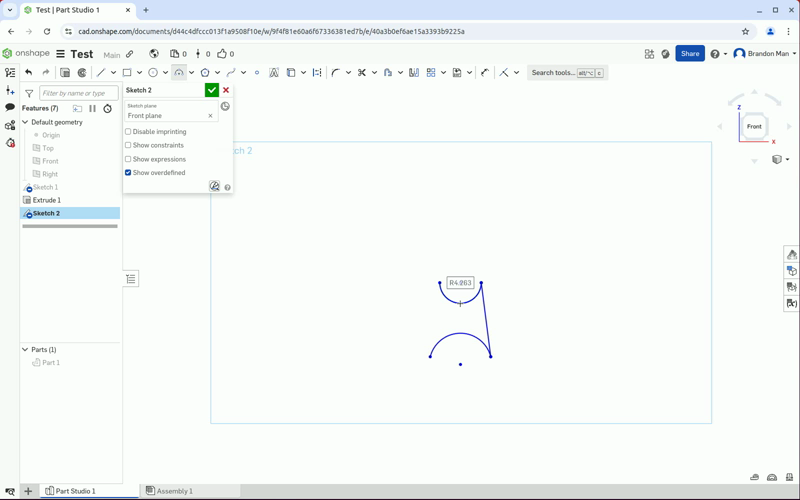
key(l)
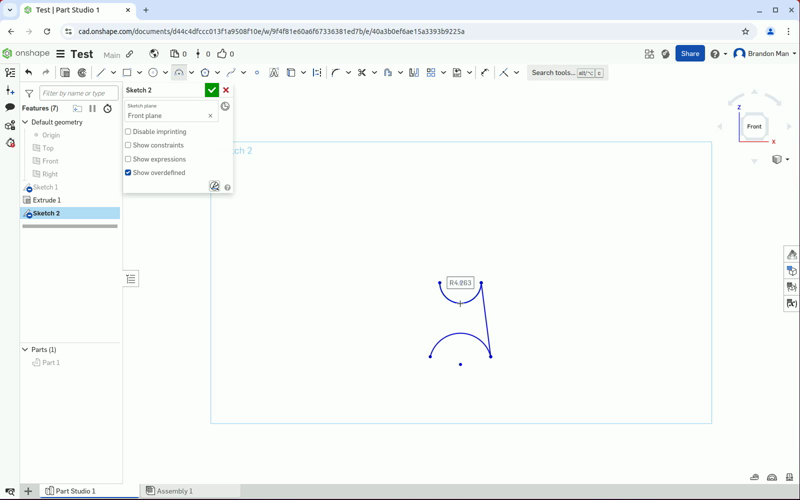
mouse_move(439, 282)
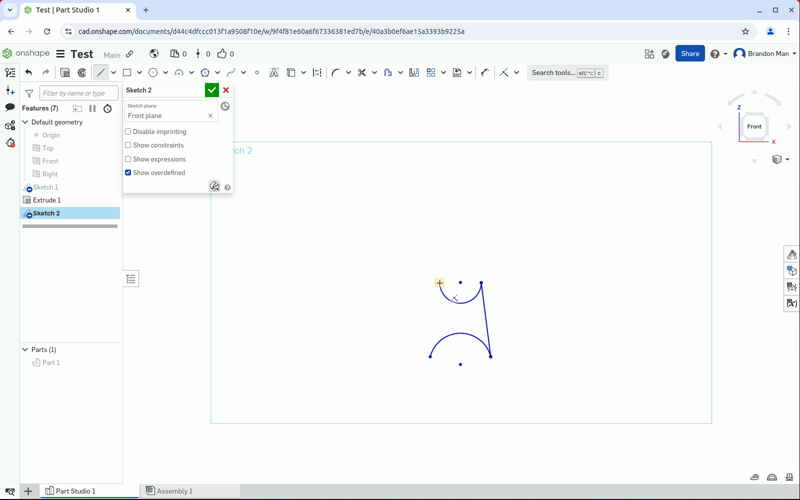
click(439, 282)
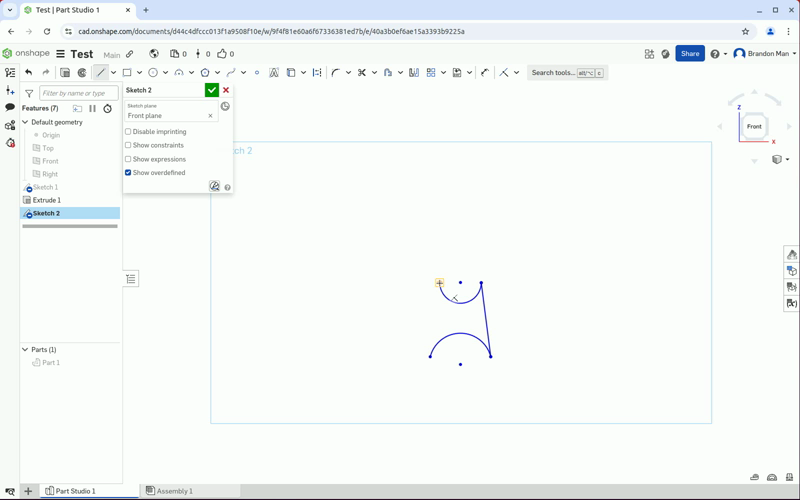
key_down(shift)
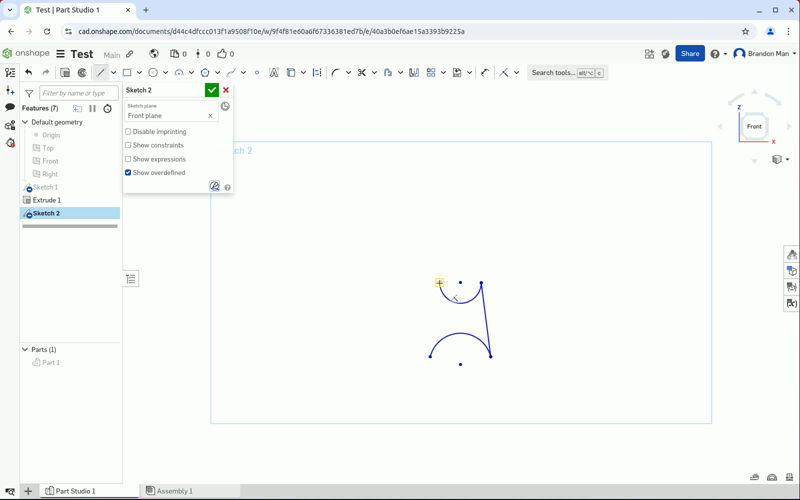
mouse_move(430, 356)
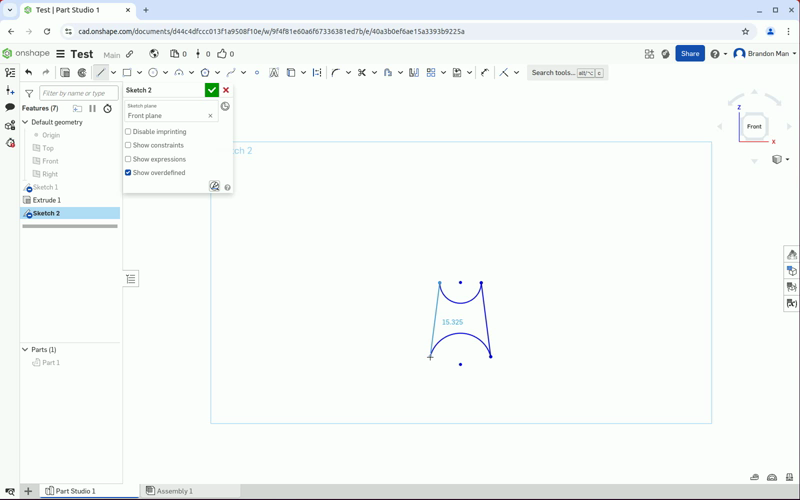
key_up(shift)
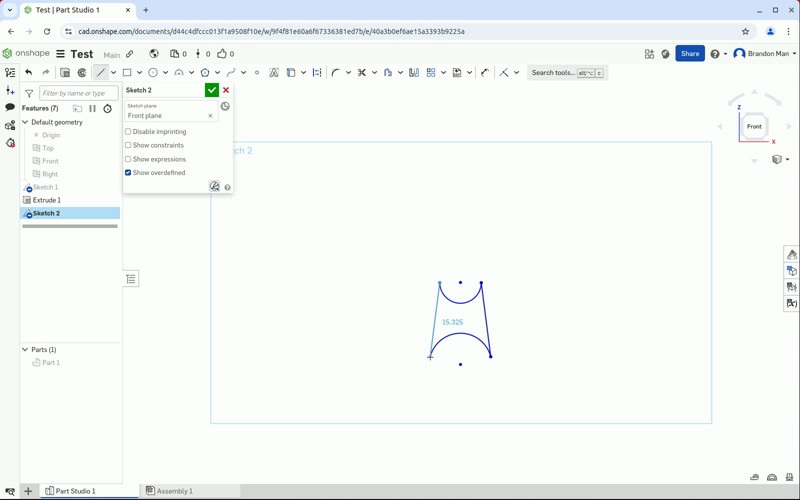
click(430, 356)
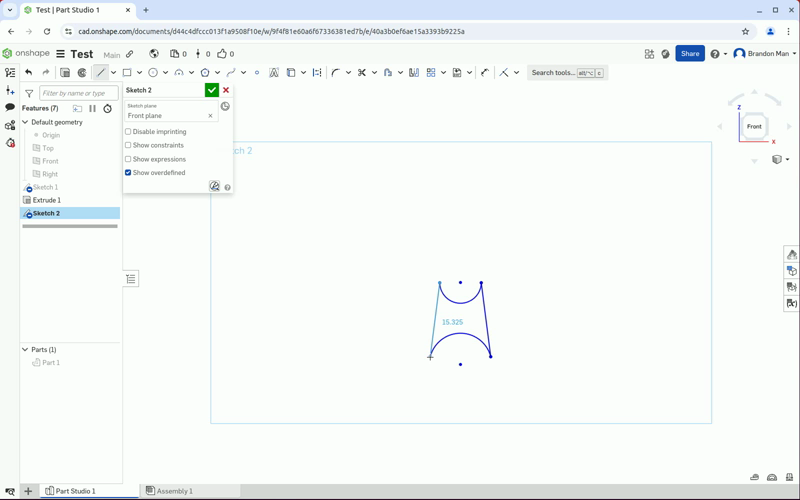
key(esc)
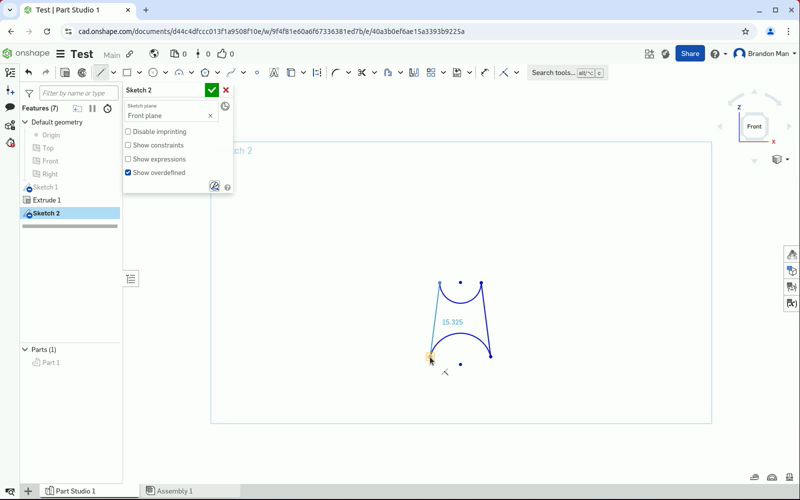
mouse_move(439, 300)
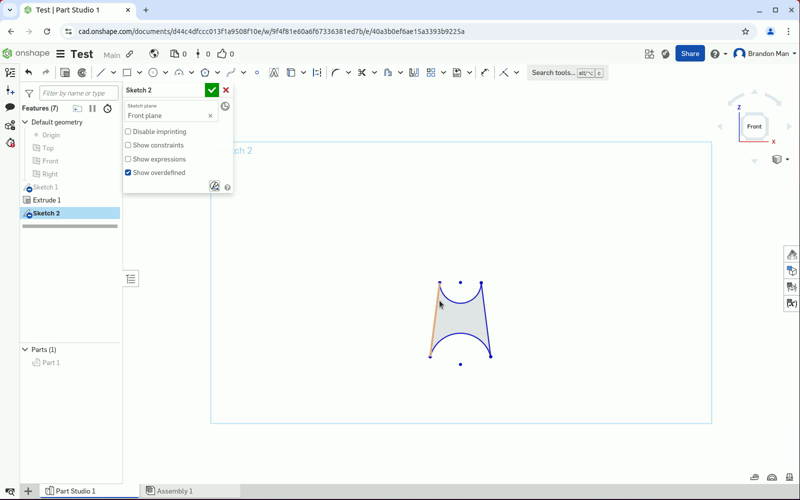
scroll(6)
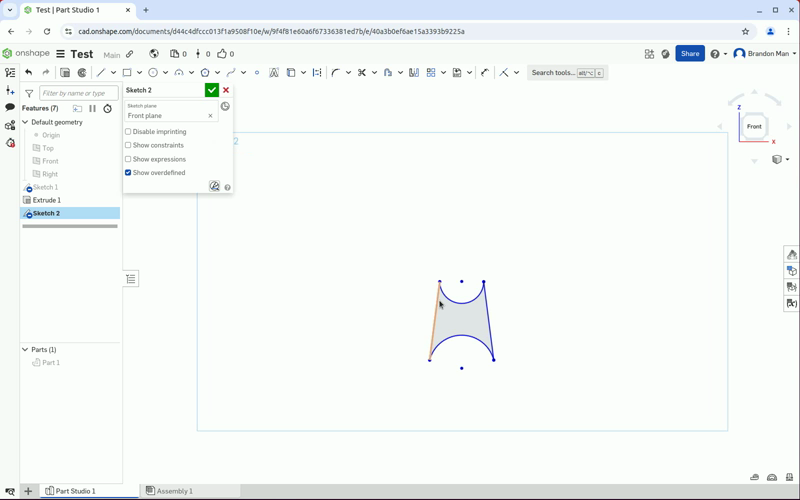
scroll(6)
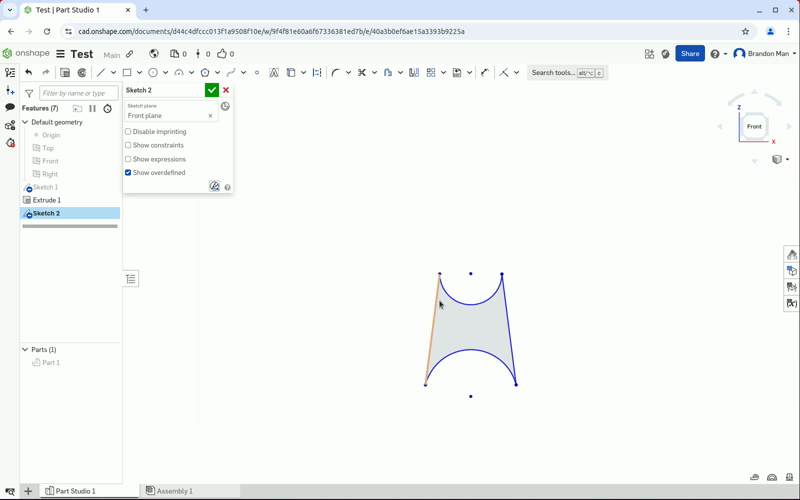
scroll(6)
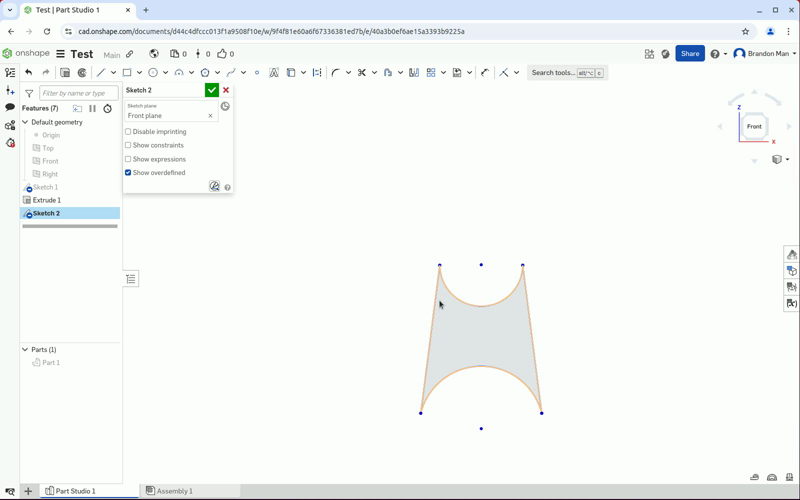
scroll(6)
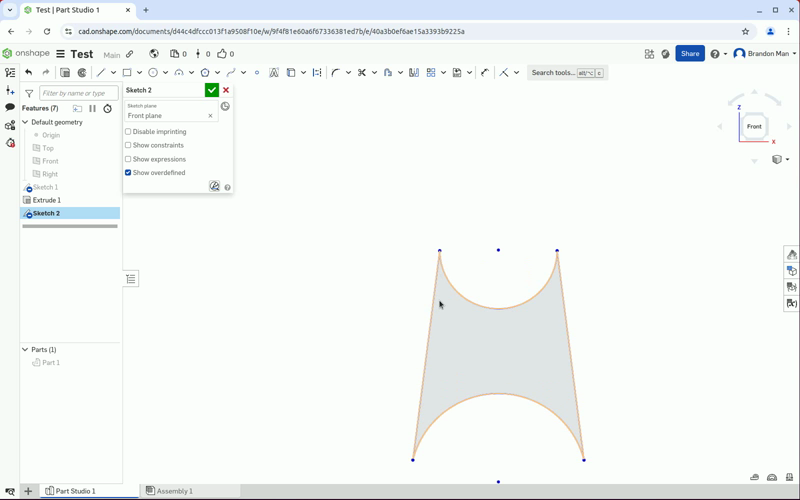
scroll(6)
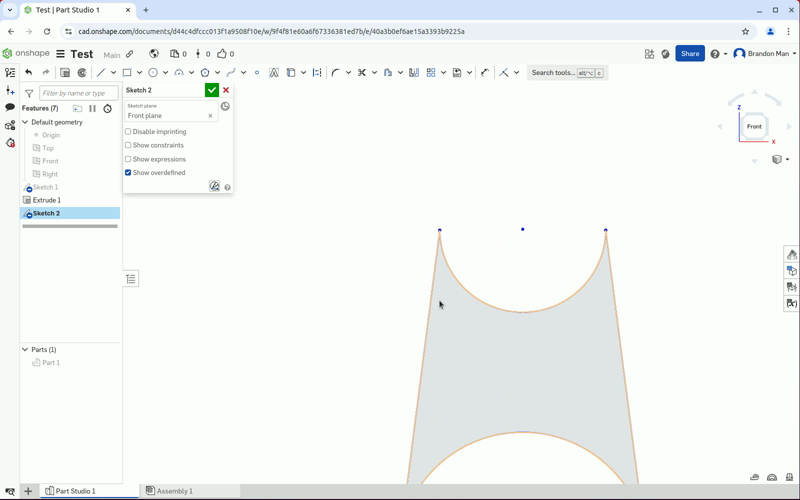
scroll(6)
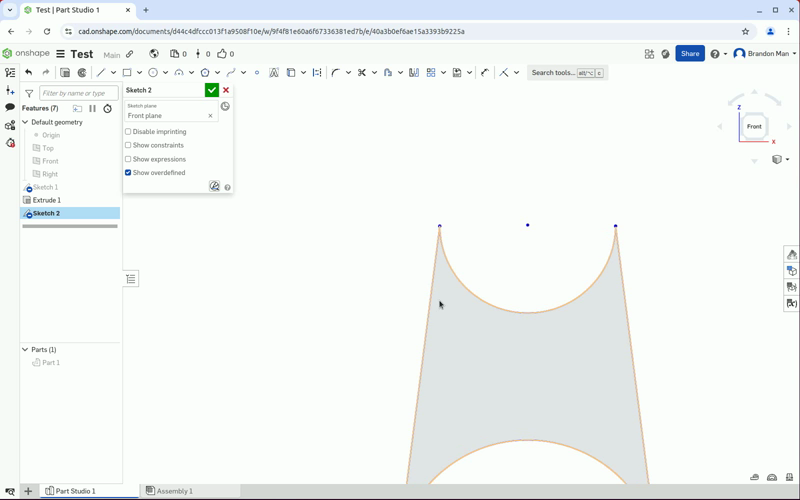
scroll(6)
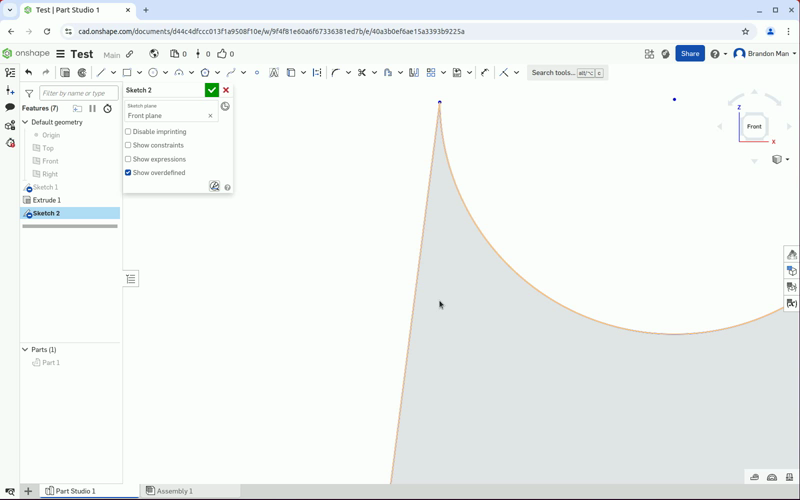
click(439, 300)
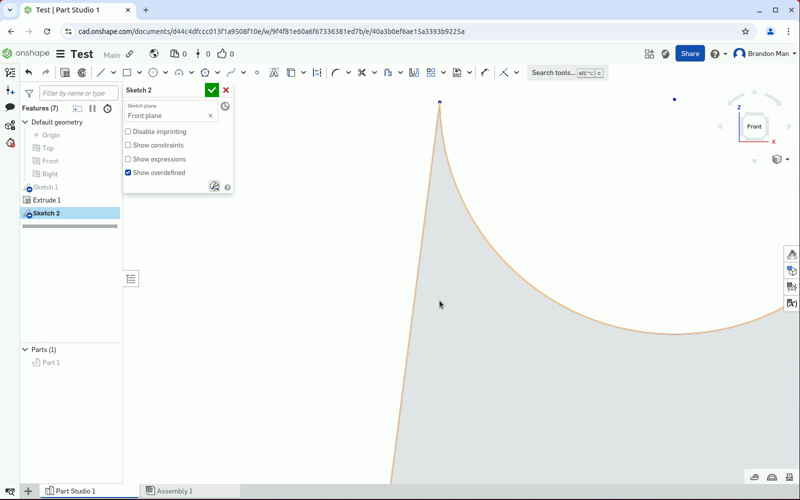
scroll(-6)
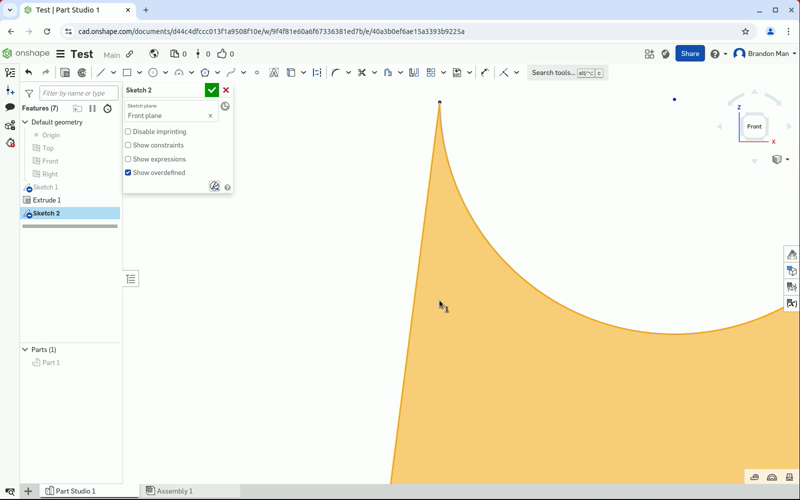
scroll(-6)
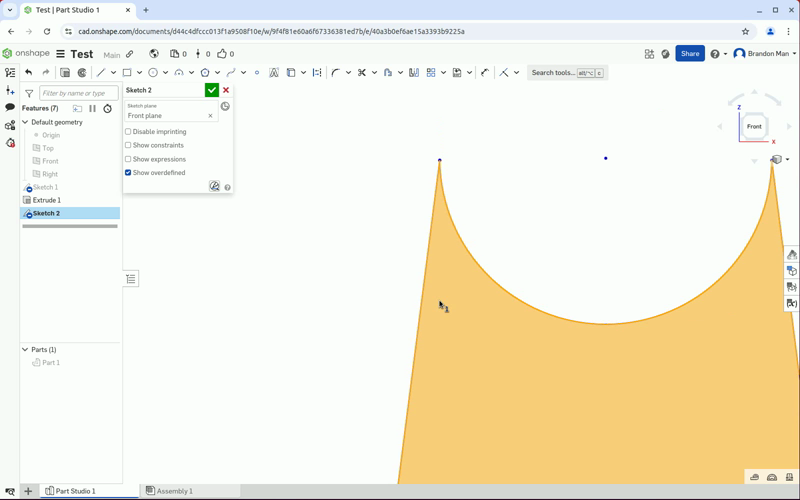
scroll(-6)
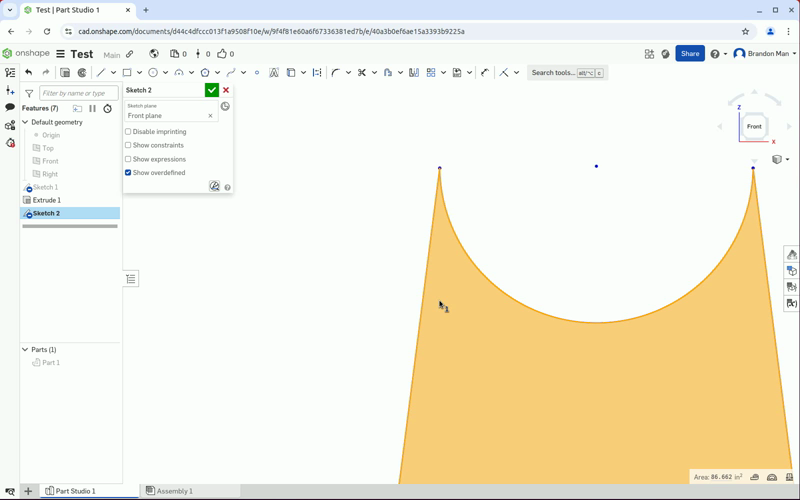
scroll(-6)
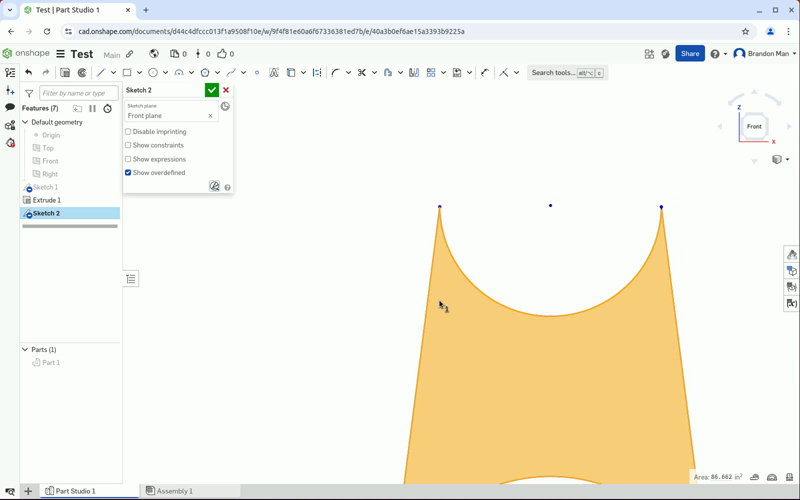
scroll(-6)
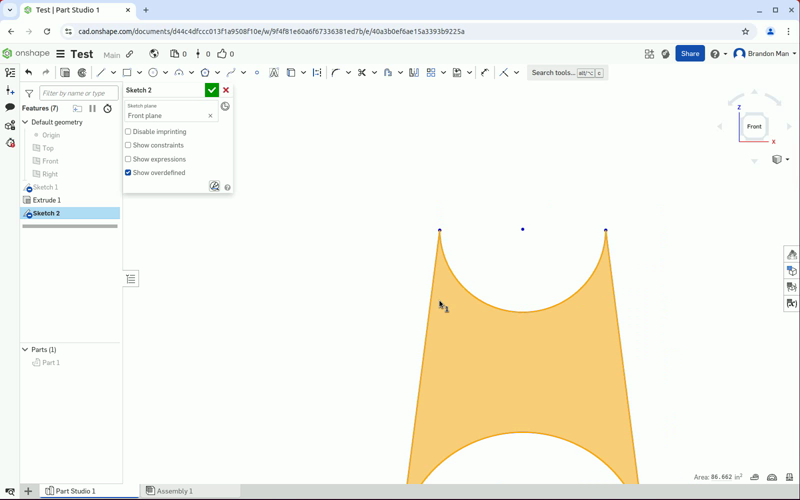
scroll(-6)
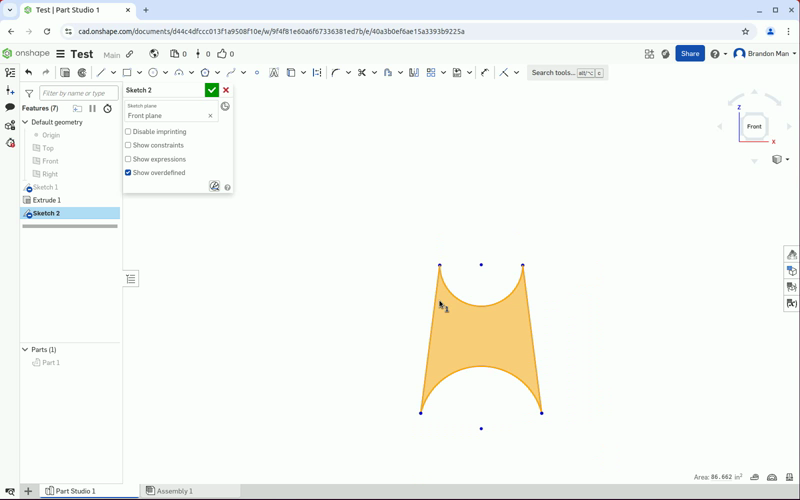
scroll(-6)
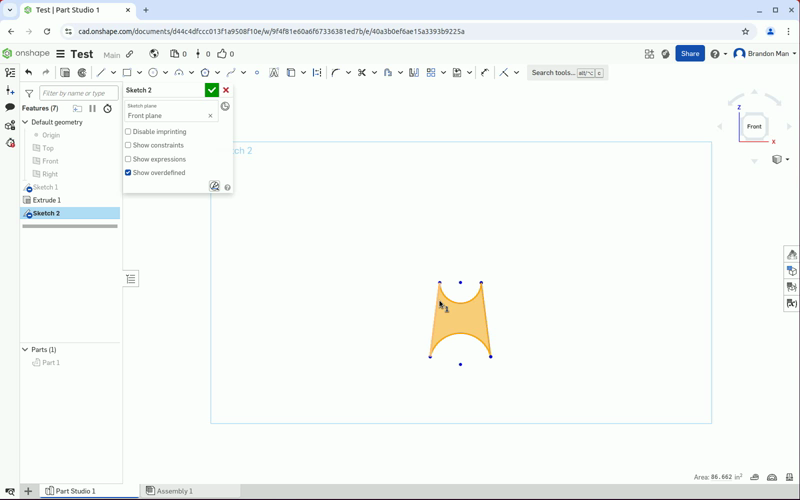
mouse_move(73, 352)
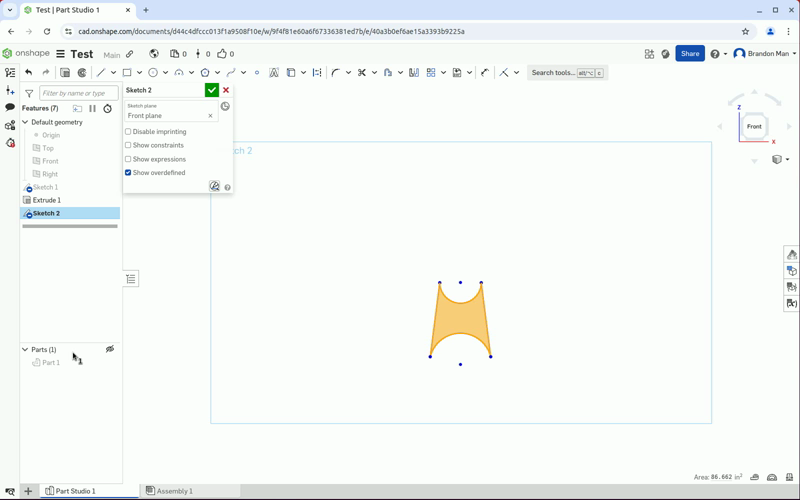
key(shift+y)
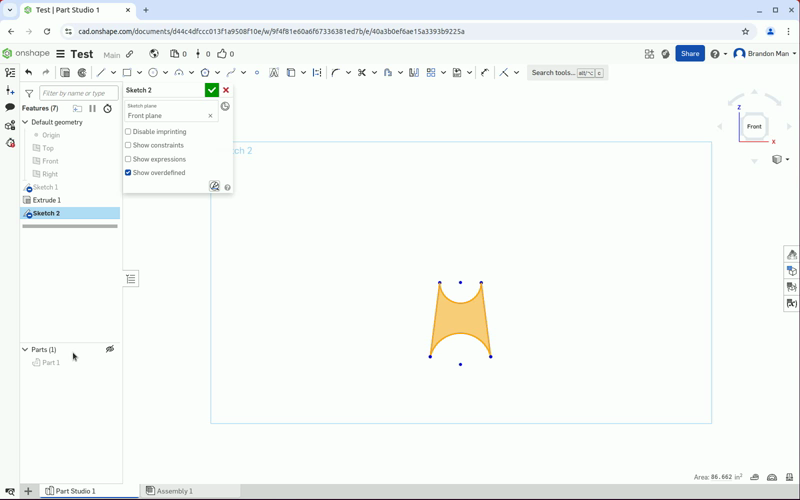
key(shift+e)
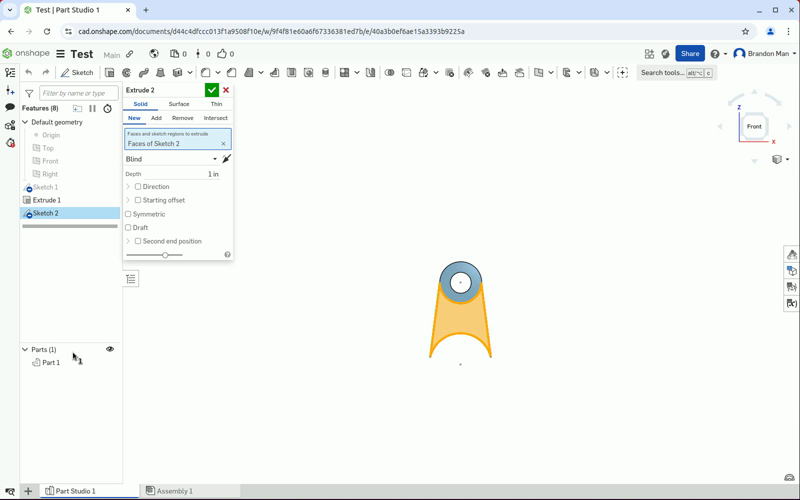
mouse_move(143, 106)
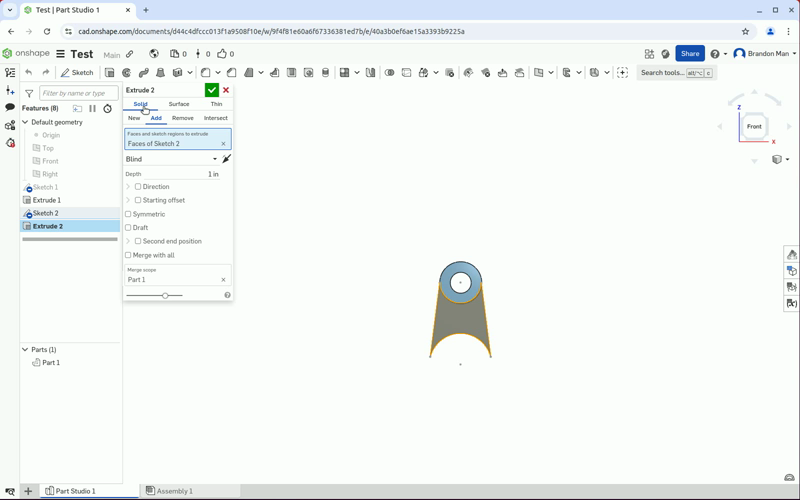
click(143, 106)
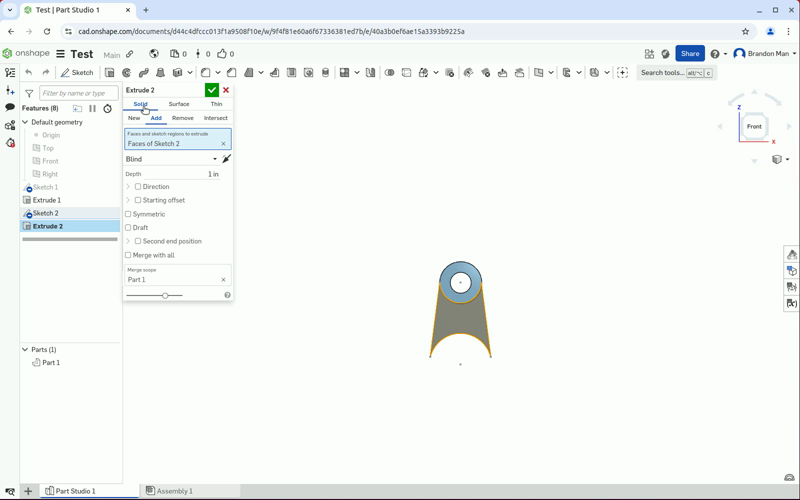
mouse_move(137, 120)
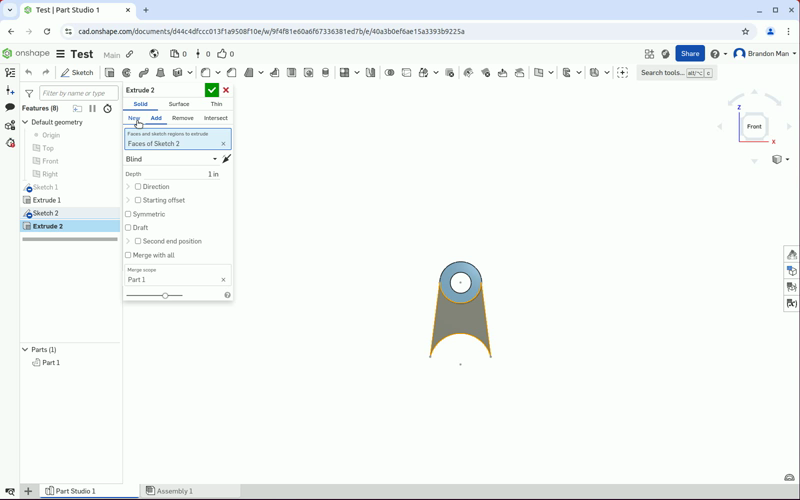
click(137, 120)
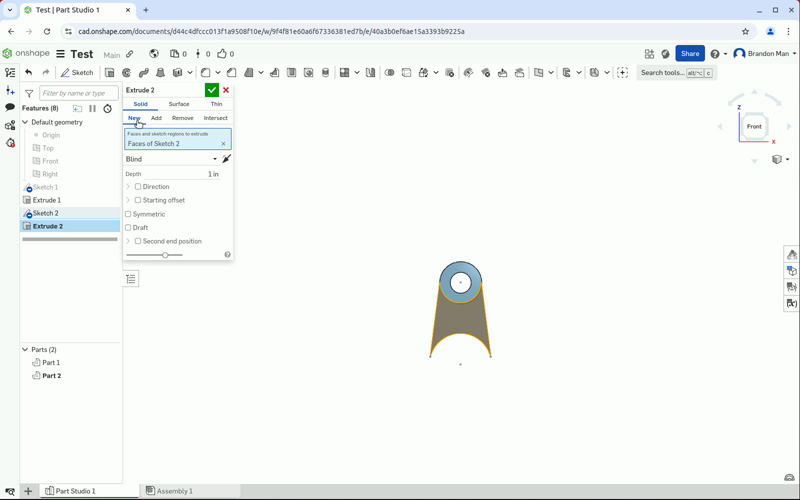
key(tab, 4)
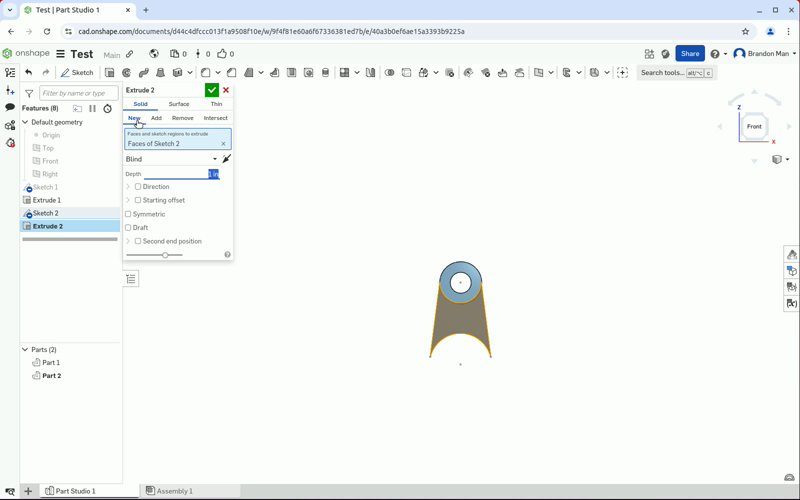
text(4.333)
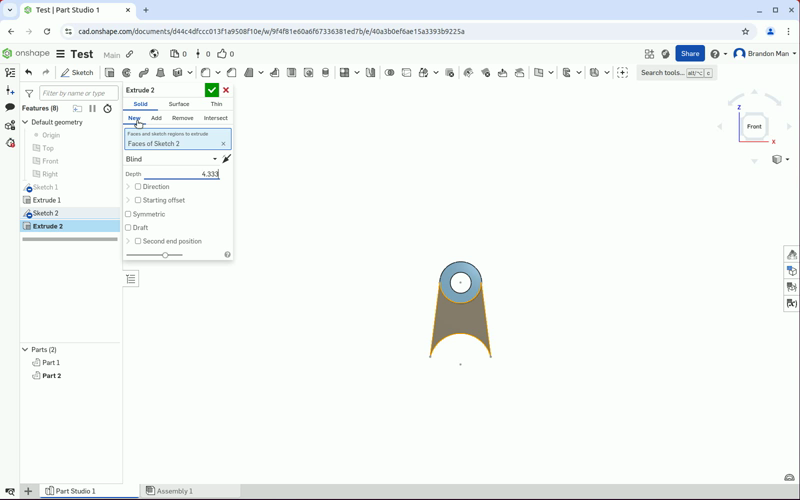
key(enter)
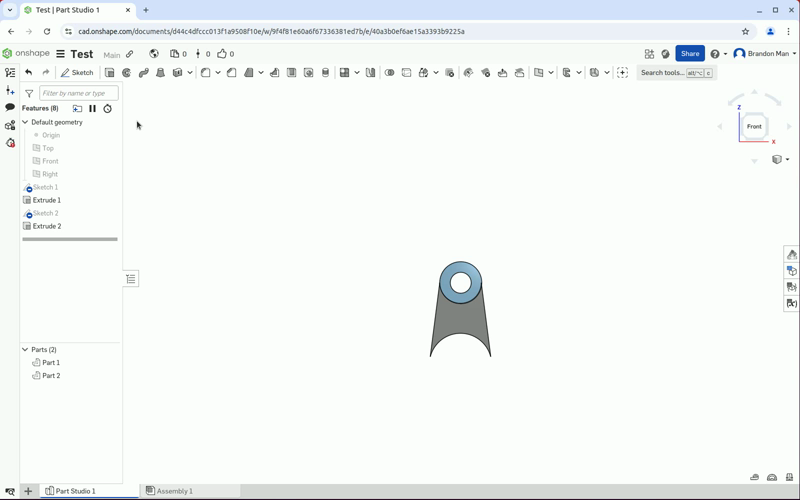
key(shift+h)
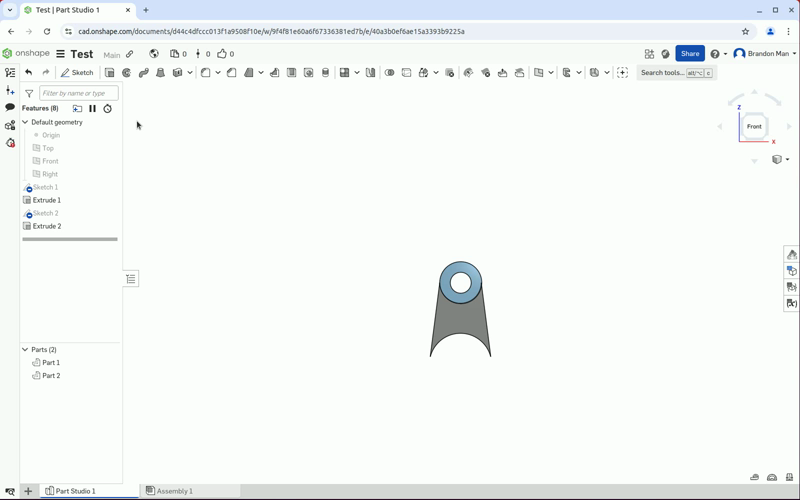
key(shift+h)
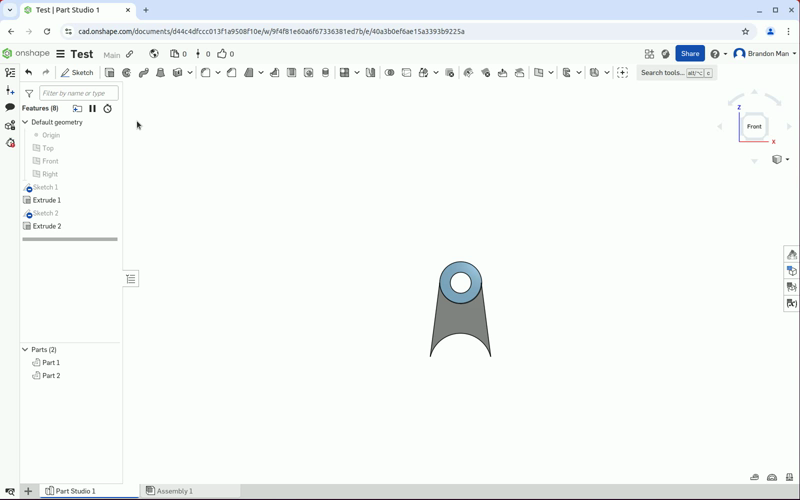
mouse_move(73, 189)
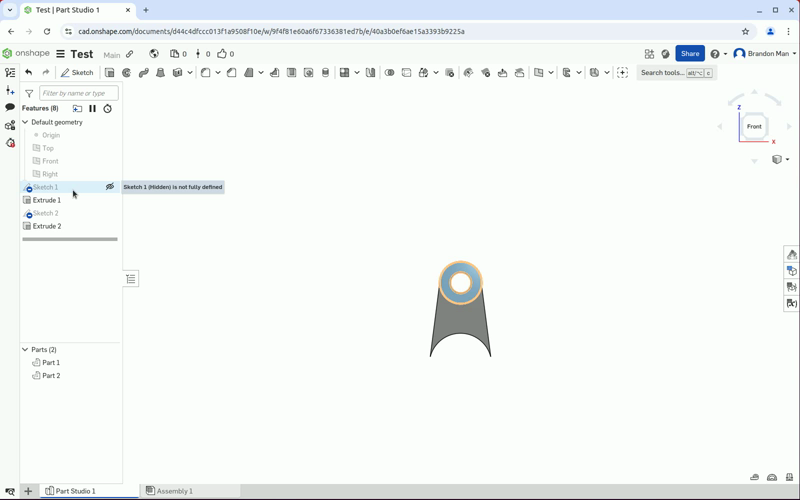
click(73, 189)
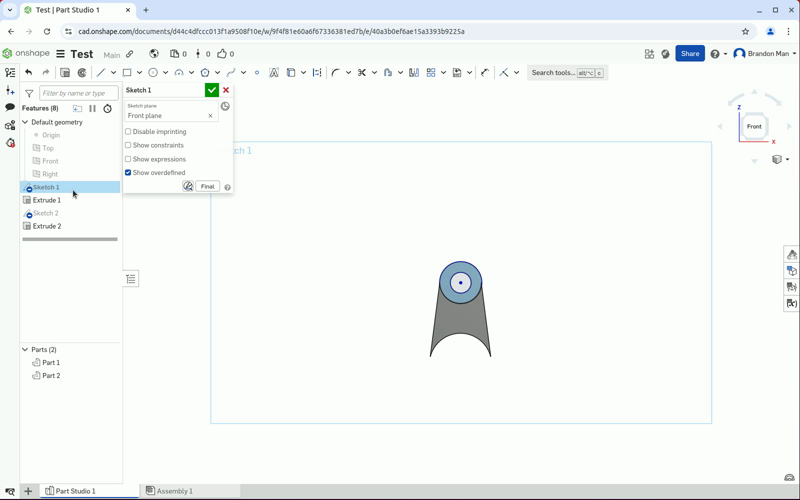
mouse_move(229, 92)
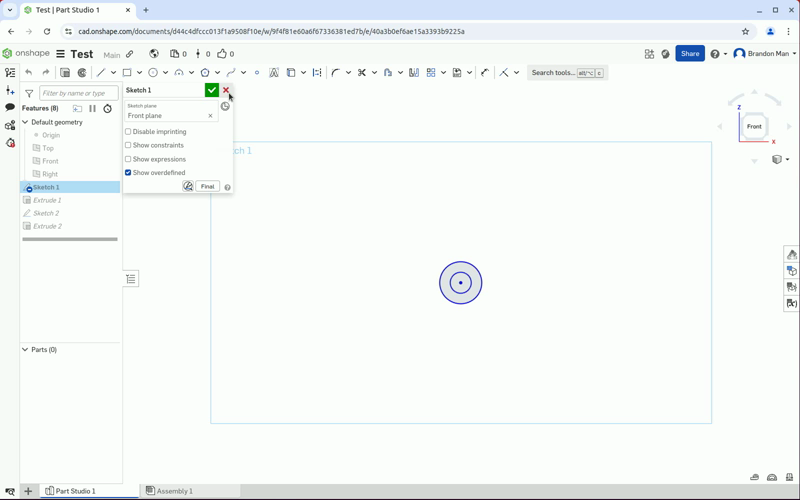
click(229, 92)
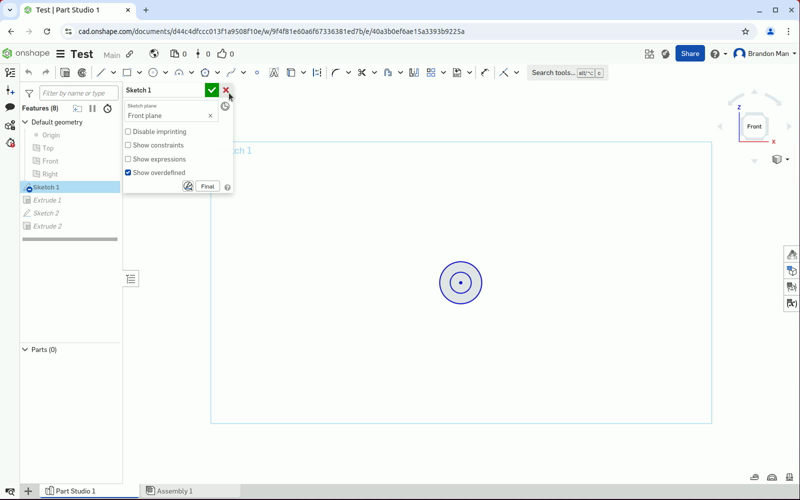
key(shift+s)
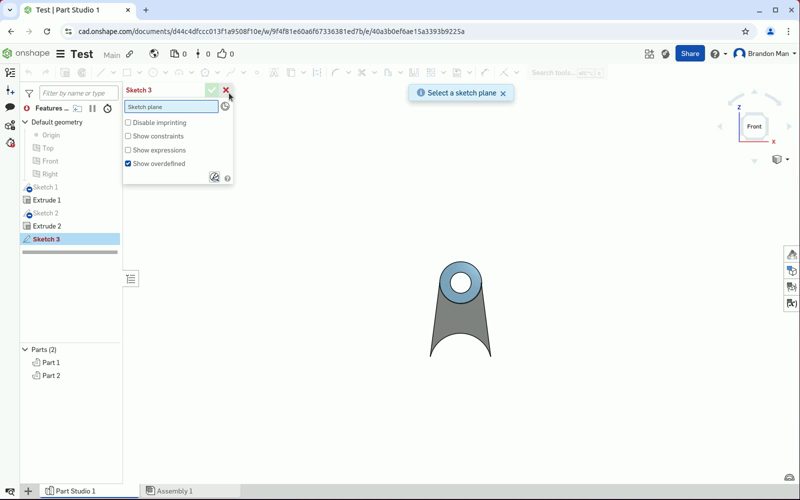
mouse_move(73, 163)
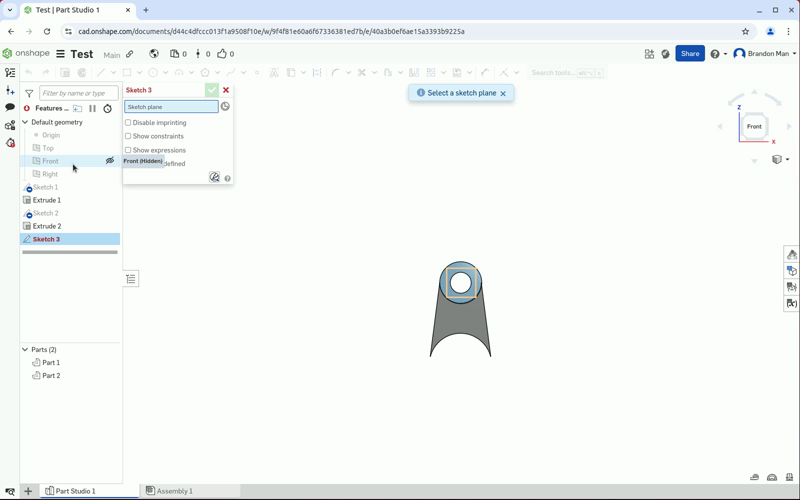
click(73, 163)
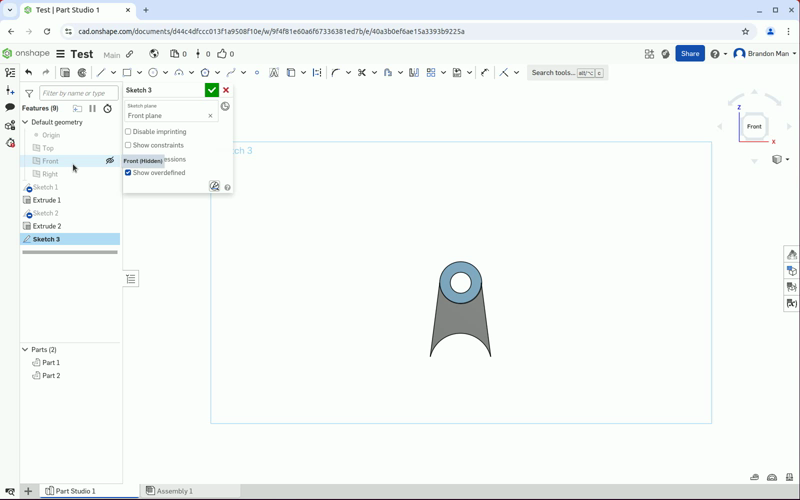
mouse_move(73, 352)
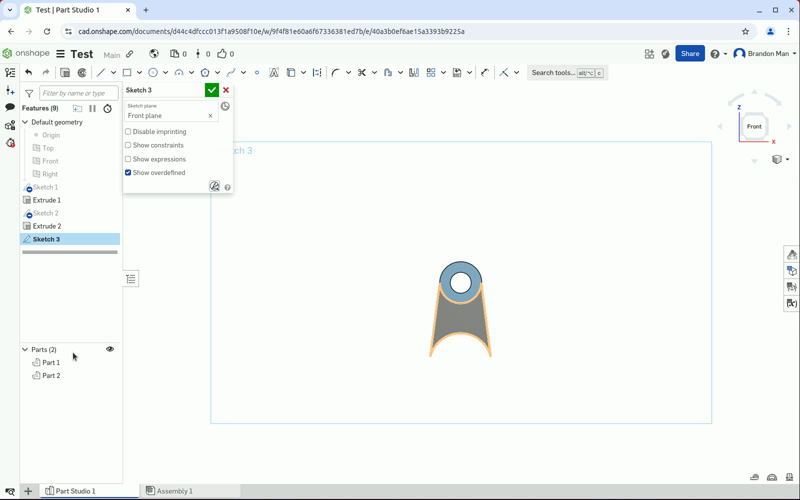
key(y)
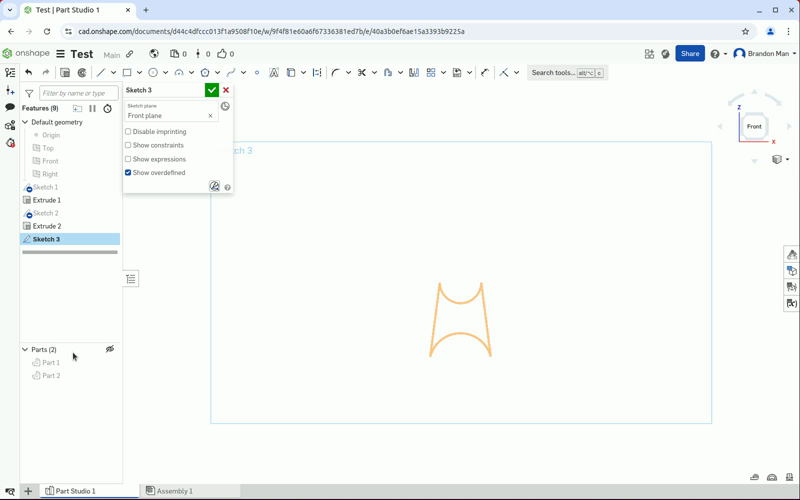
key(a)
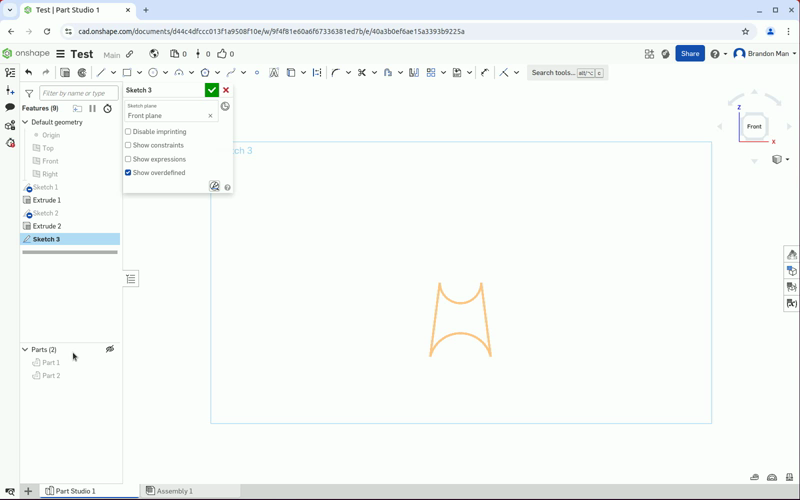
key_down(shift)
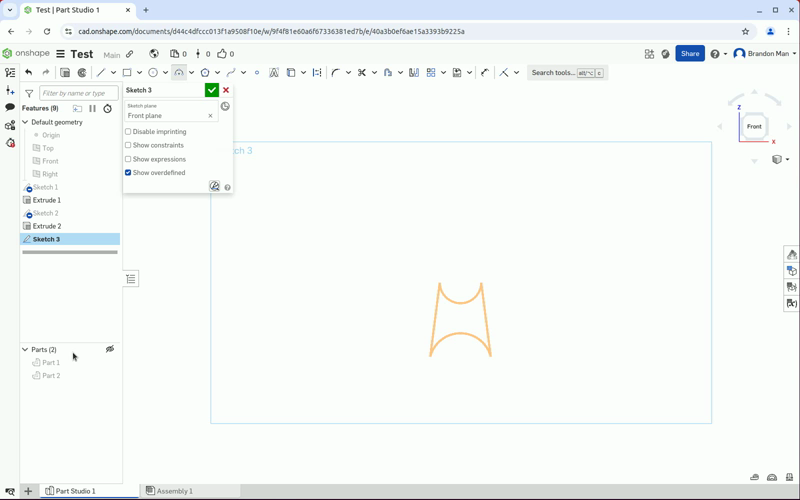
mouse_move(430, 365)
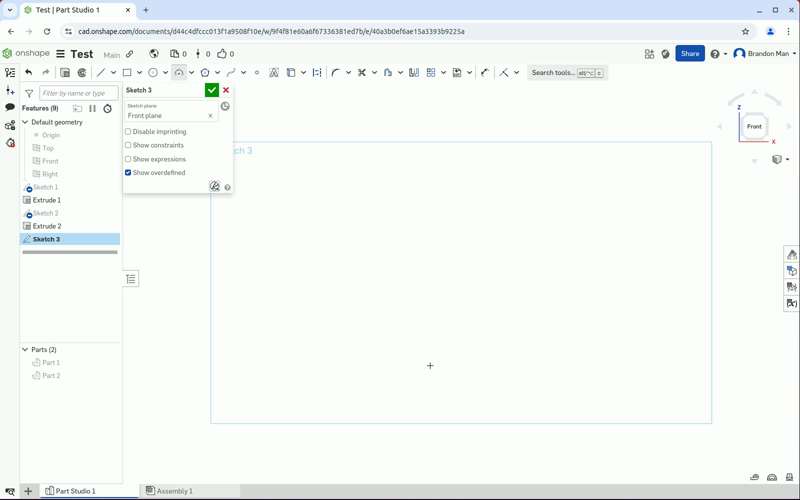
click(430, 365)
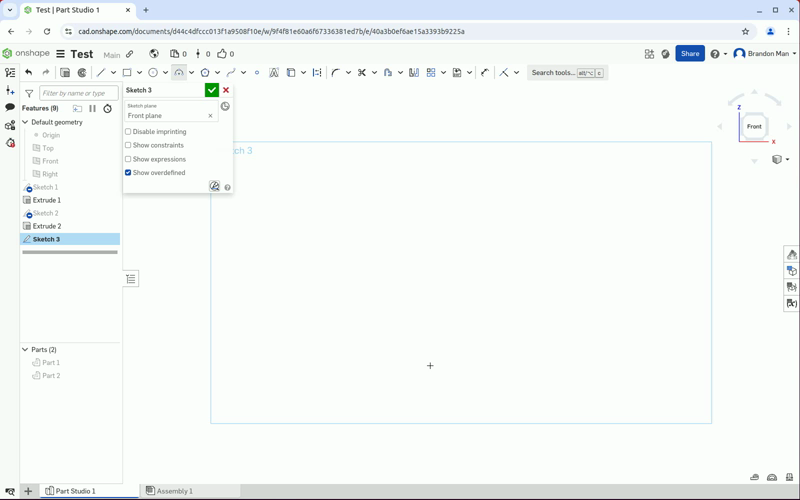
key_up(shift)
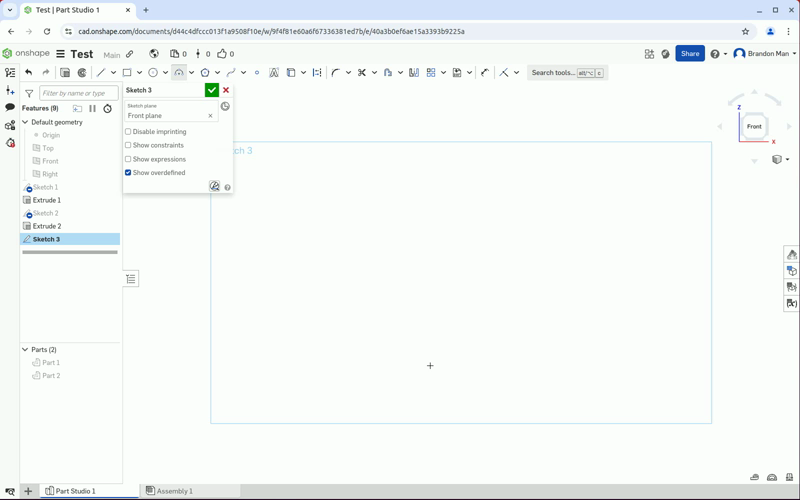
key_down(shift)
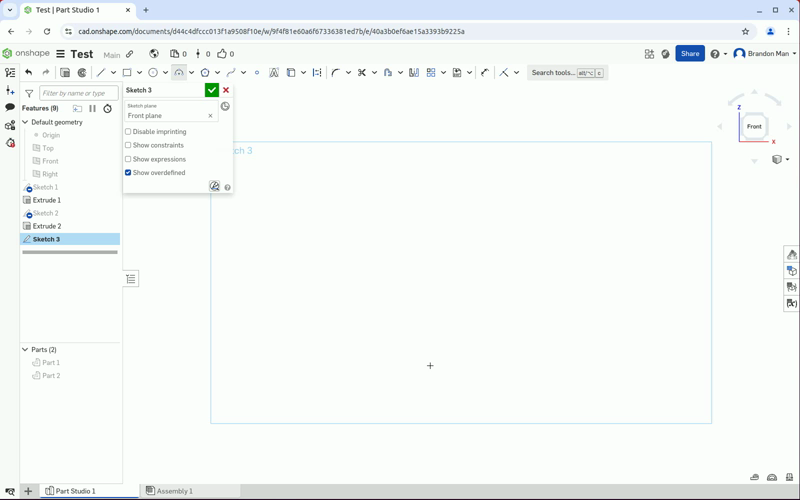
mouse_move(492, 365)
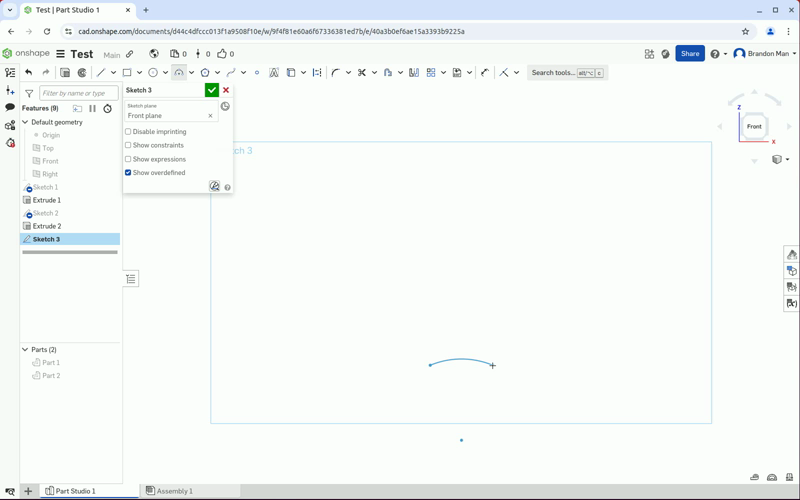
click(492, 365)
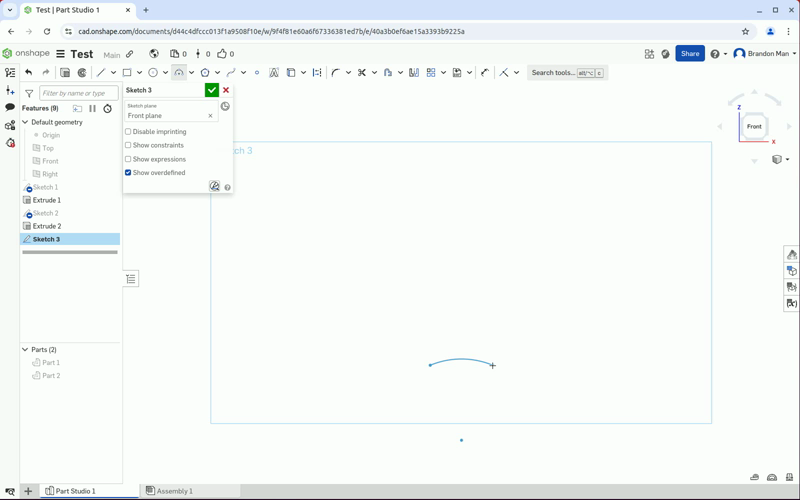
mouse_move(461, 396)
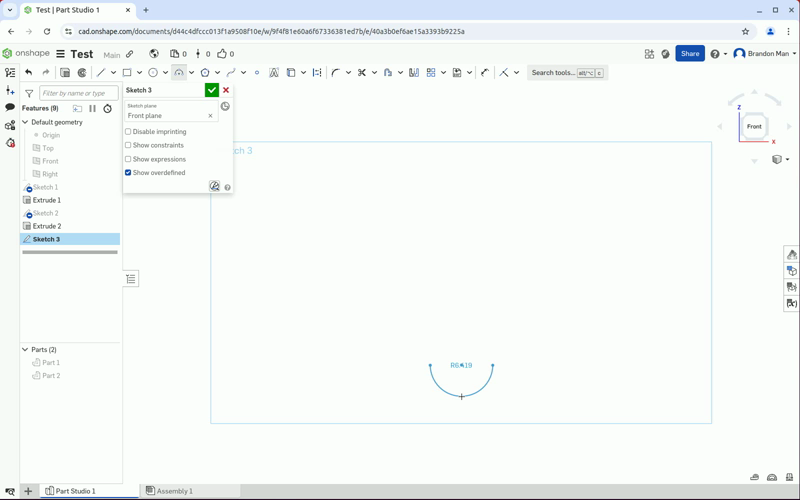
click(461, 396)
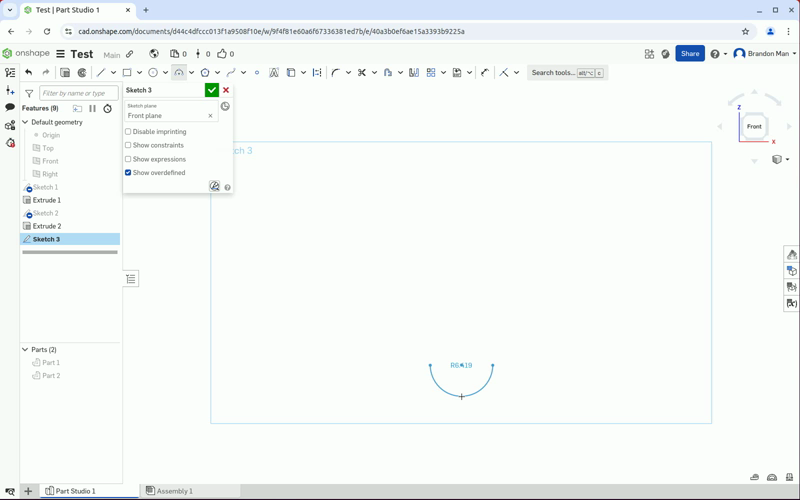
key_up(shift)
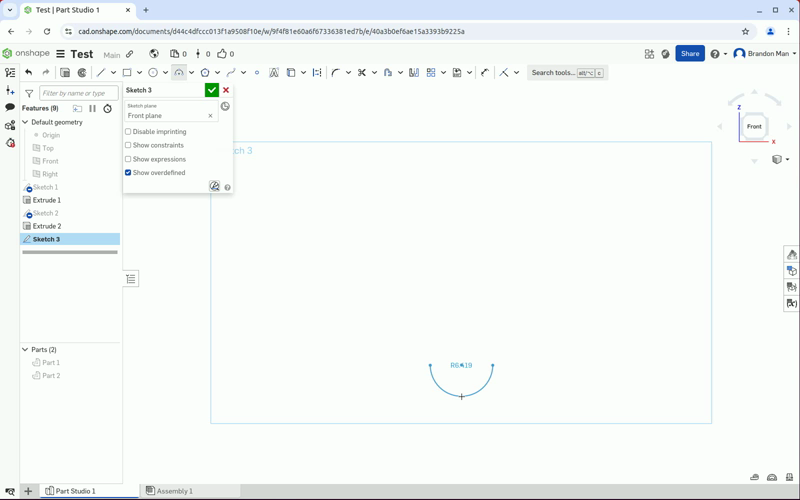
key(esc)
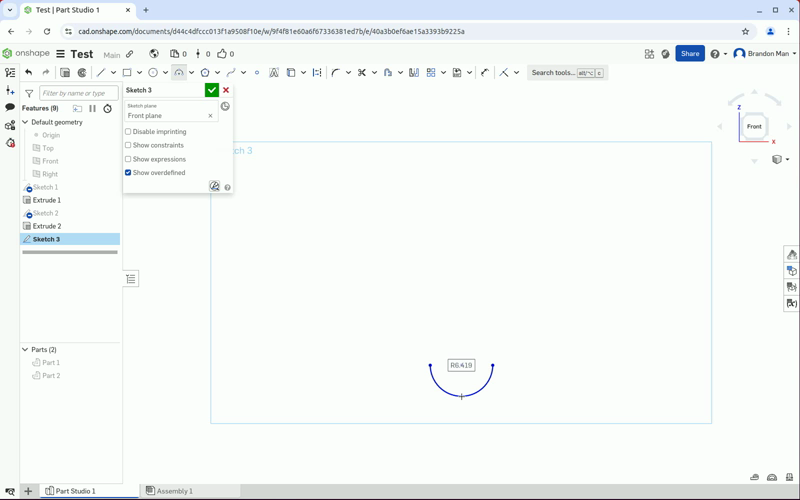
key(l)
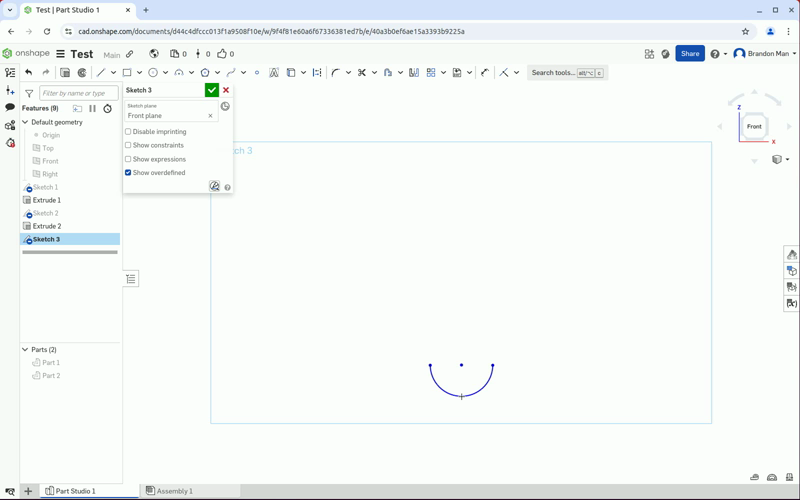
mouse_move(492, 365)
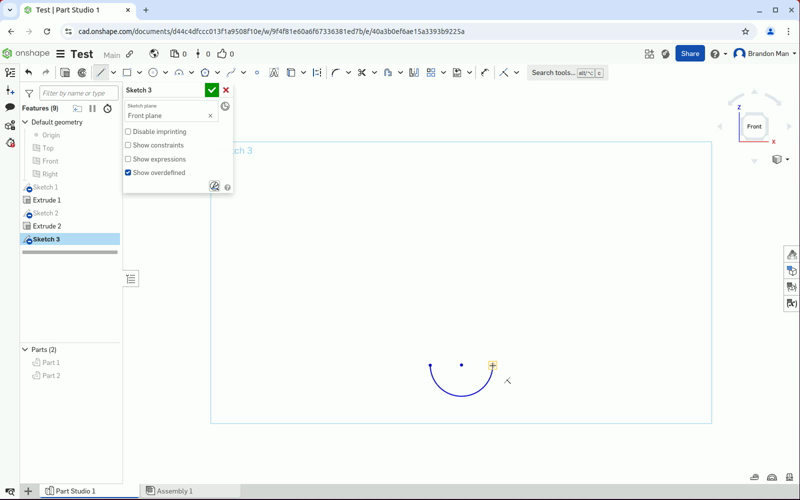
click(492, 365)
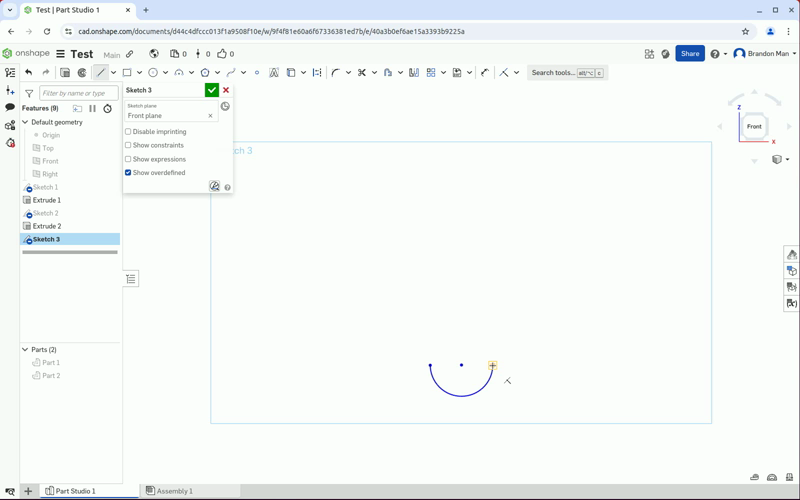
key_down(shift)
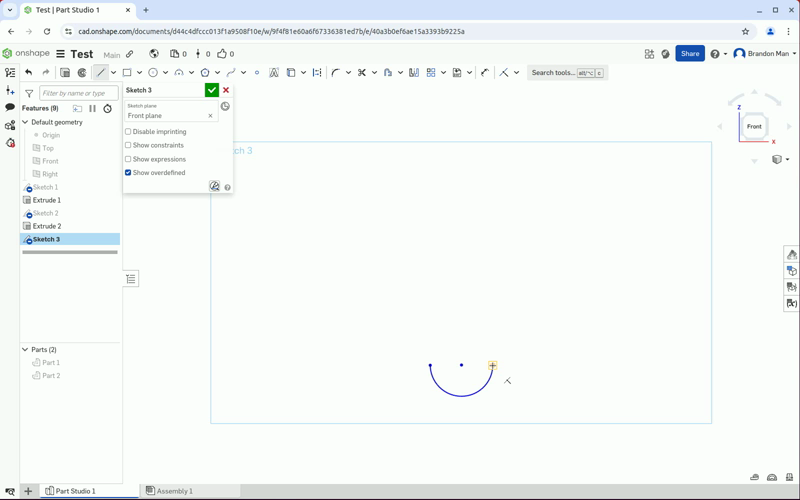
mouse_move(522, 365)
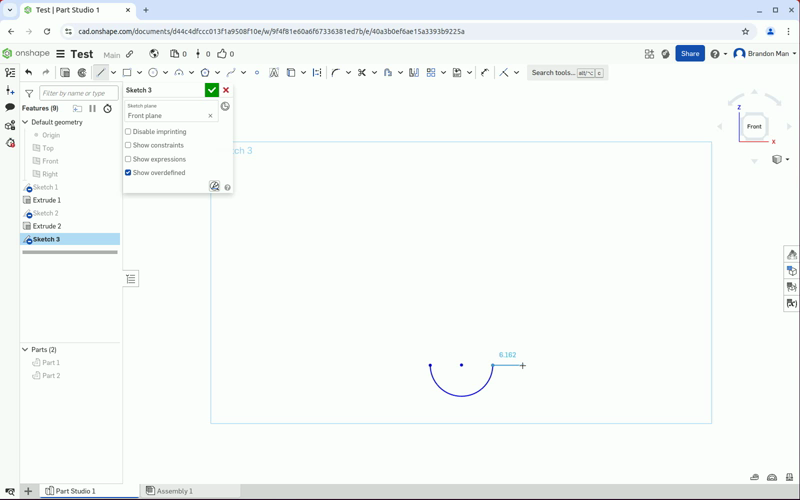
mouse_move(492, 357)
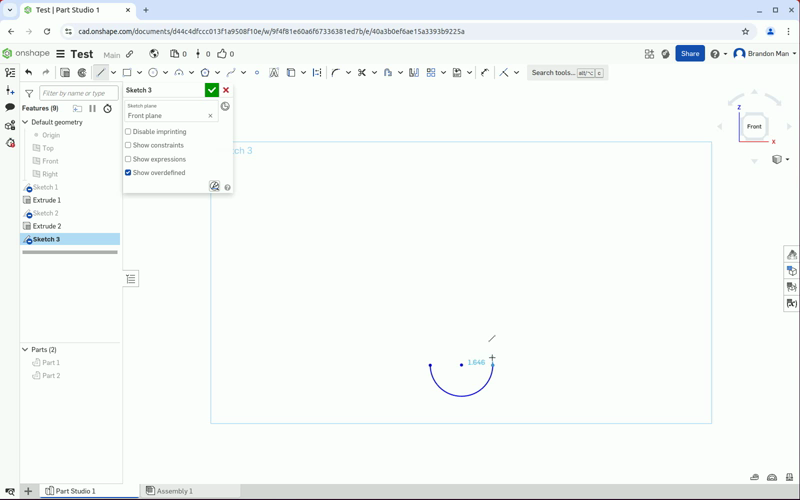
click(492, 357)
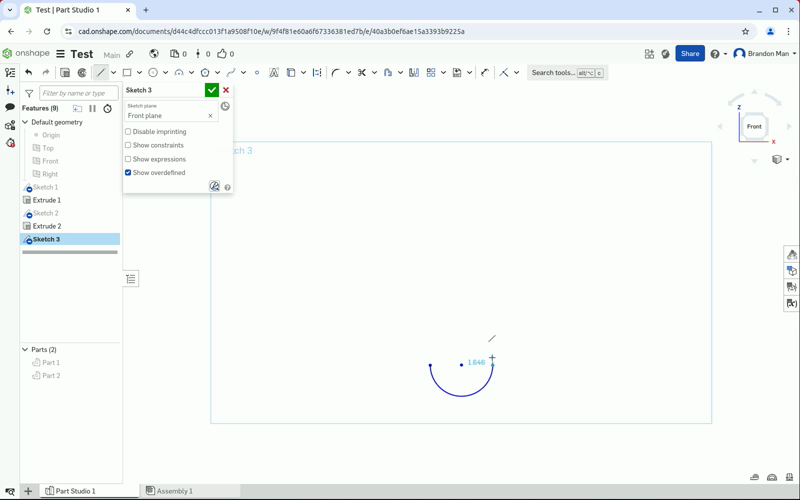
key_up(shift)
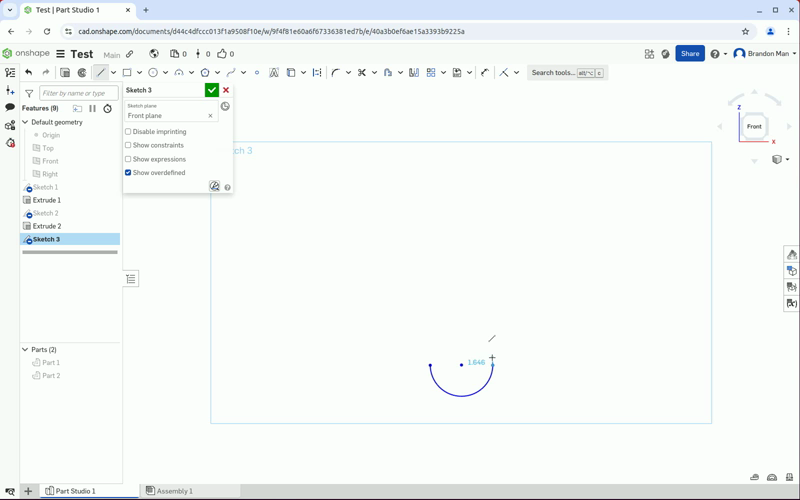
key(esc)
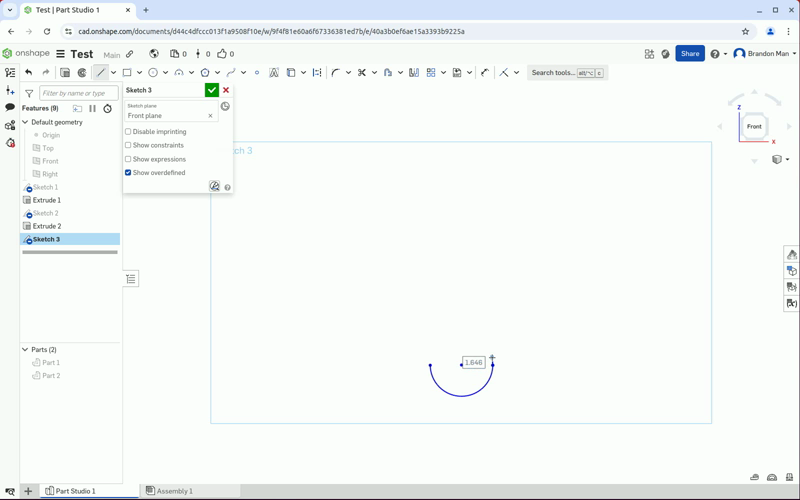
key(a)
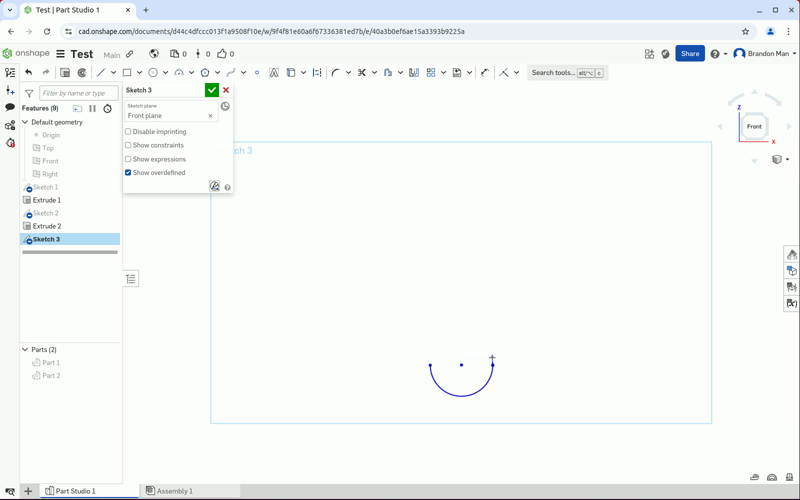
mouse_move(492, 357)
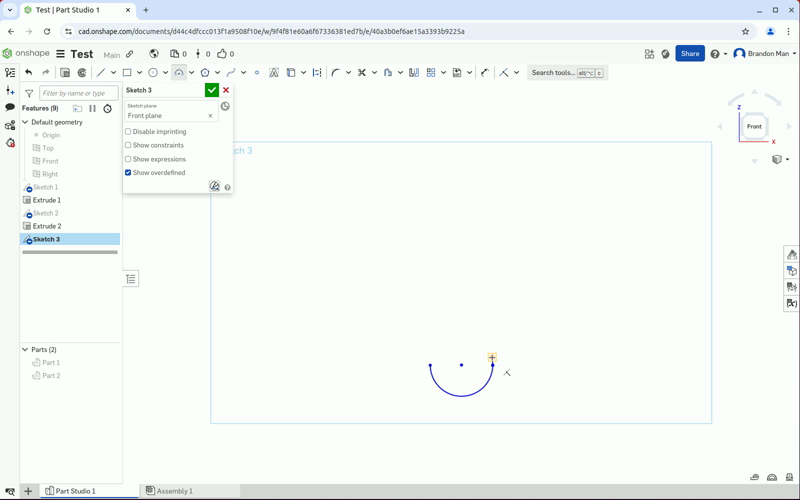
click(492, 357)
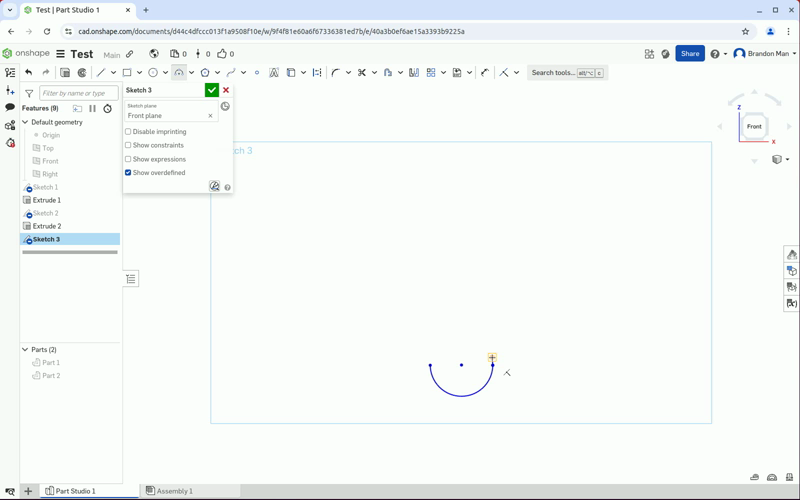
key_down(shift)
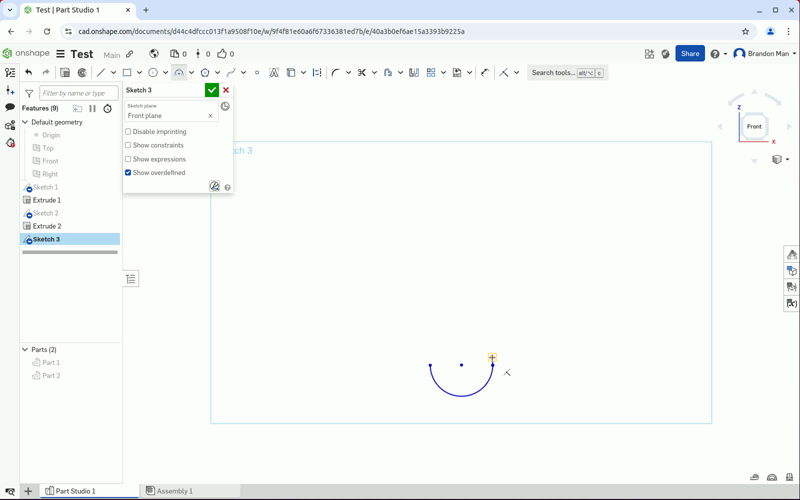
mouse_move(431, 357)
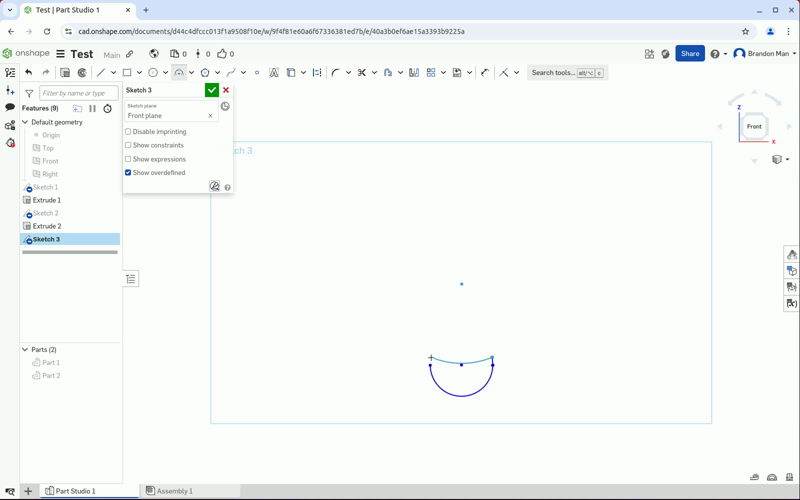
click(431, 357)
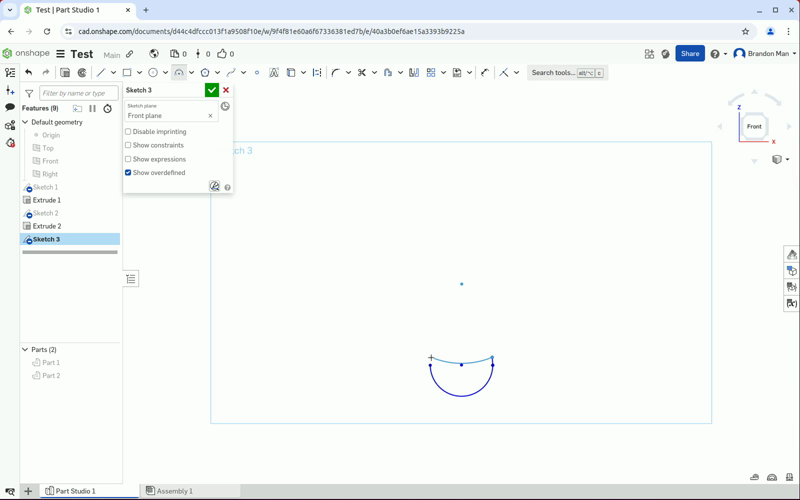
mouse_move(461, 333)
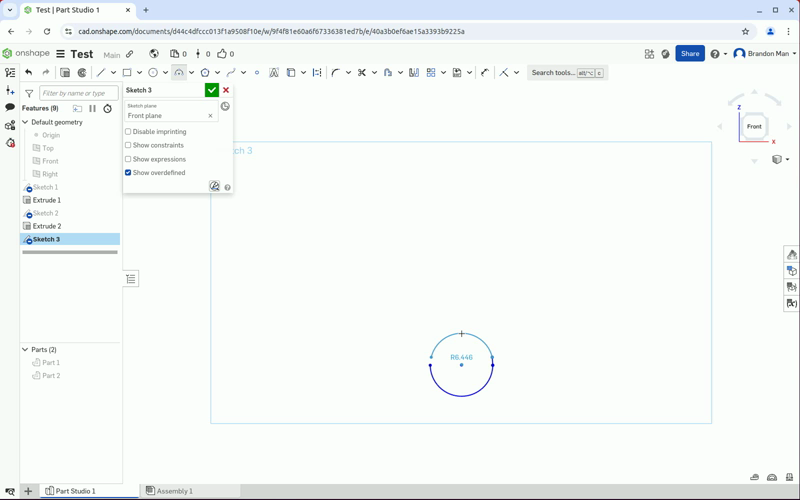
click(461, 333)
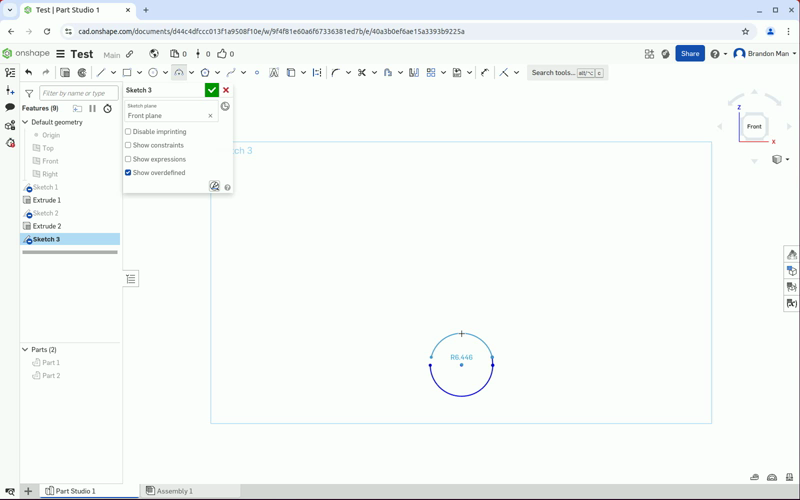
key_up(shift)
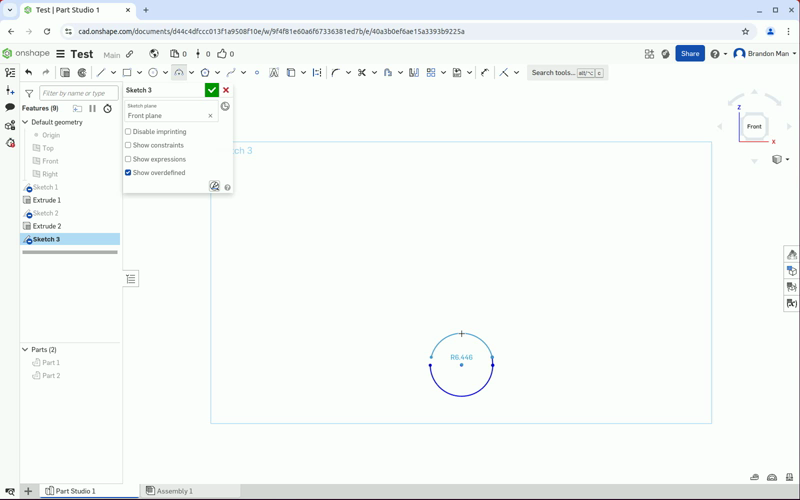
key(esc)
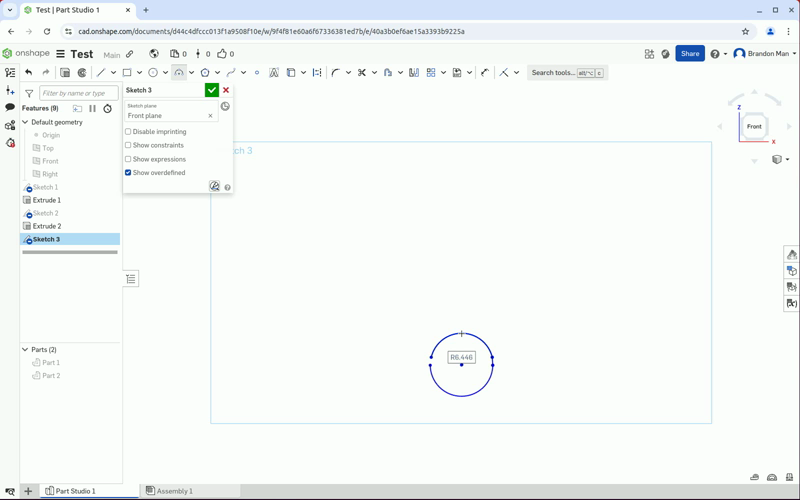
key(l)
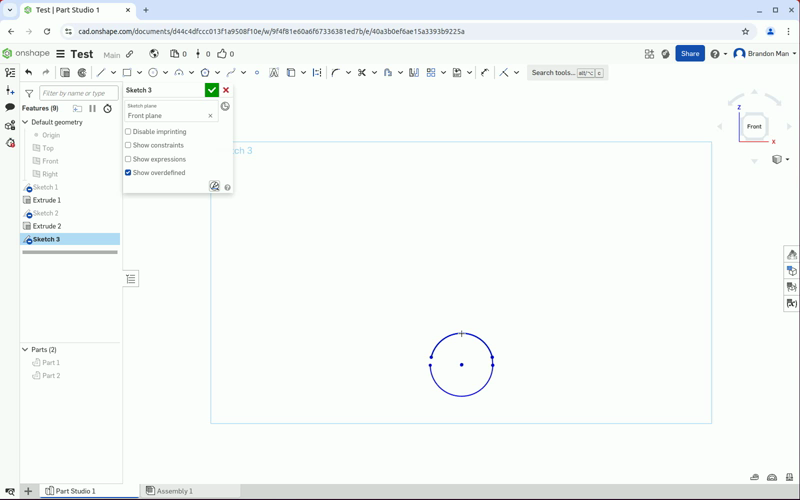
mouse_move(431, 357)
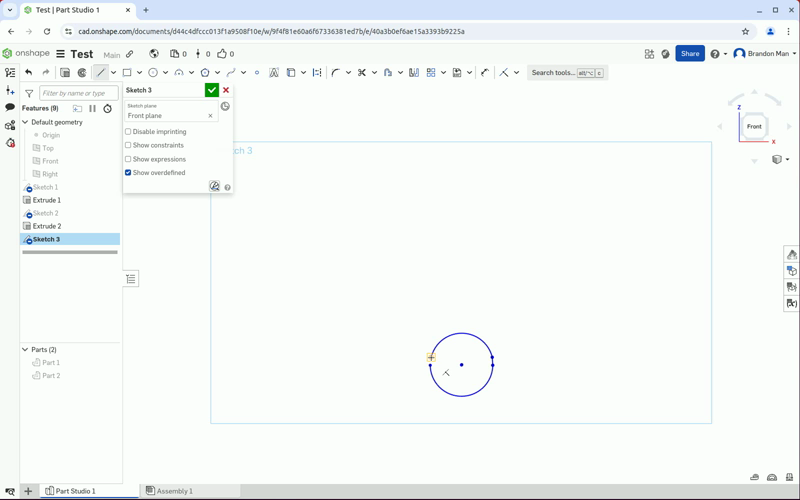
click(431, 357)
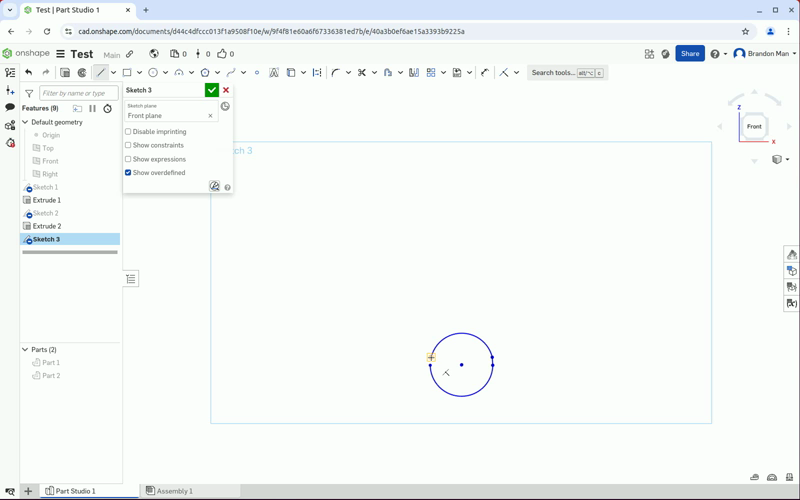
mouse_move(461, 357)
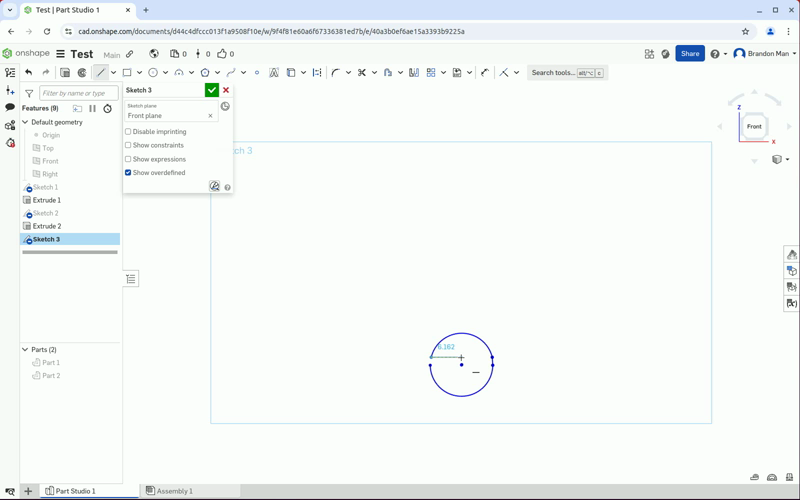
key_down(shift)
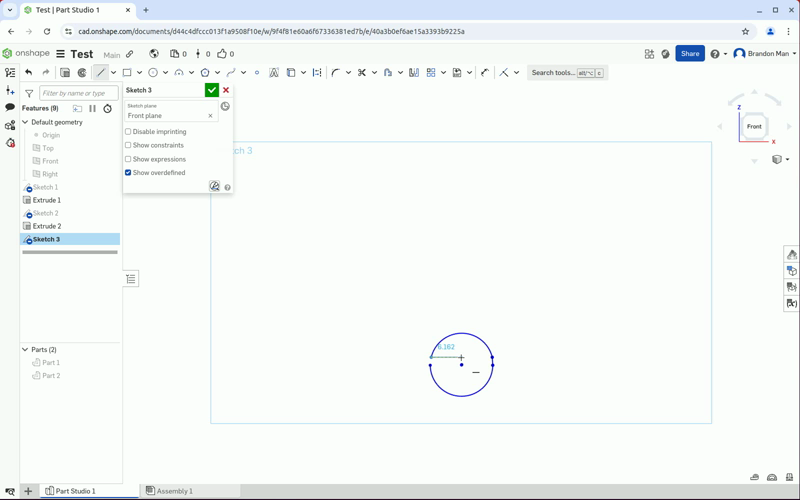
mouse_move(430, 365)
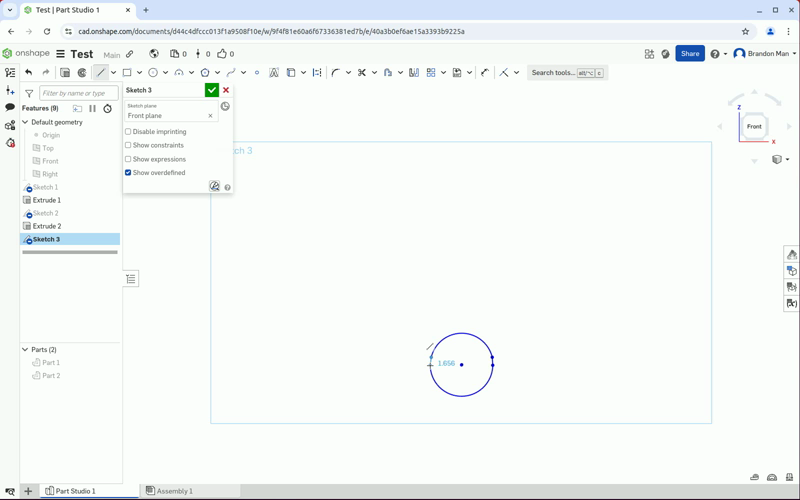
key_up(shift)
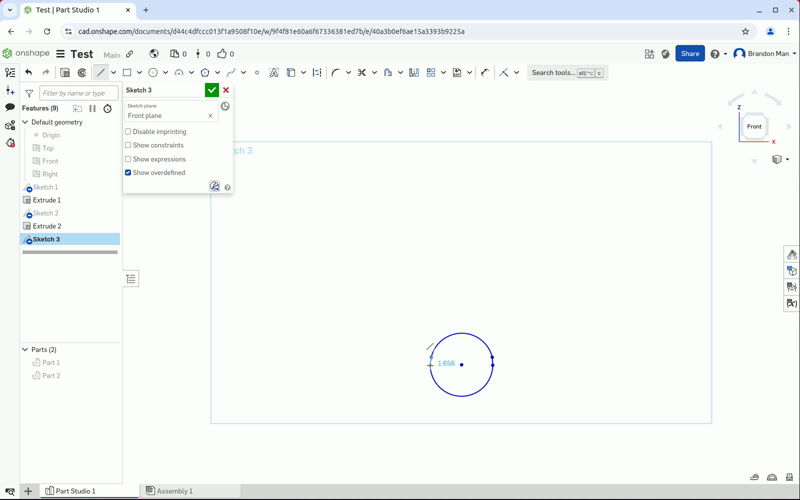
click(430, 365)
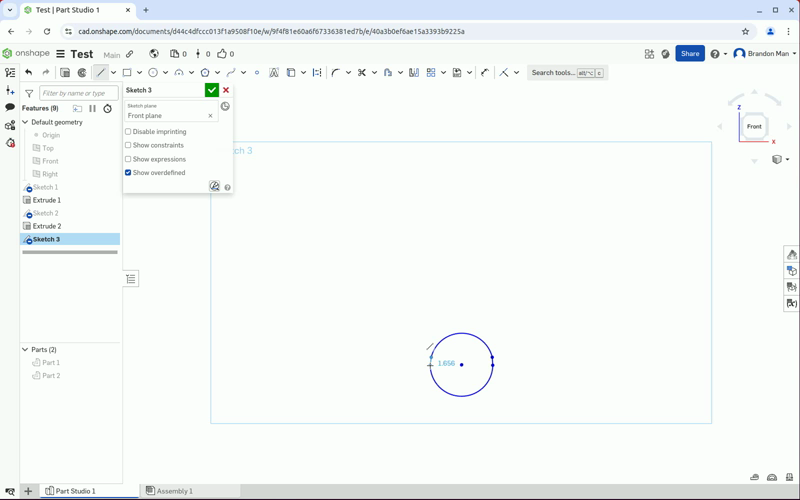
key(esc)
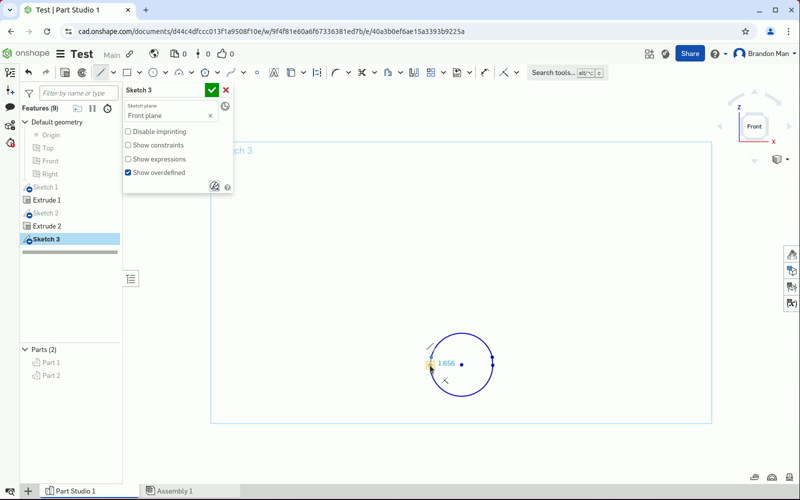
key(c)
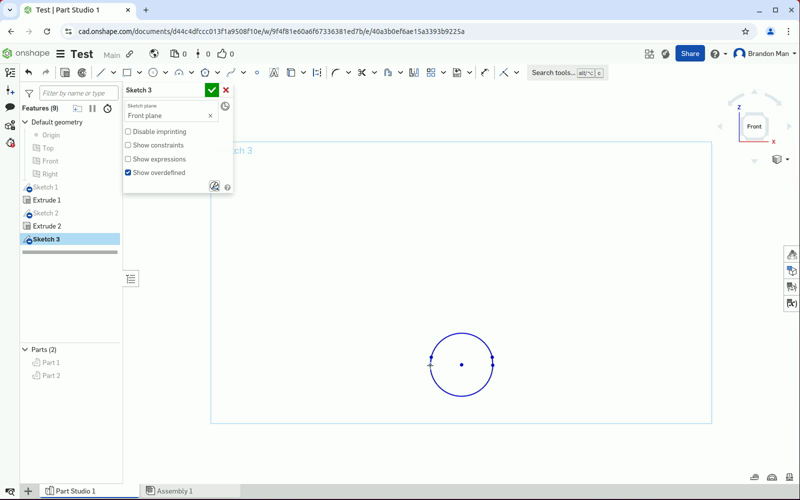
key_down(shift)
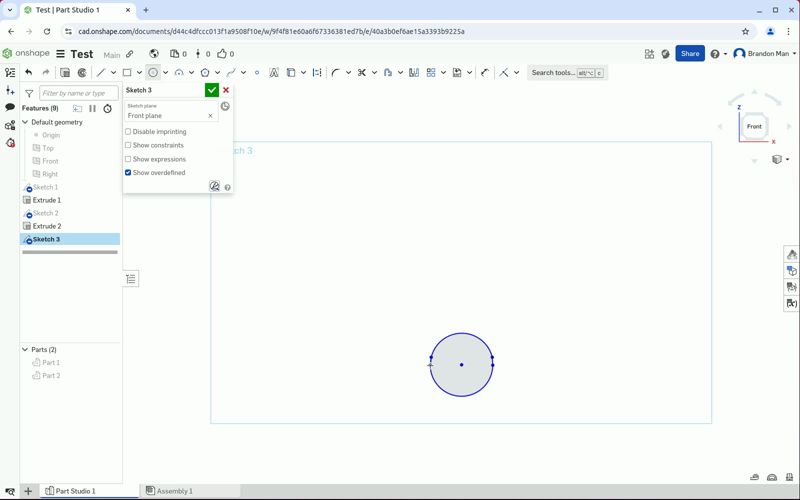
mouse_move(461, 365)
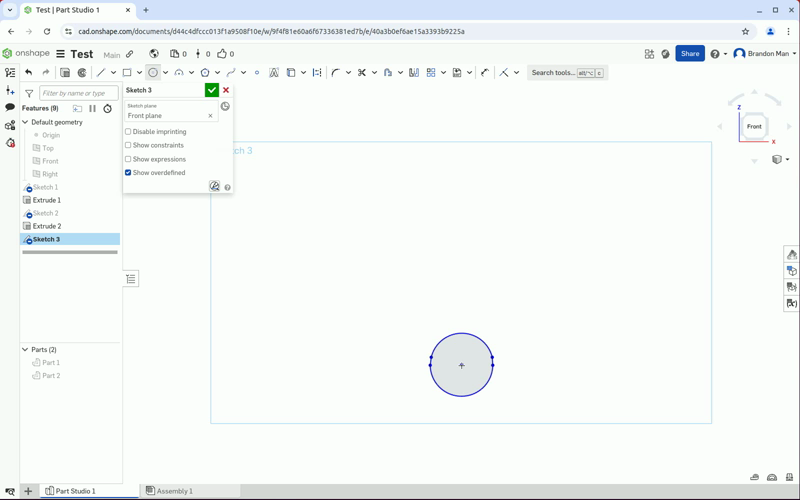
click(461, 365)
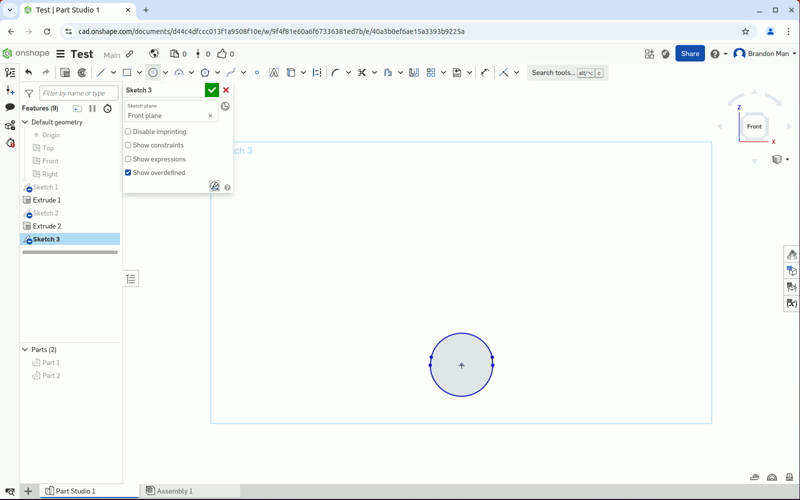
key_up(shift)
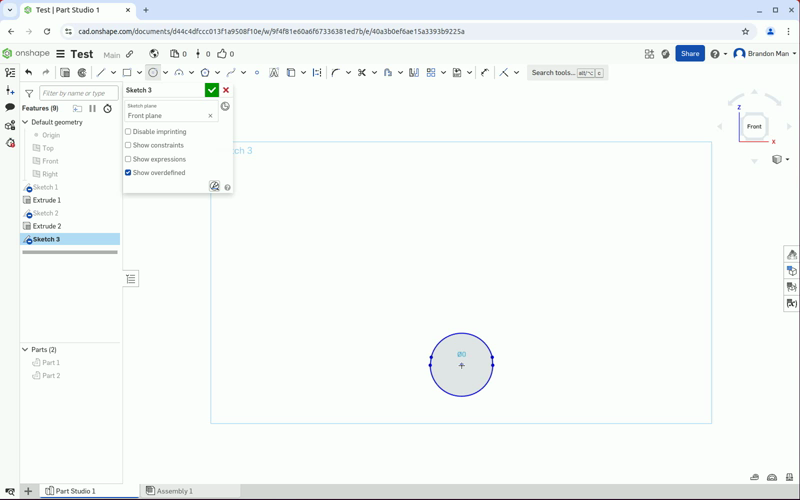
mouse_move(477, 365)
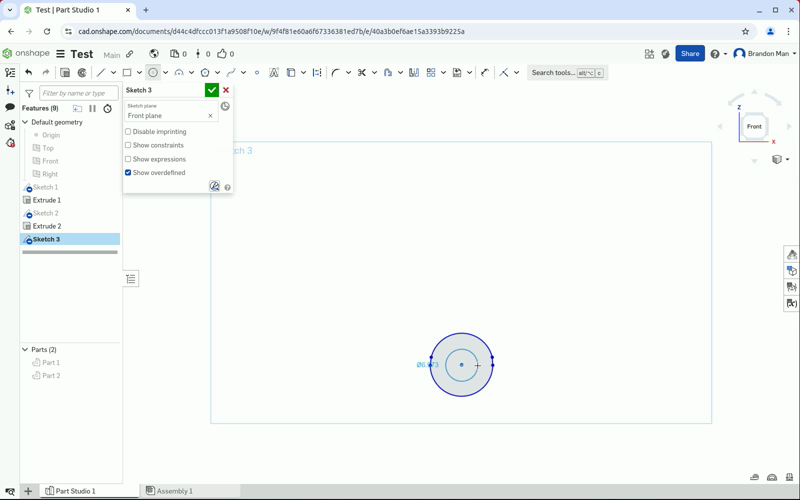
click(477, 365)
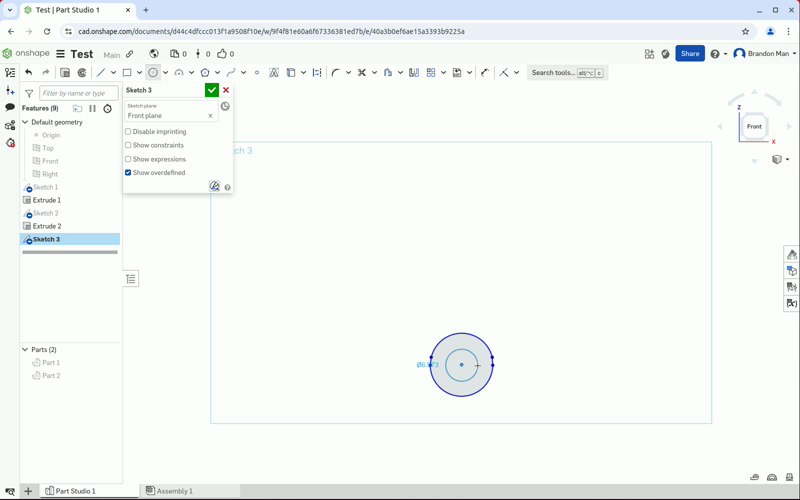
key(esc)
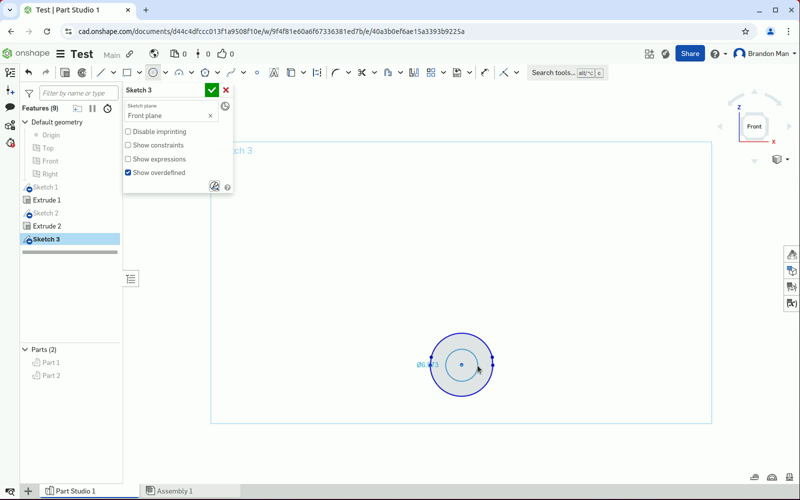
mouse_move(488, 357)
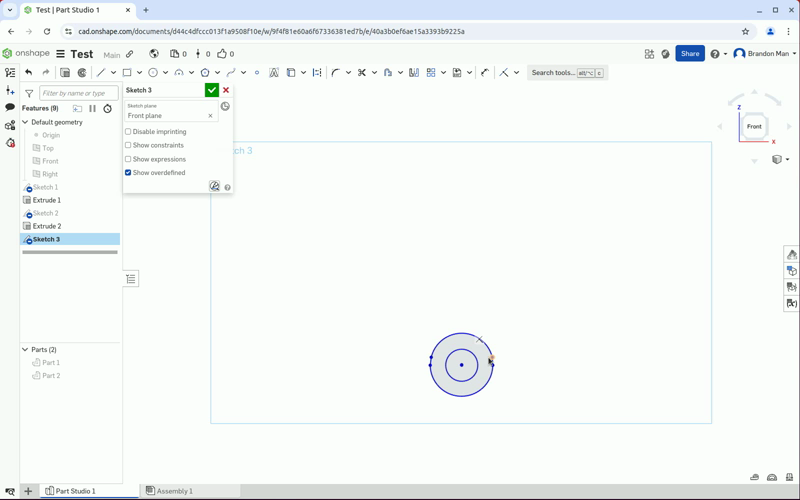
click(488, 357)
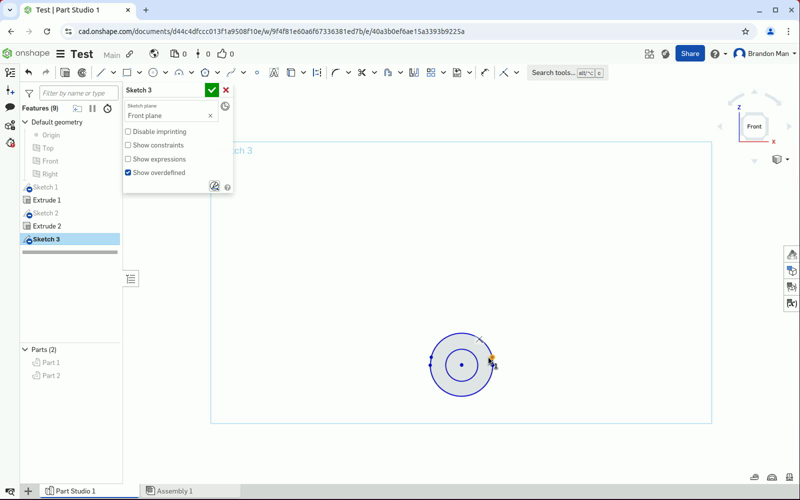
mouse_move(73, 352)
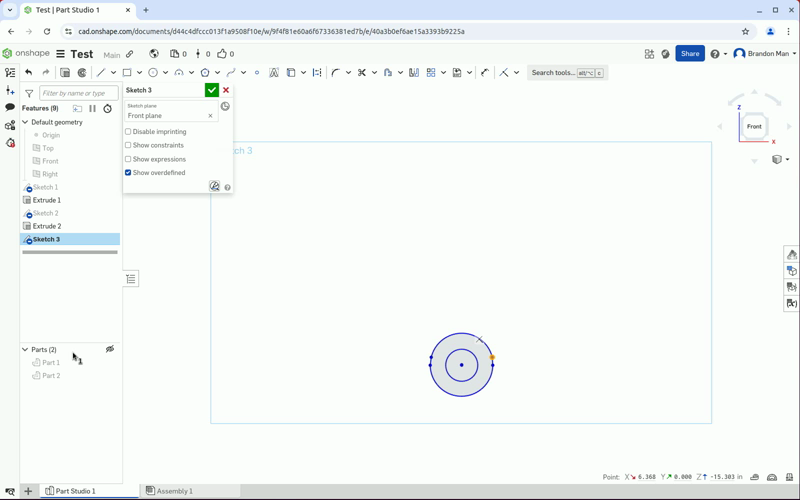
key(shift+y)
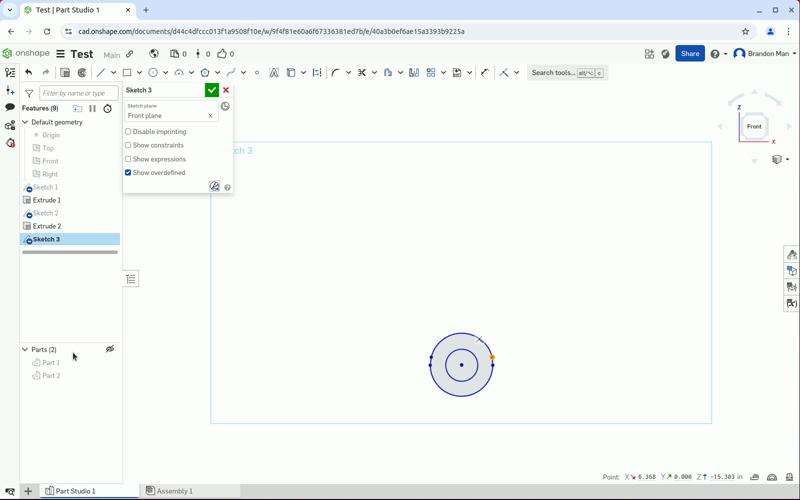
key(shift+e)
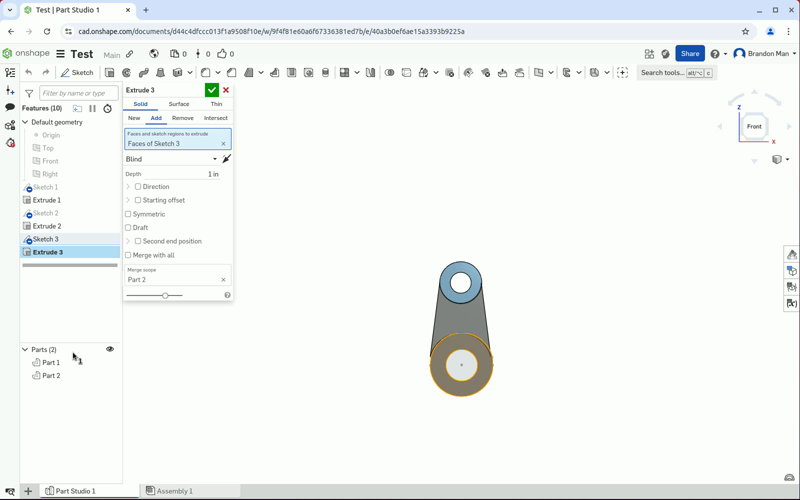
mouse_move(143, 106)
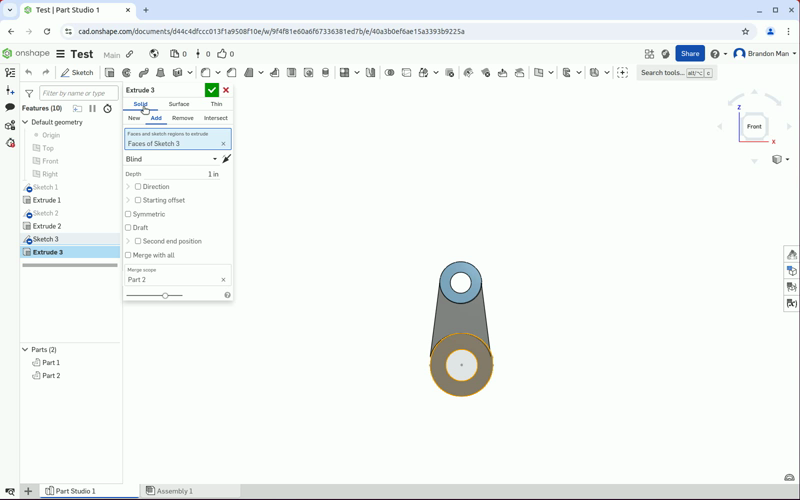
click(143, 106)
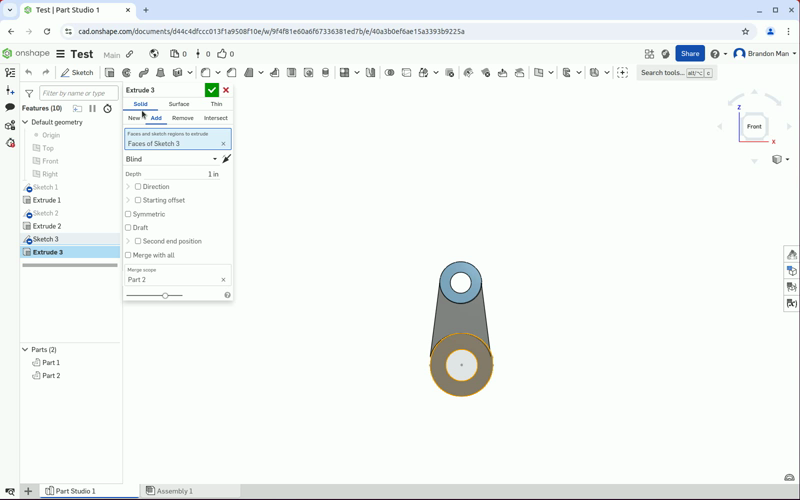
mouse_move(137, 120)
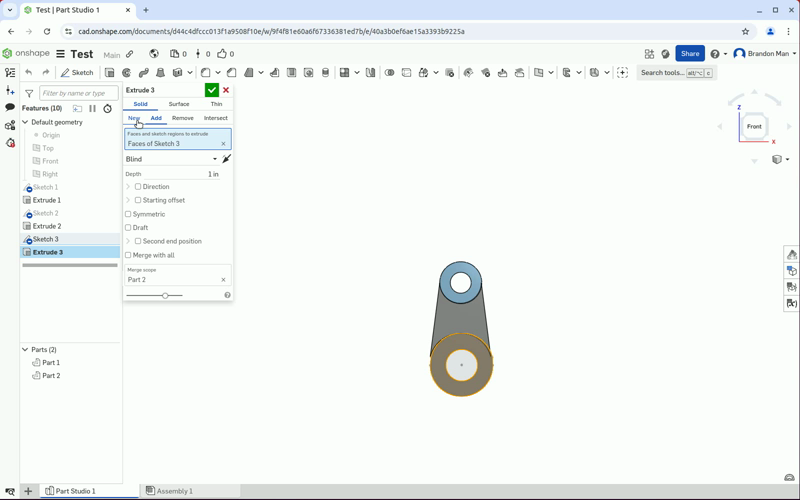
click(137, 120)
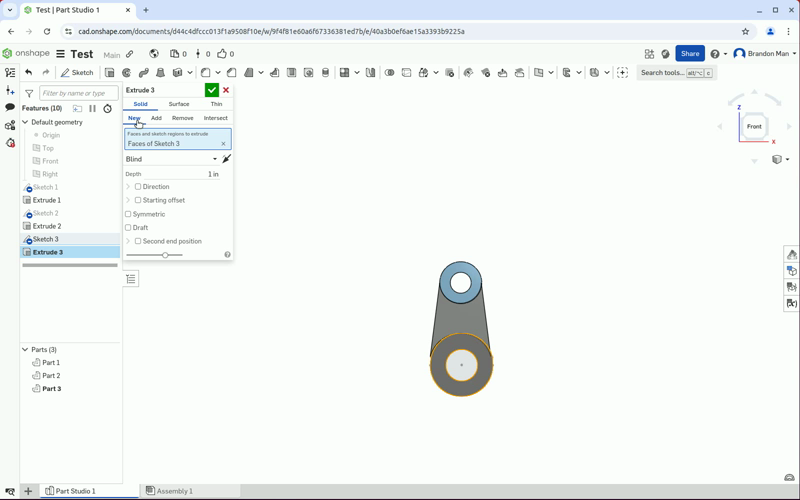
key(tab, 4)
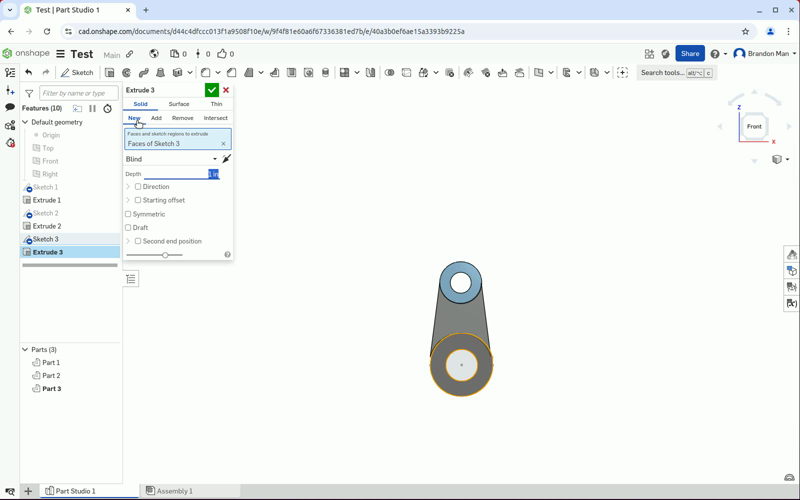
text(8.425)
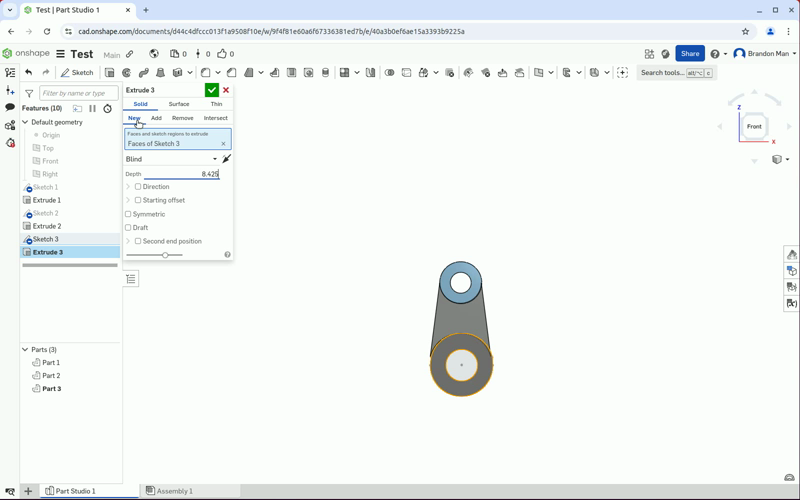
key(enter)
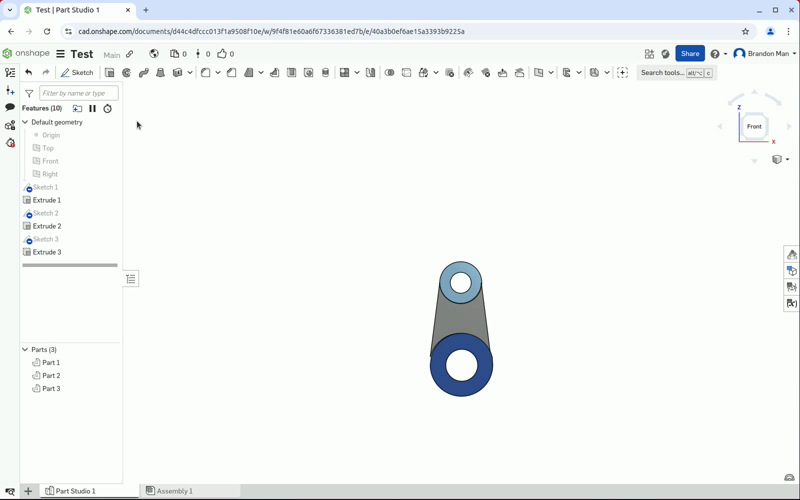
key(shift+h)
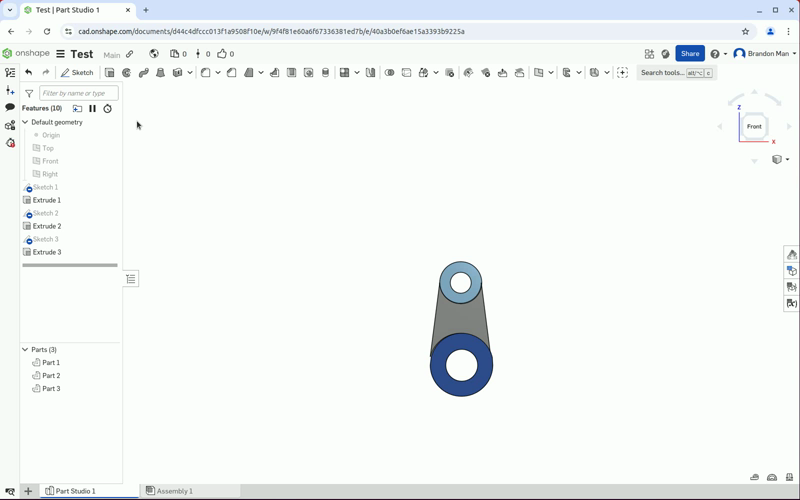
key(shift+h)
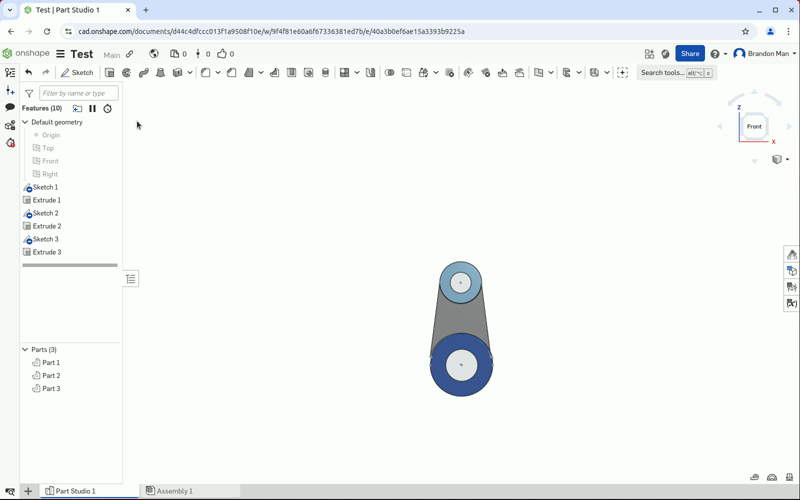
key(shift+7)
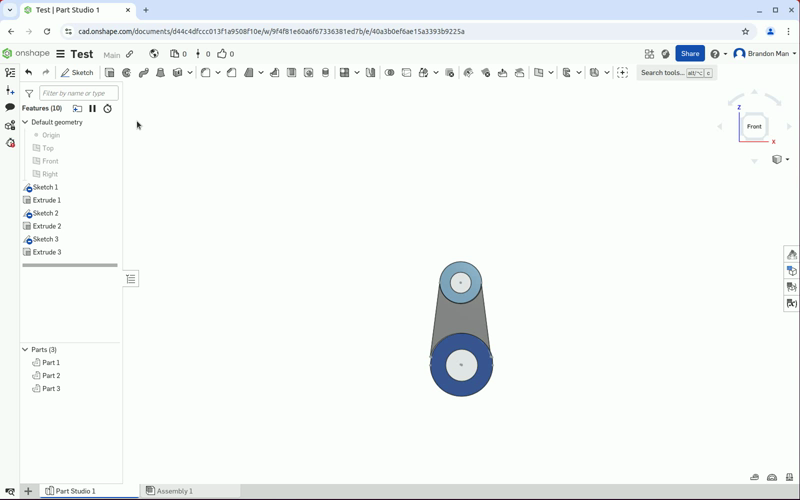
key(left, 2)
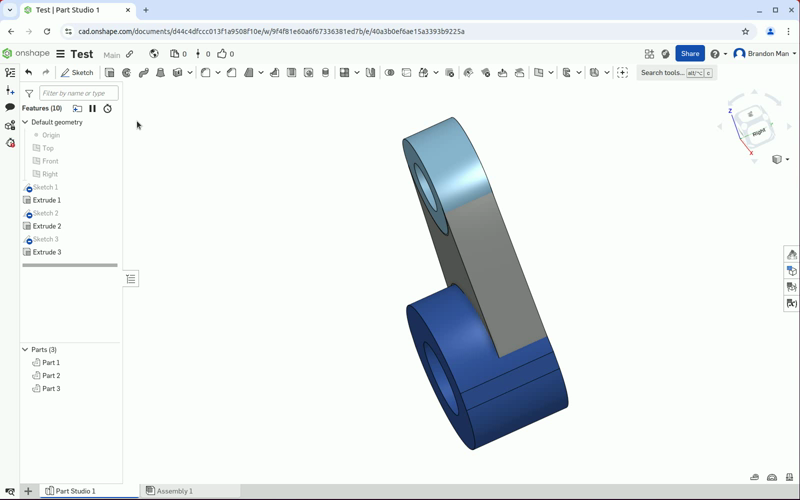
key(down, 2)
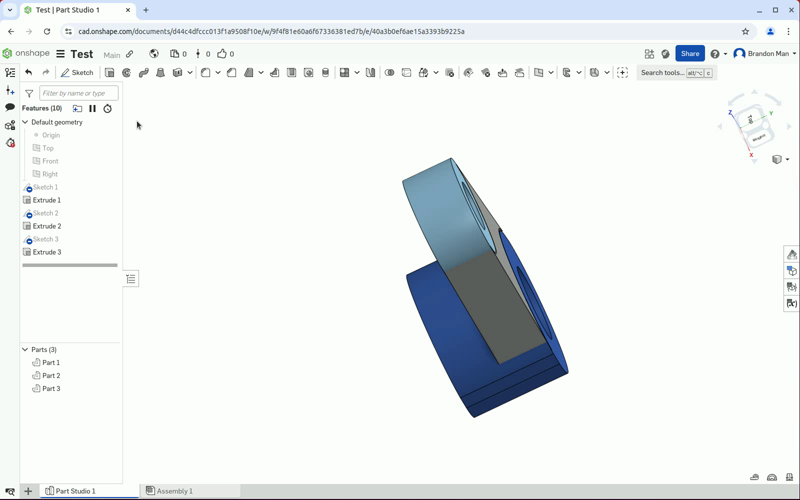
key(up, 2)
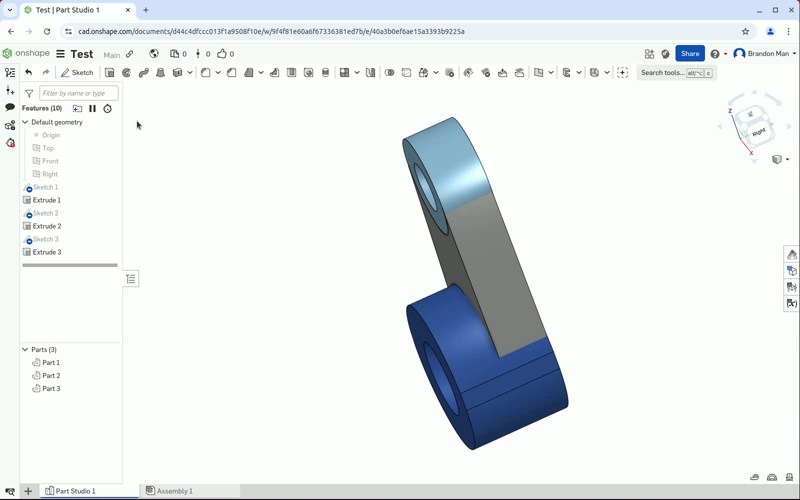
key(right, 2)
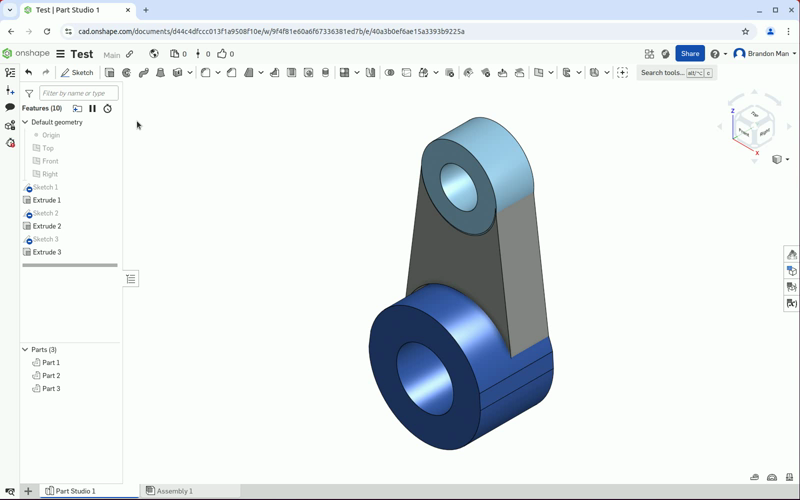
mouse_move(73, 189)
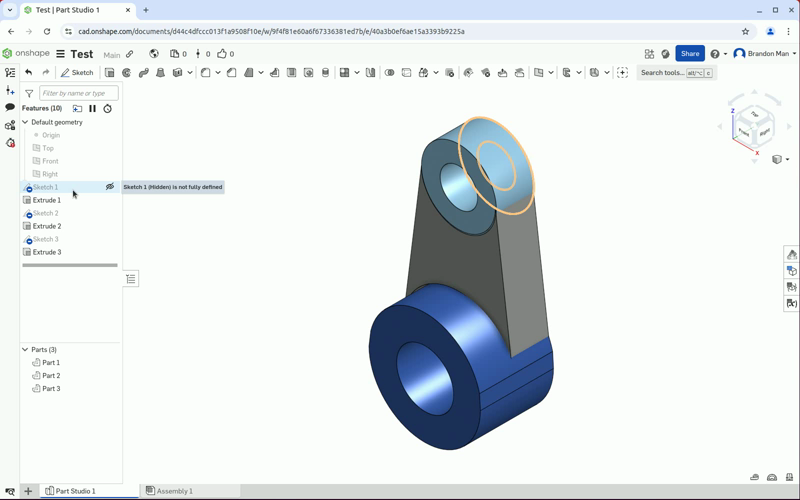
click(73, 189)